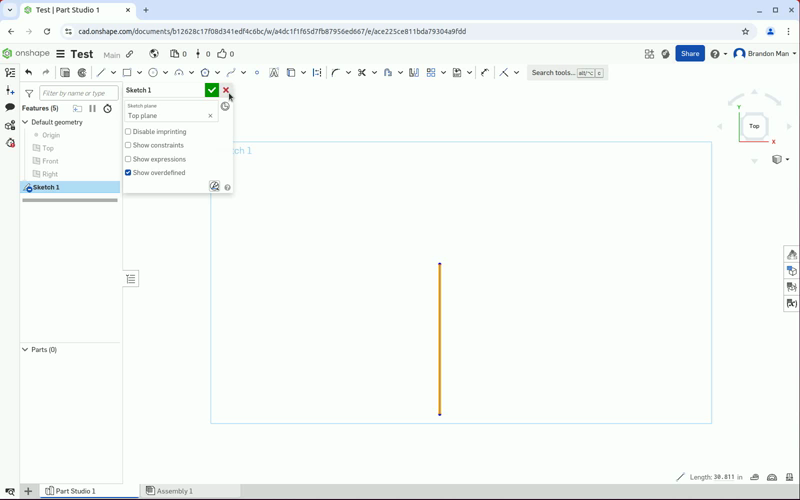
key(shift+h)
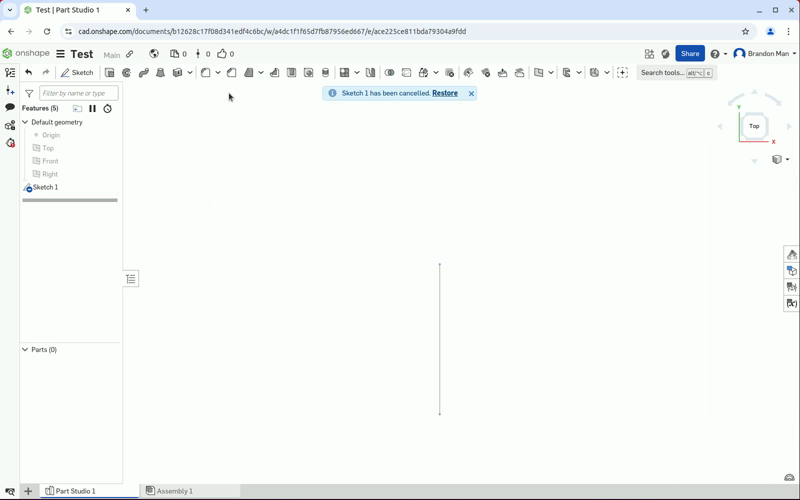
mouse_move(73, 352)
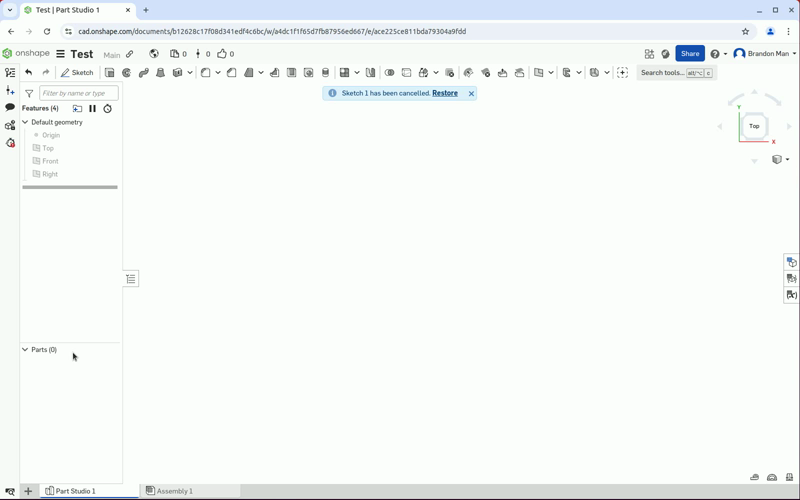
key(y)
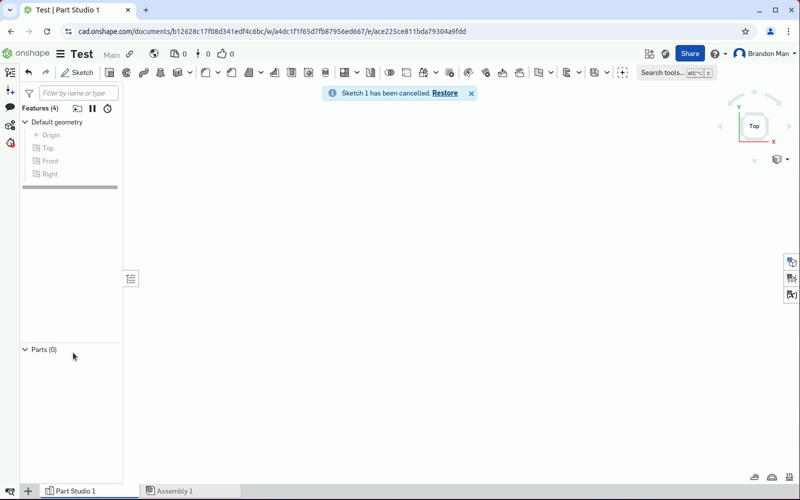
key(shift+p)
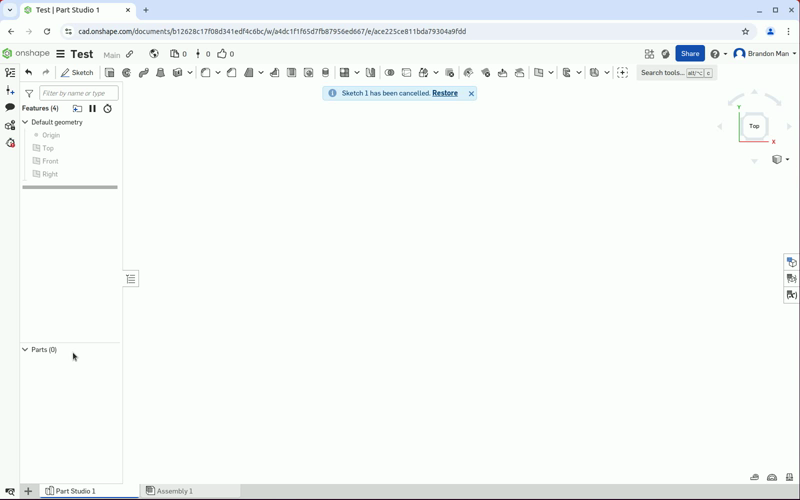
key(space)
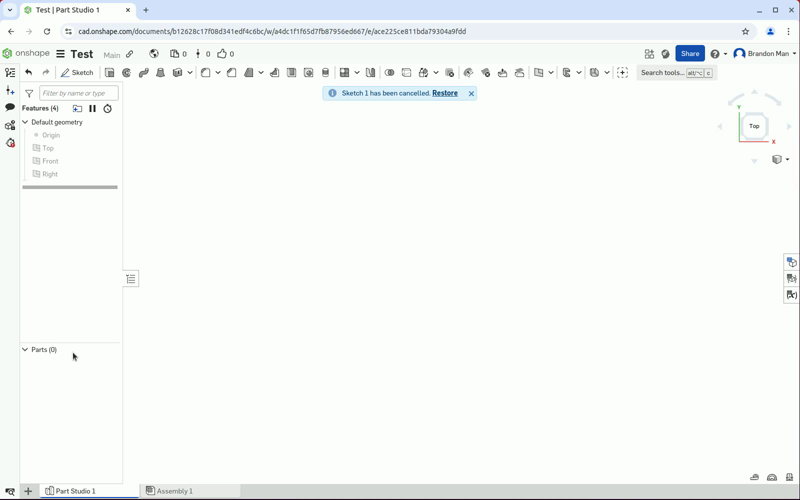
key_down(shift)
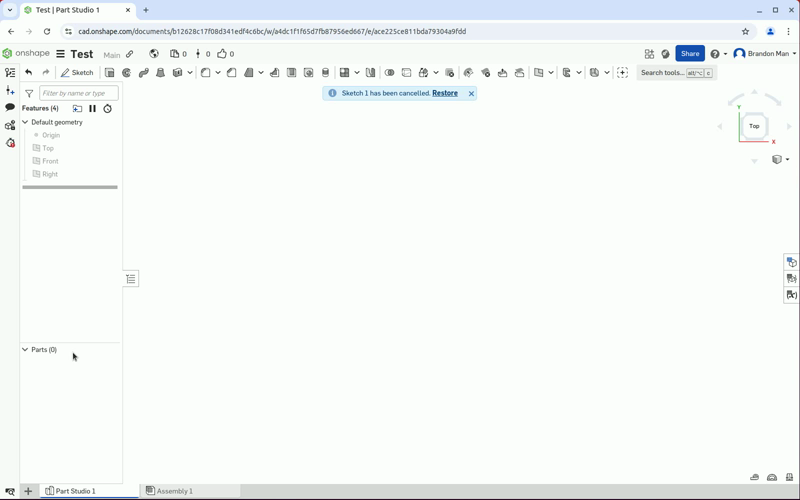
key(up)
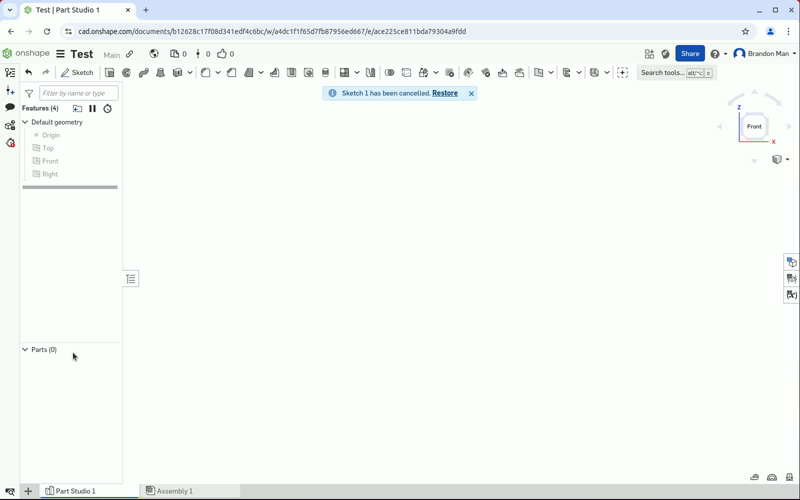
key_up(shift)
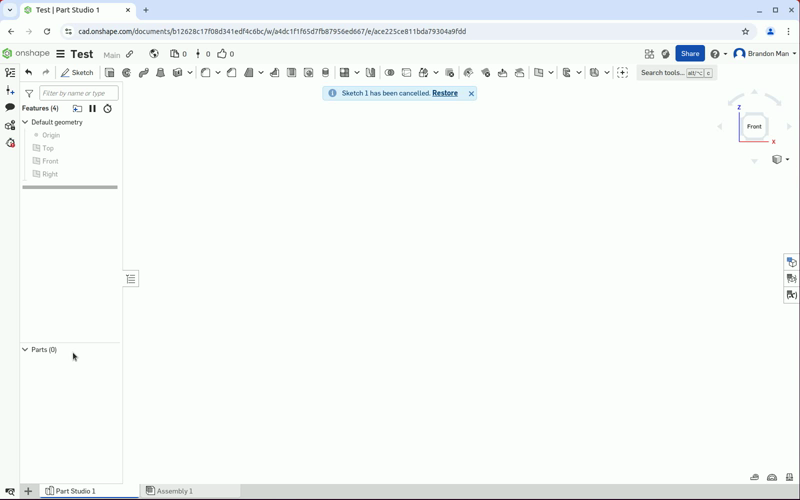
mouse_move(73, 352)
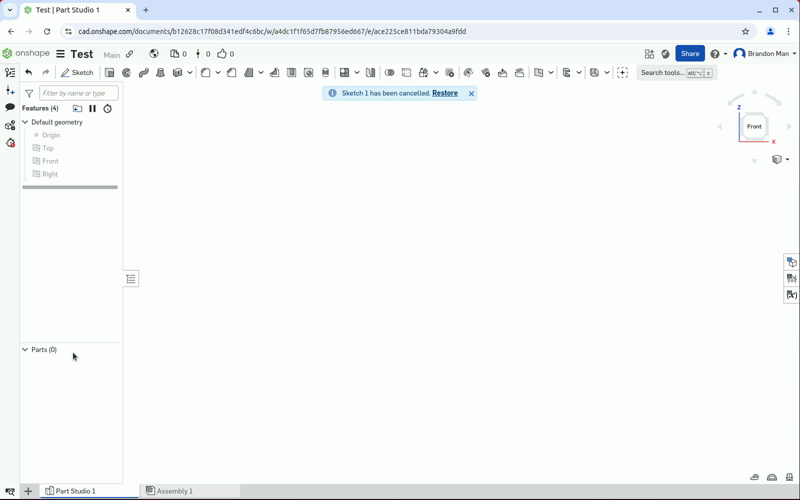
key(shift+y)
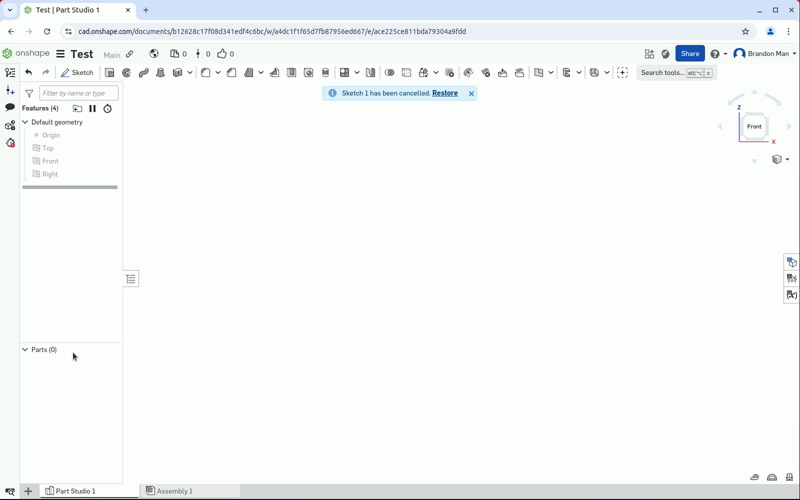
key(shift+s)
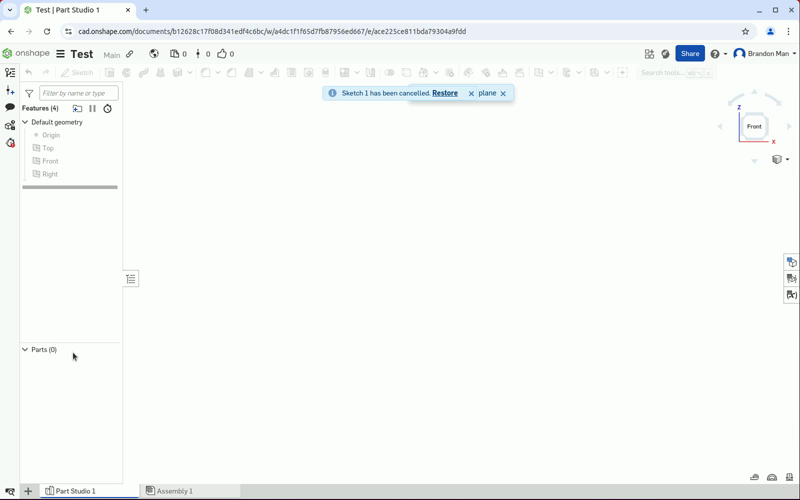
mouse_move(73, 163)
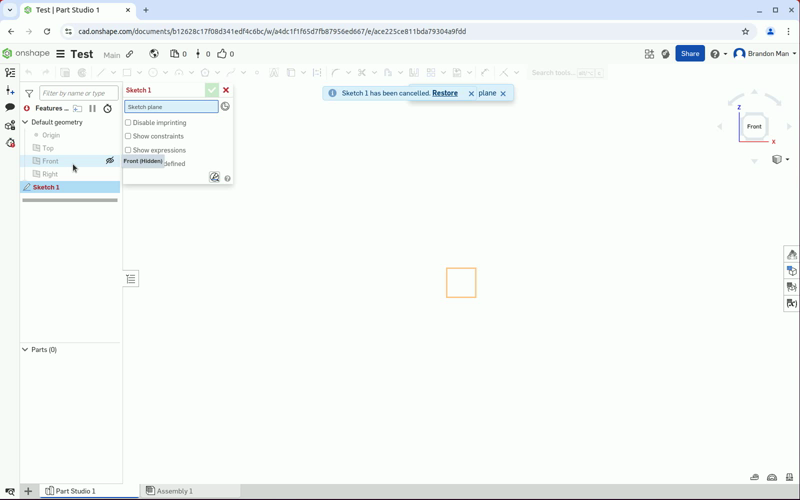
click(73, 163)
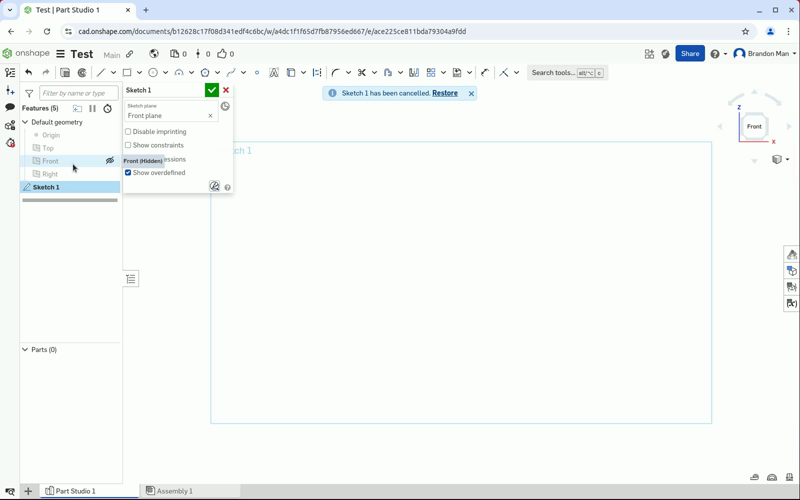
mouse_move(73, 352)
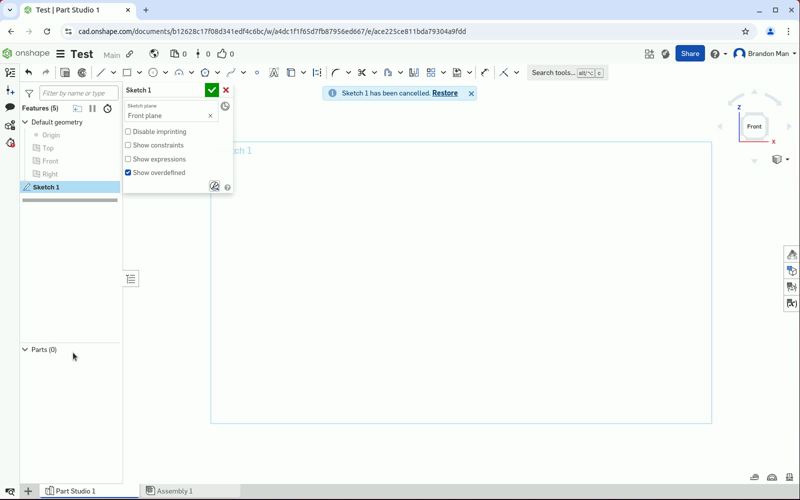
key(y)
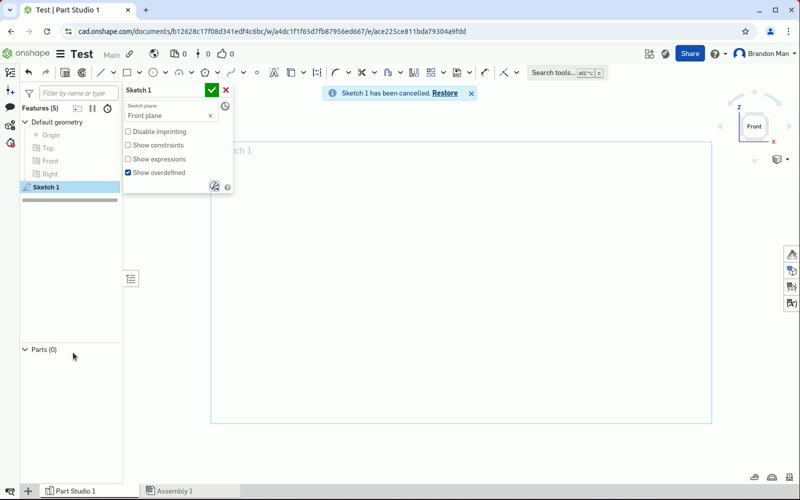
key(l)
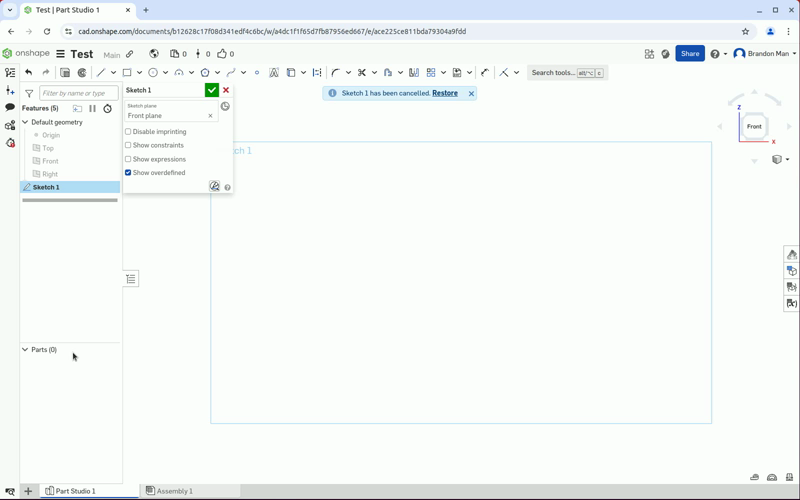
key_down(shift)
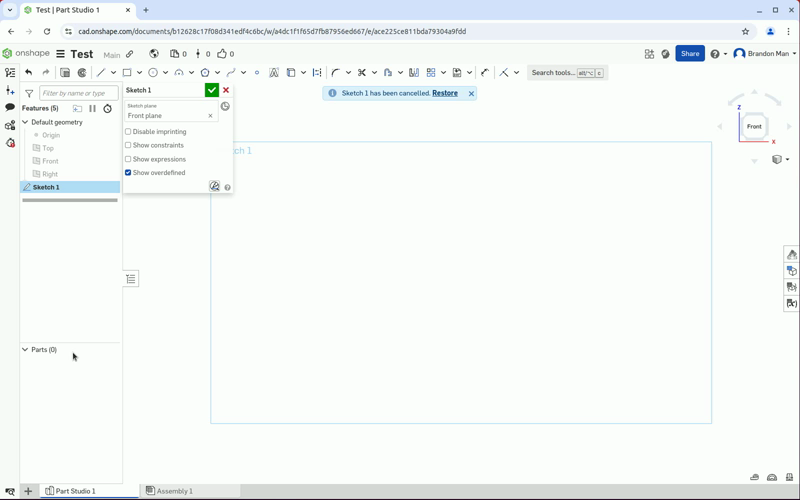
mouse_move(441, 299)
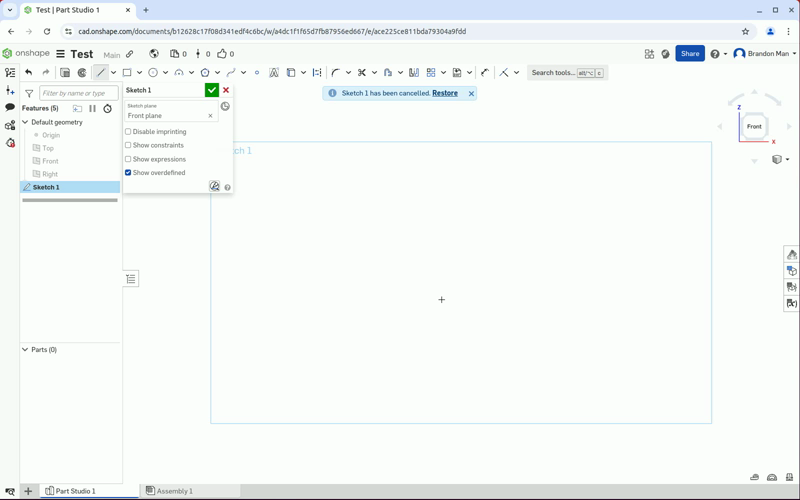
click(441, 299)
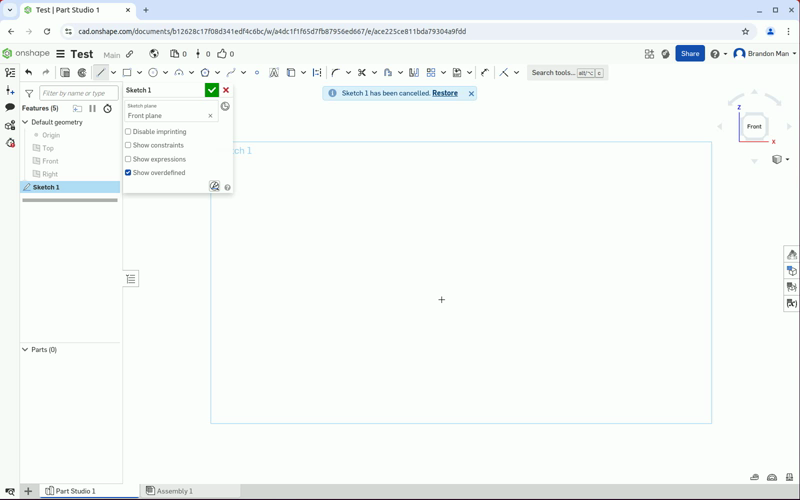
key_up(shift)
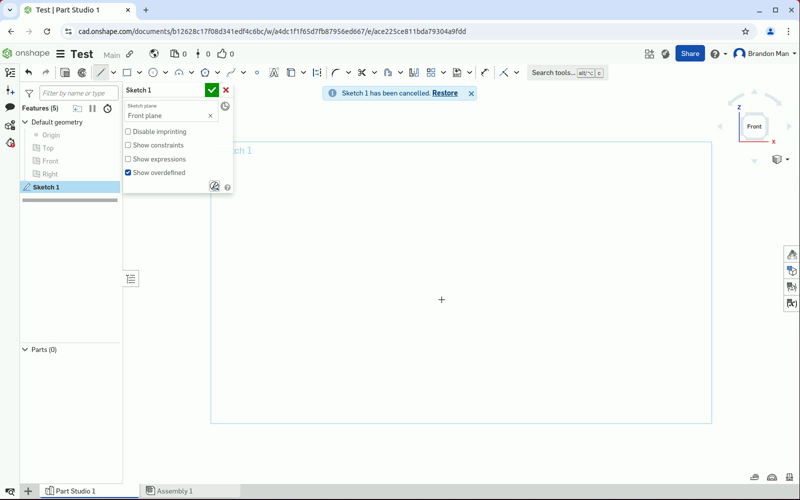
key_down(shift)
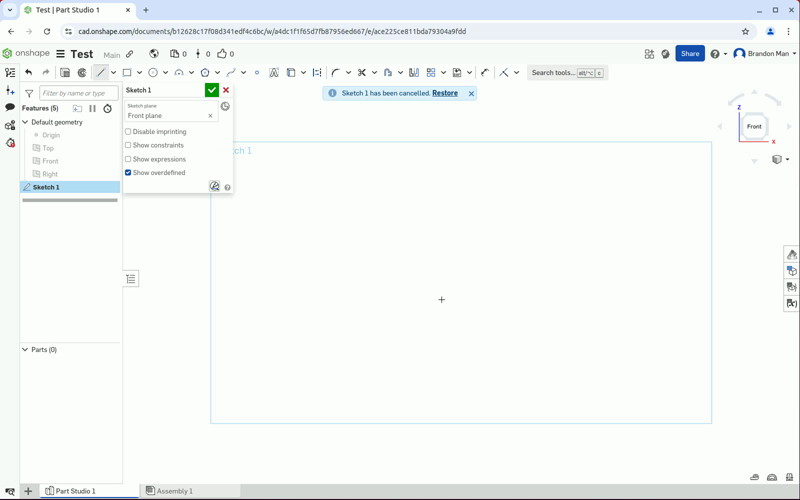
mouse_move(471, 299)
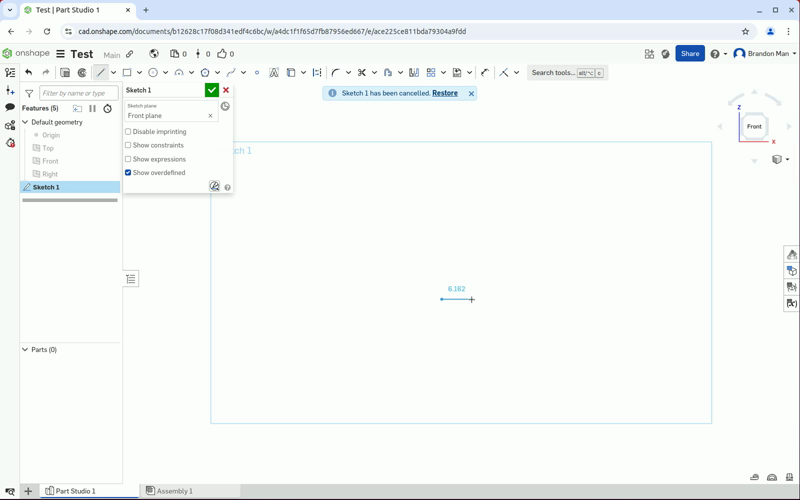
mouse_move(480, 299)
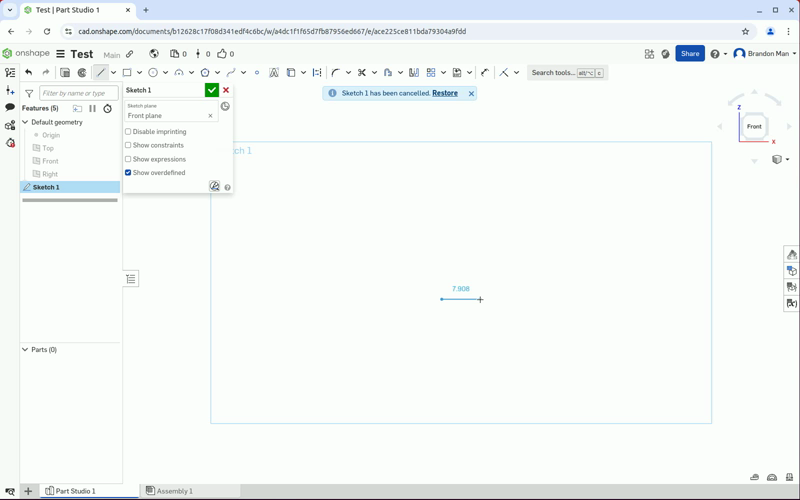
click(480, 299)
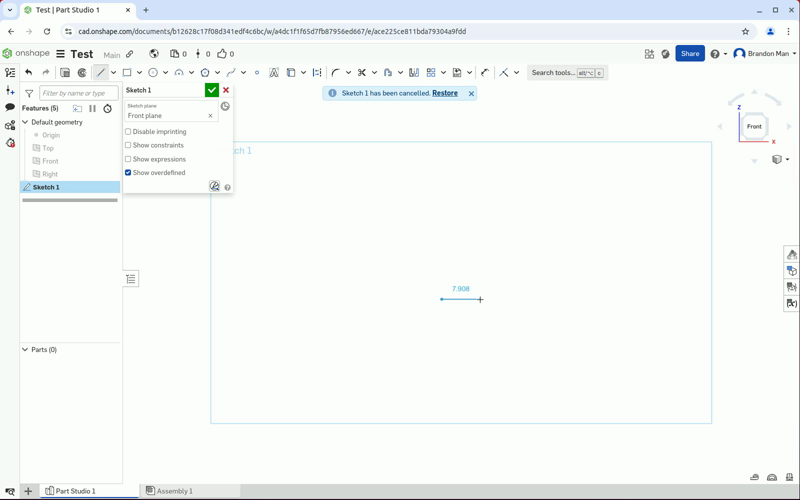
key_up(shift)
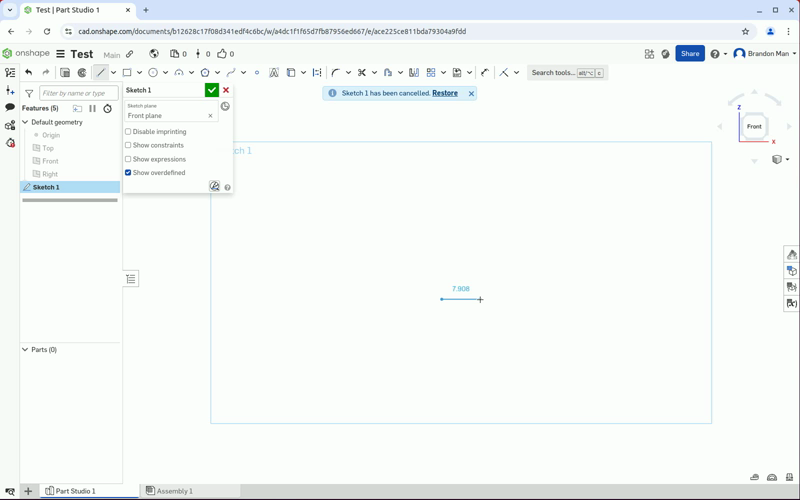
key_down(shift)
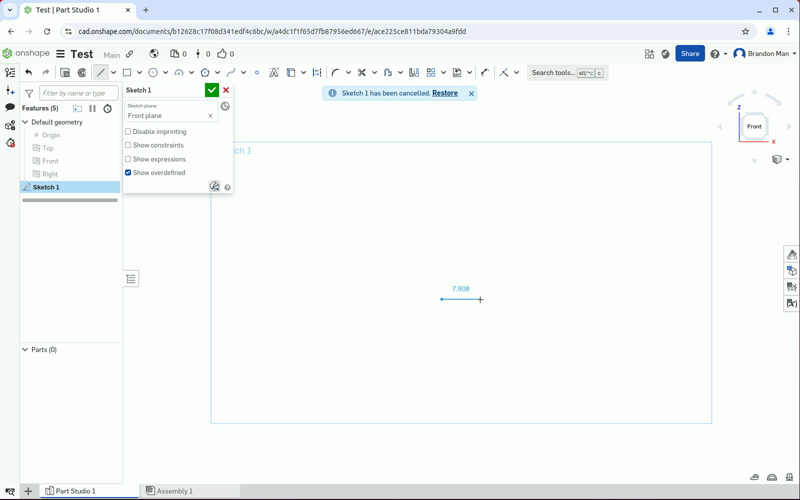
mouse_move(510, 299)
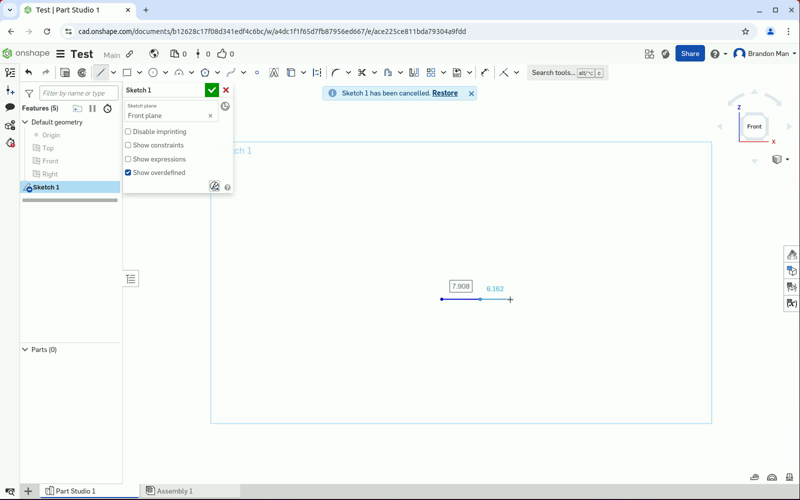
mouse_move(480, 270)
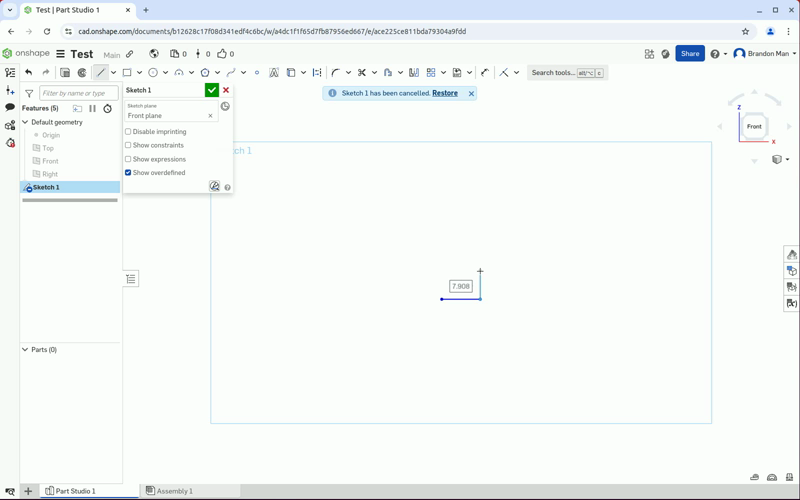
click(480, 270)
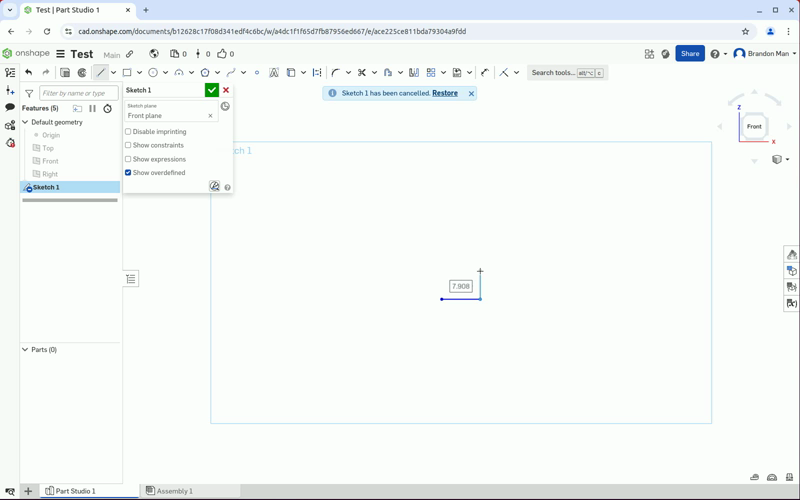
key_up(shift)
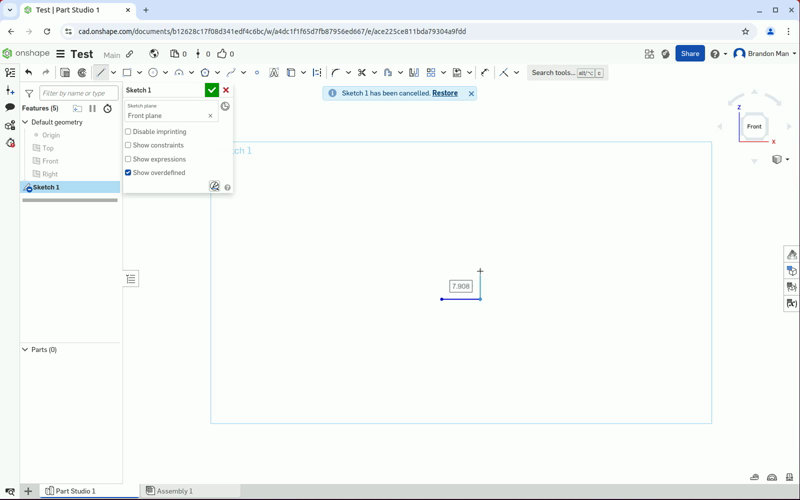
key_down(shift)
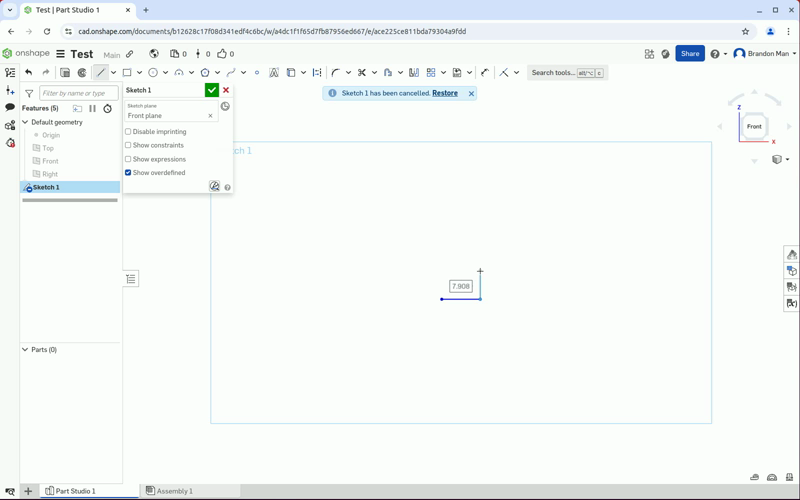
mouse_move(510, 270)
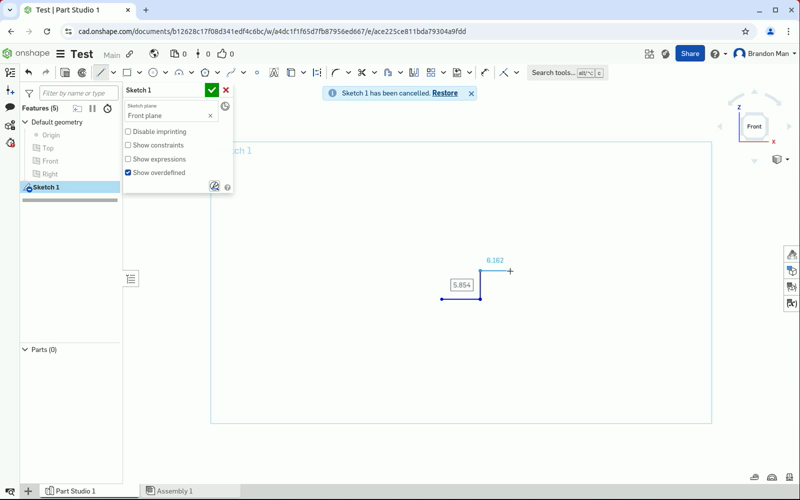
mouse_move(441, 270)
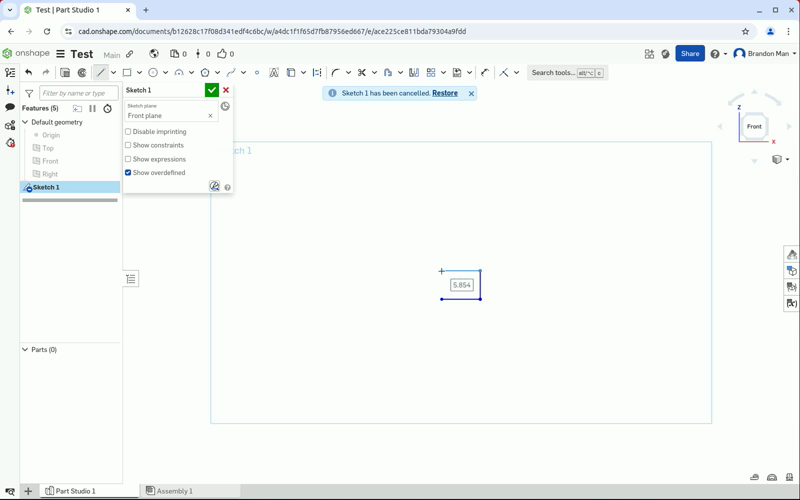
click(441, 270)
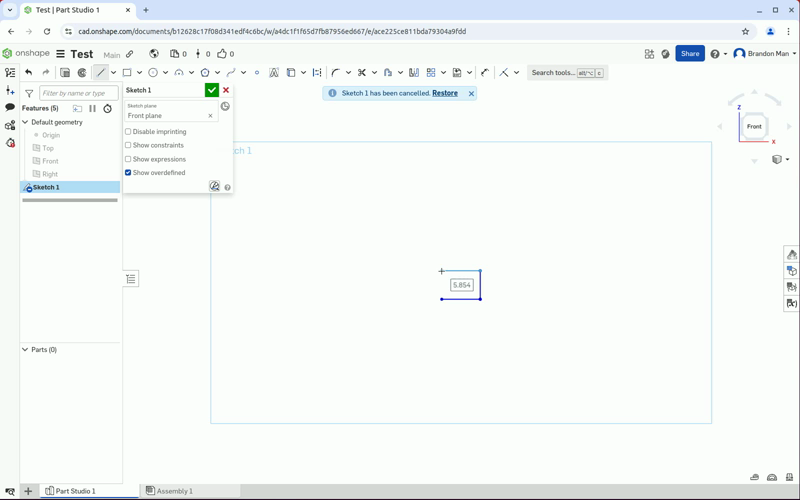
key_up(shift)
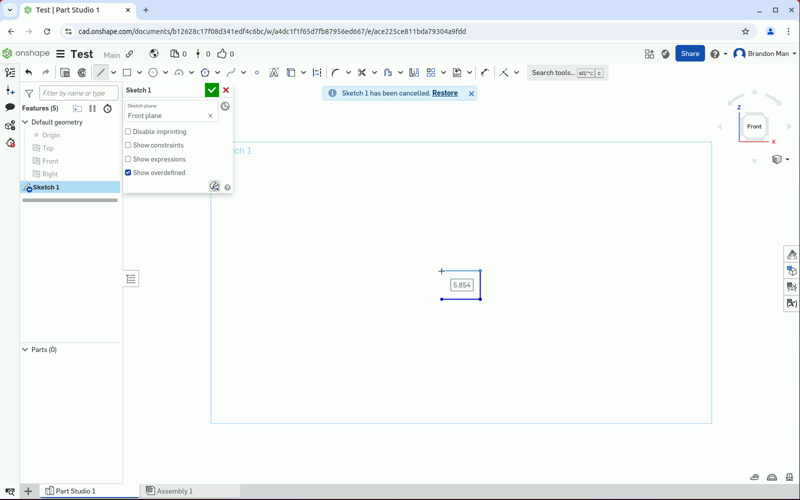
mouse_move(471, 270)
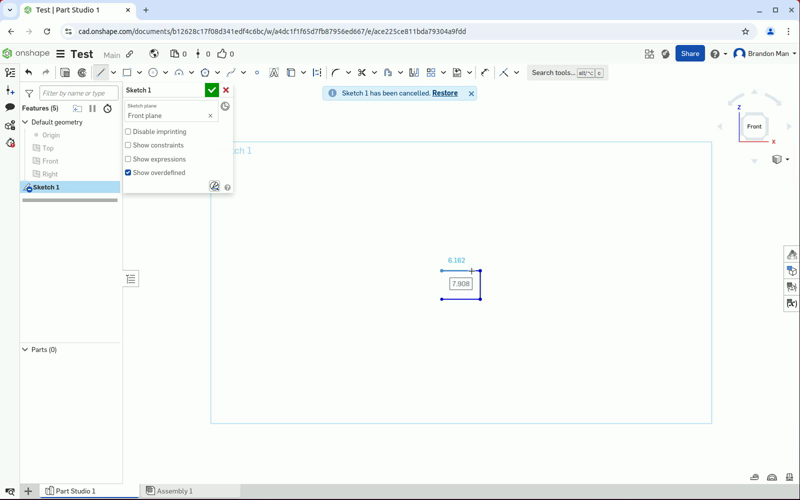
key_down(shift)
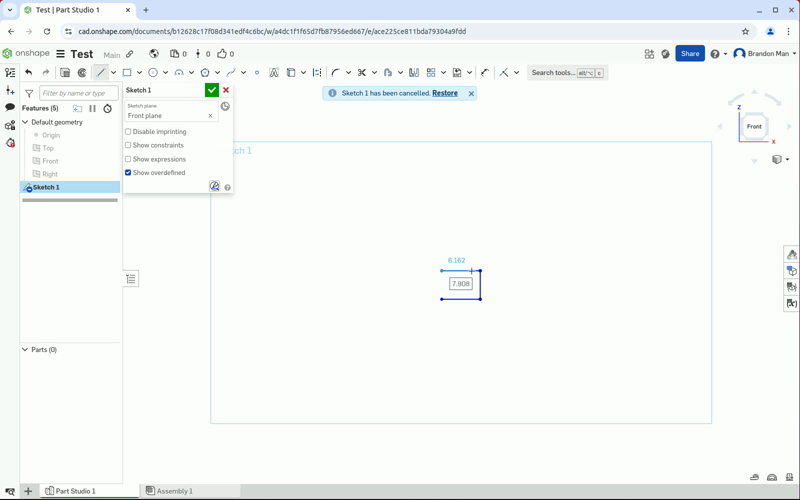
mouse_move(441, 299)
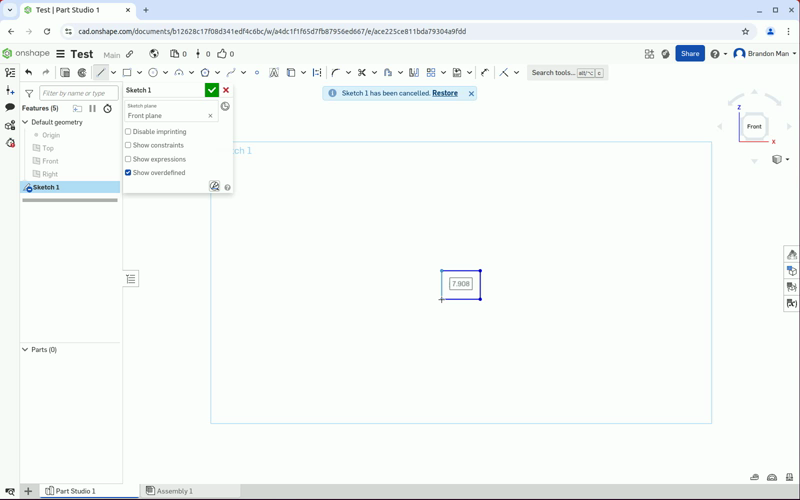
key_up(shift)
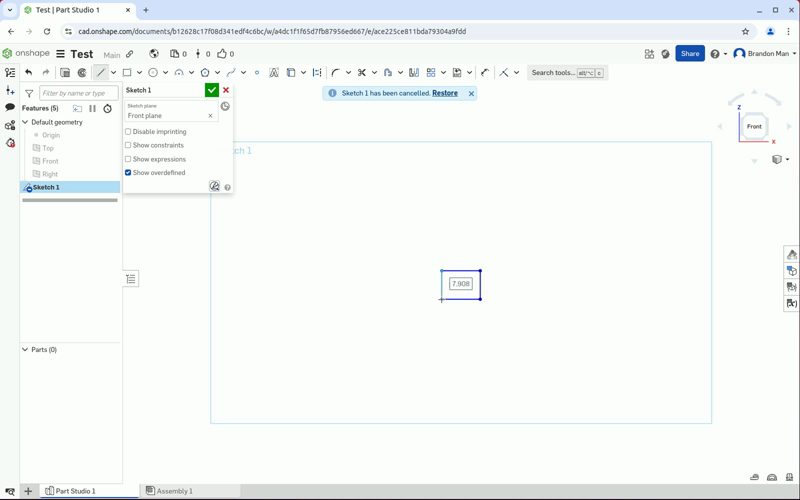
click(441, 299)
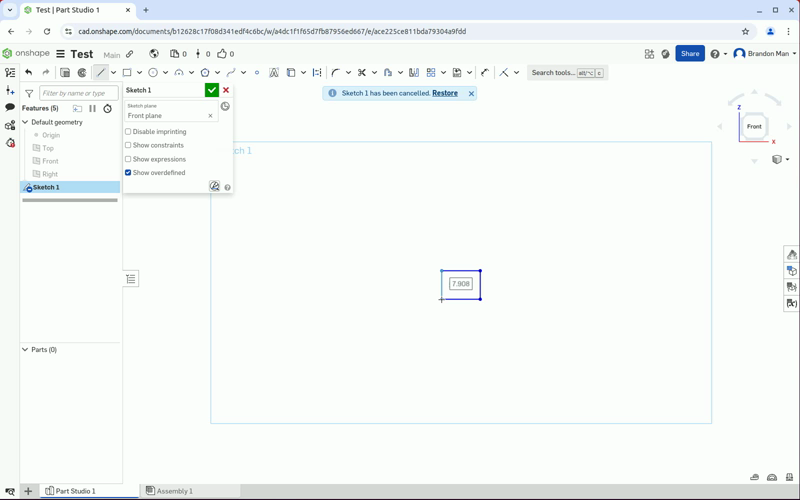
key(esc)
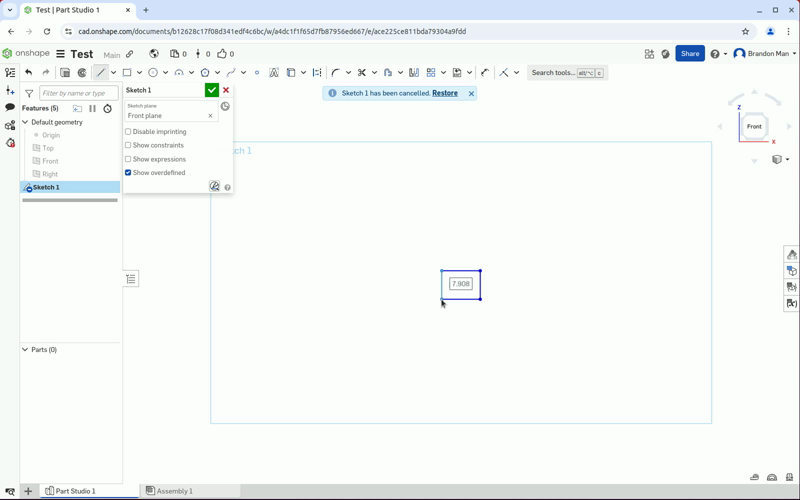
mouse_move(455, 290)
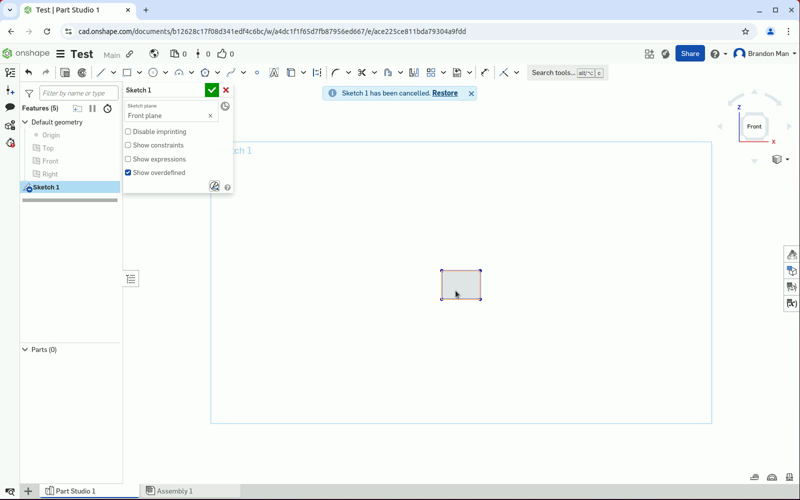
scroll(6)
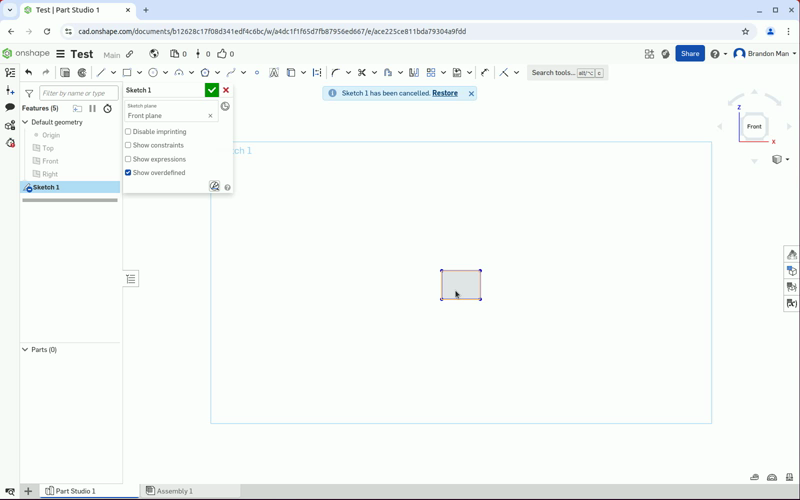
scroll(6)
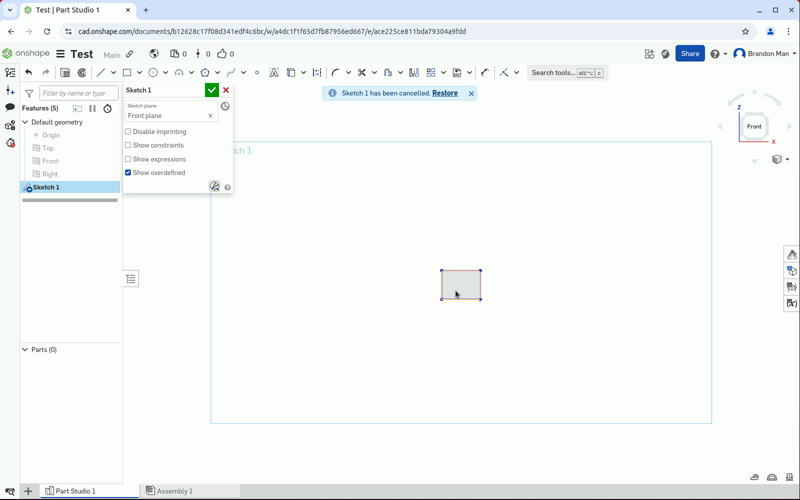
scroll(6)
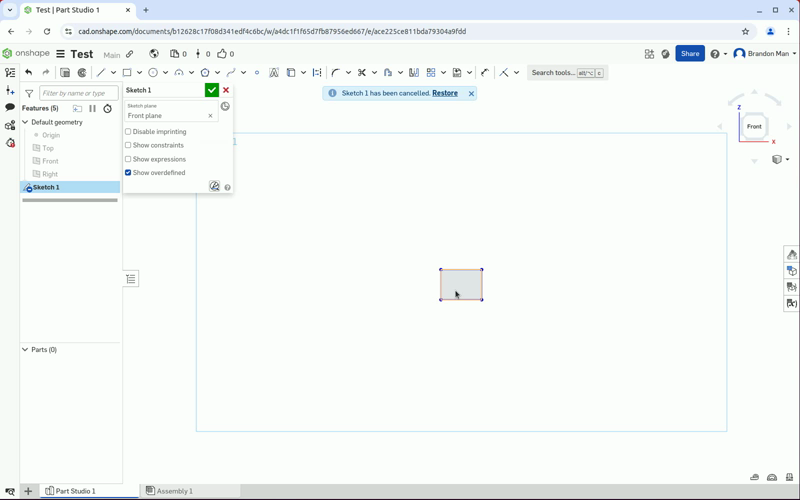
scroll(6)
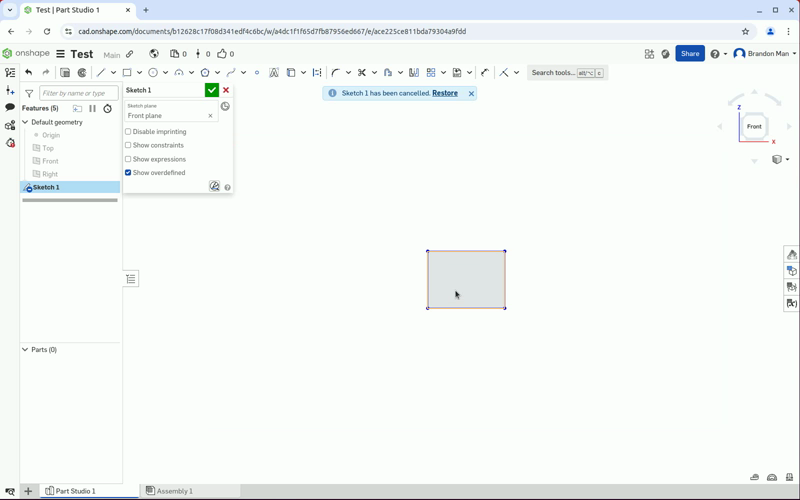
scroll(6)
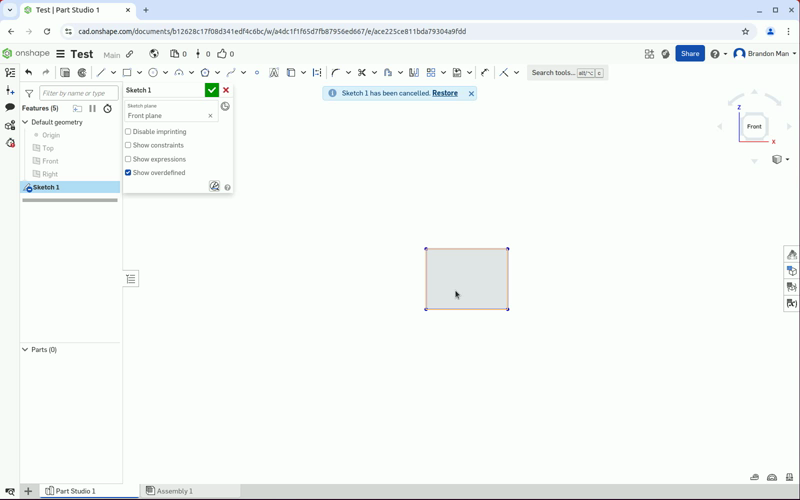
scroll(6)
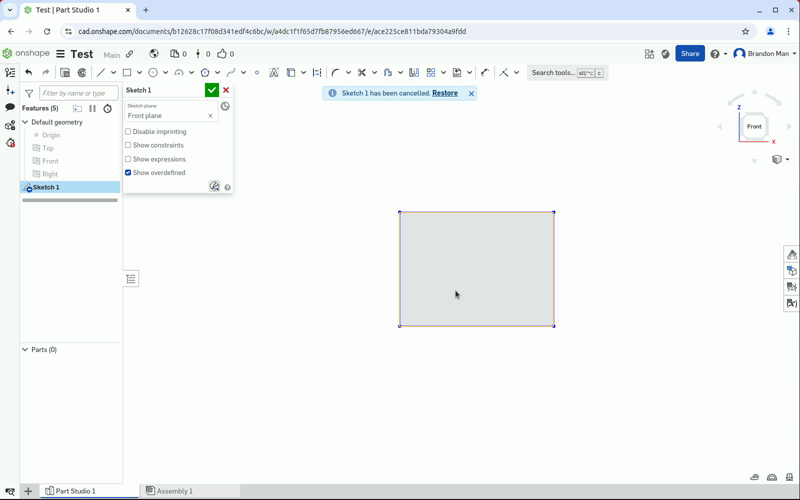
scroll(6)
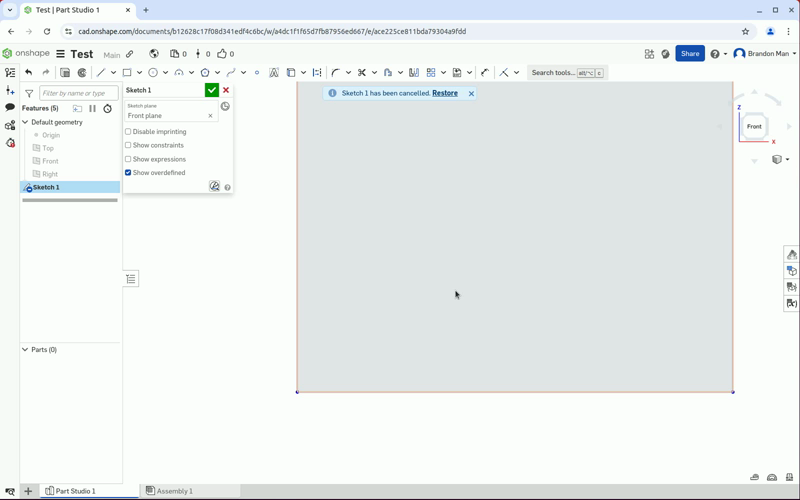
click(455, 290)
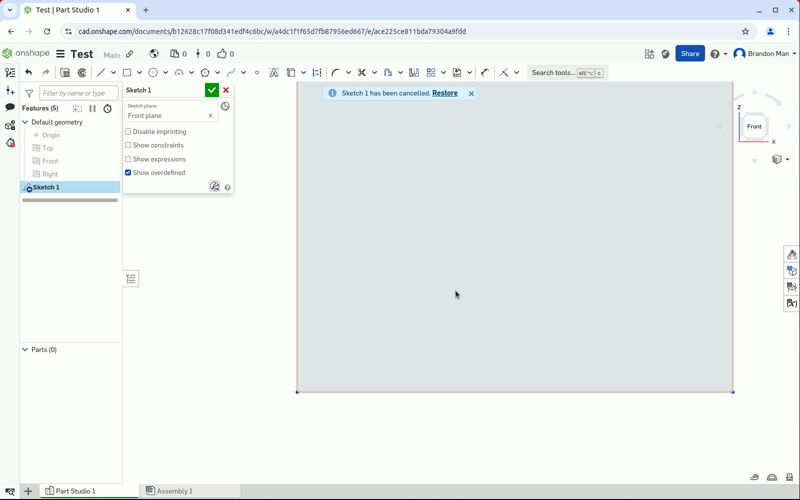
scroll(-6)
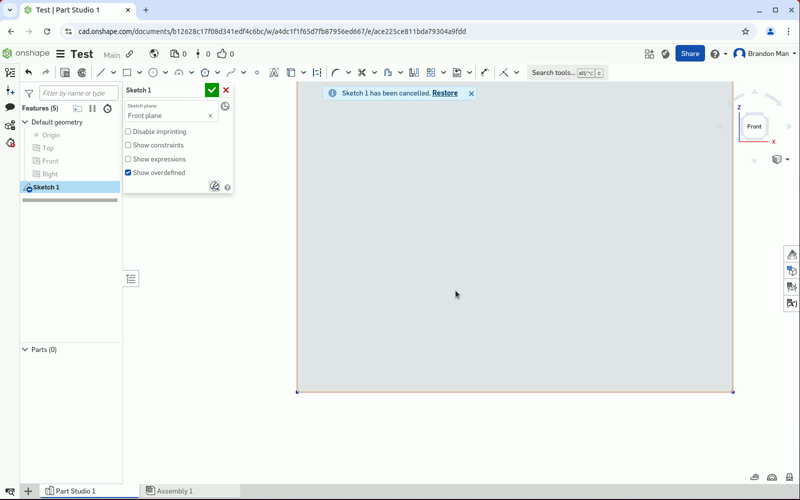
scroll(-6)
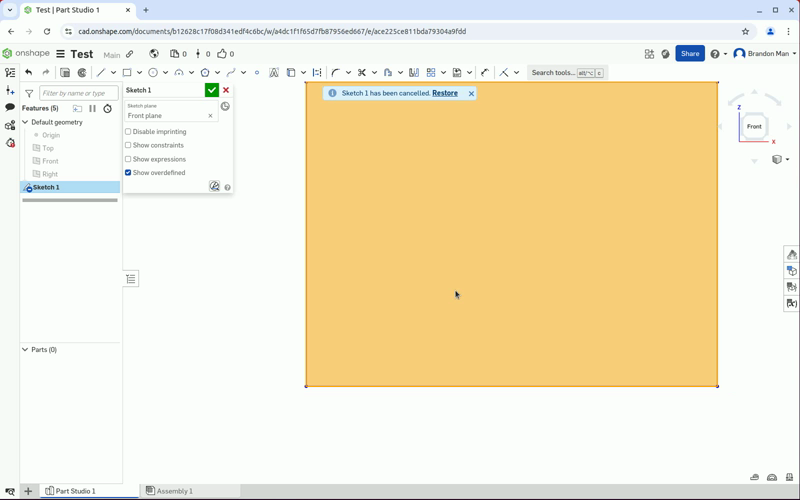
scroll(-6)
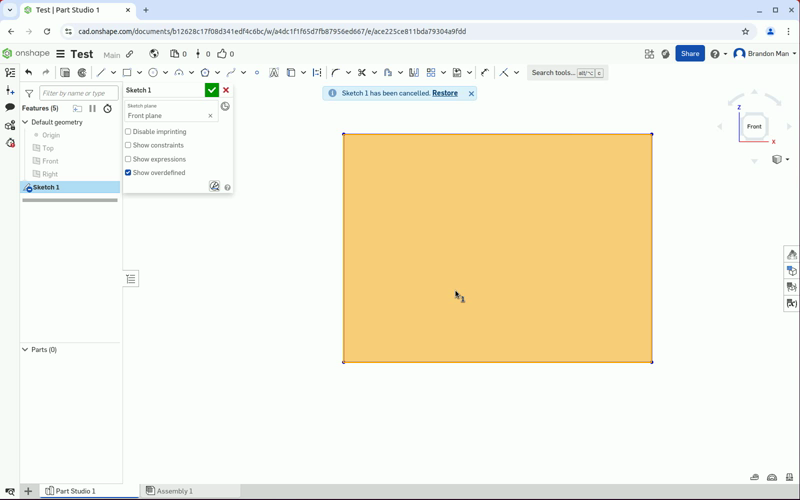
scroll(-6)
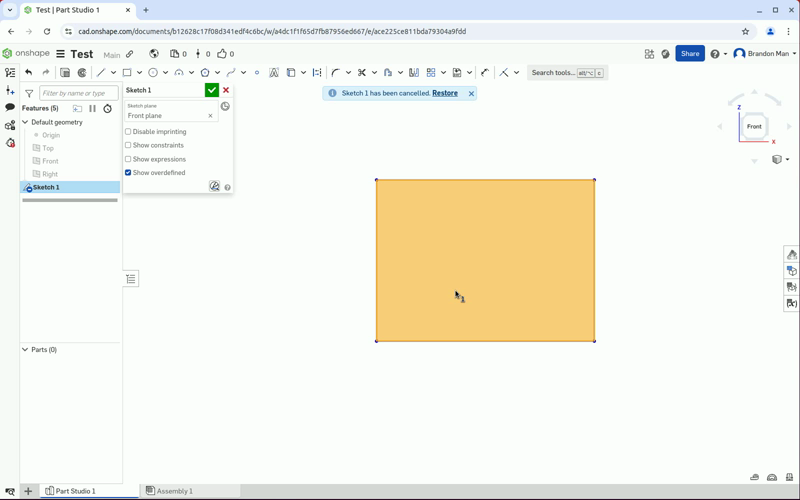
scroll(-6)
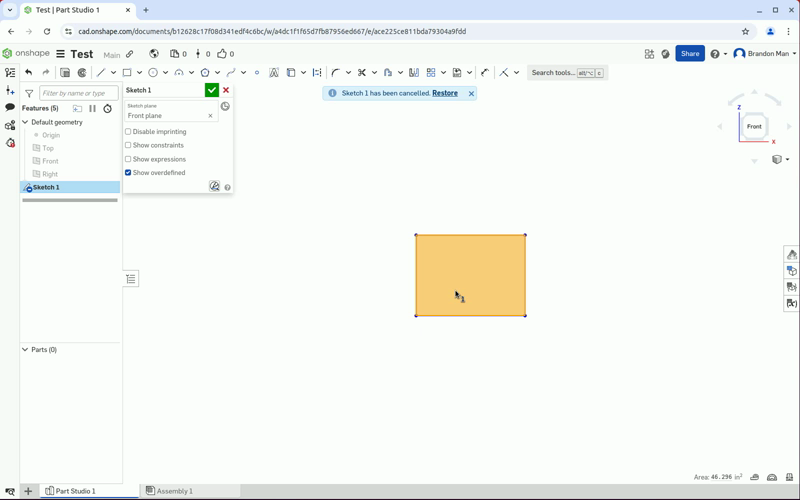
scroll(-6)
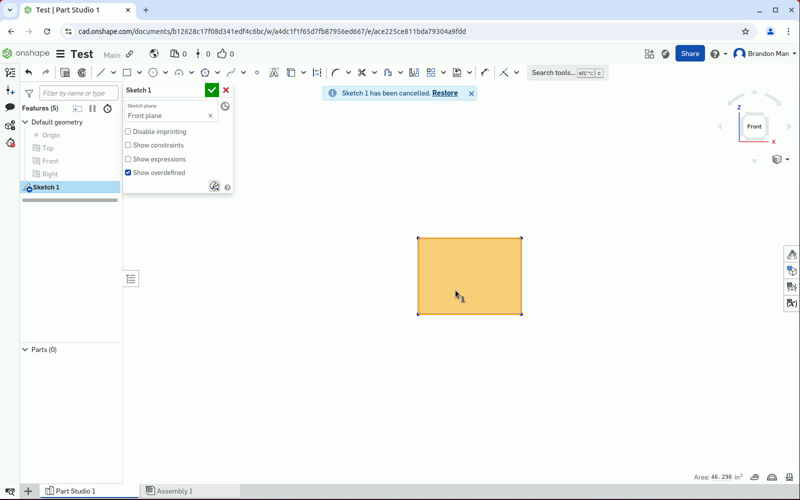
scroll(-6)
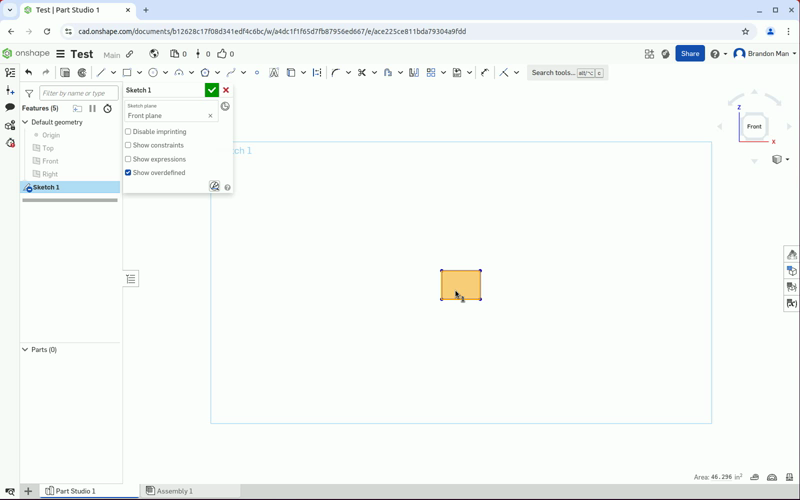
mouse_move(73, 352)
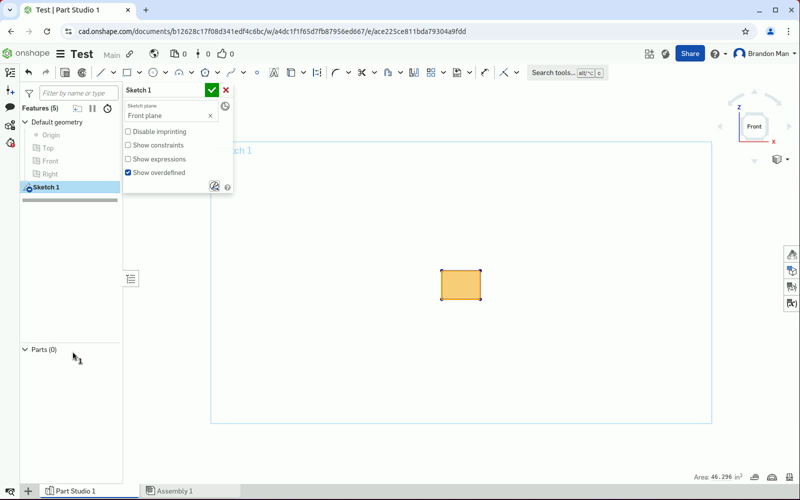
key(shift+y)
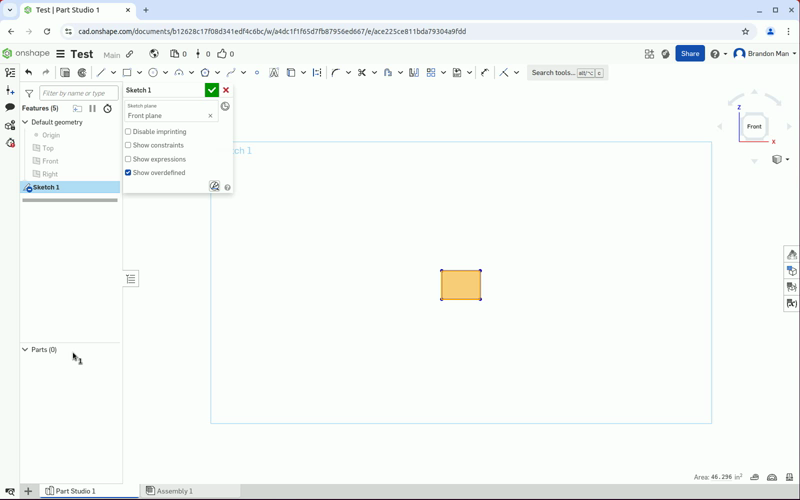
key(shift+e)
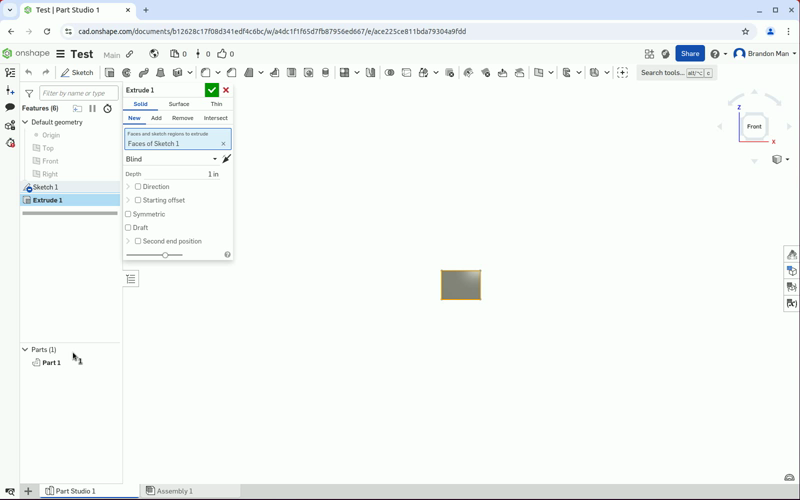
mouse_move(143, 106)
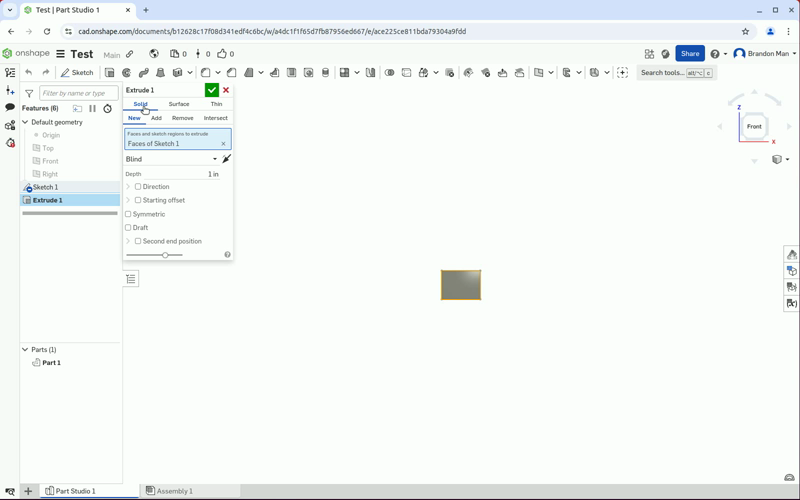
click(143, 106)
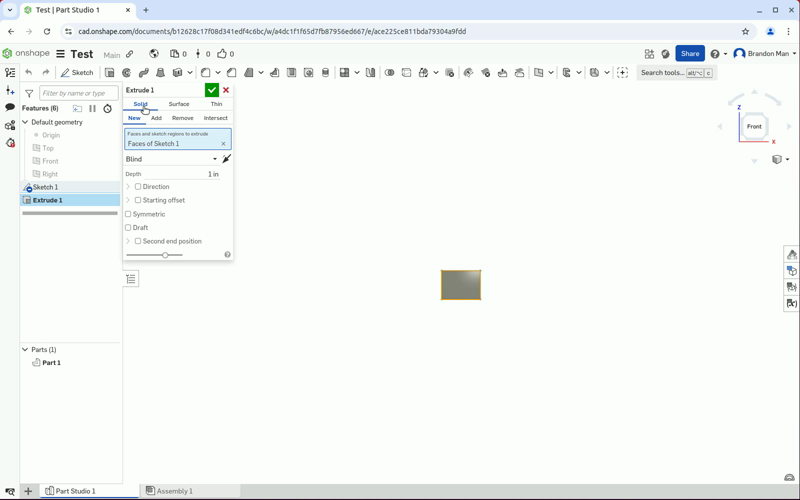
mouse_move(137, 120)
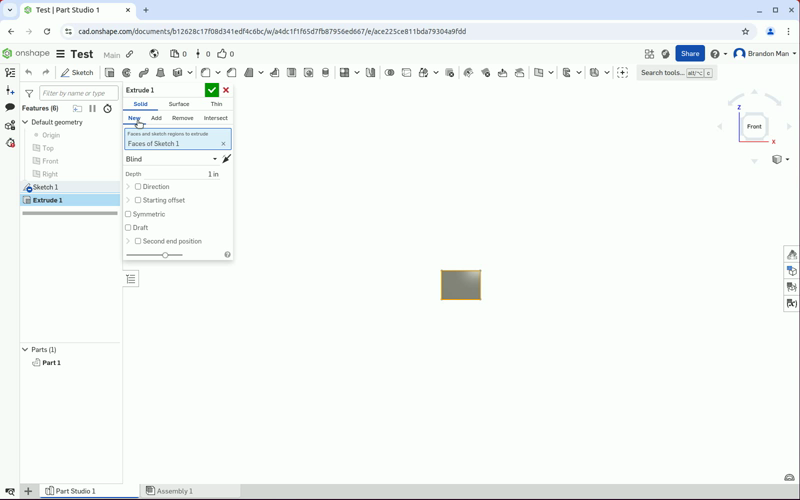
click(137, 120)
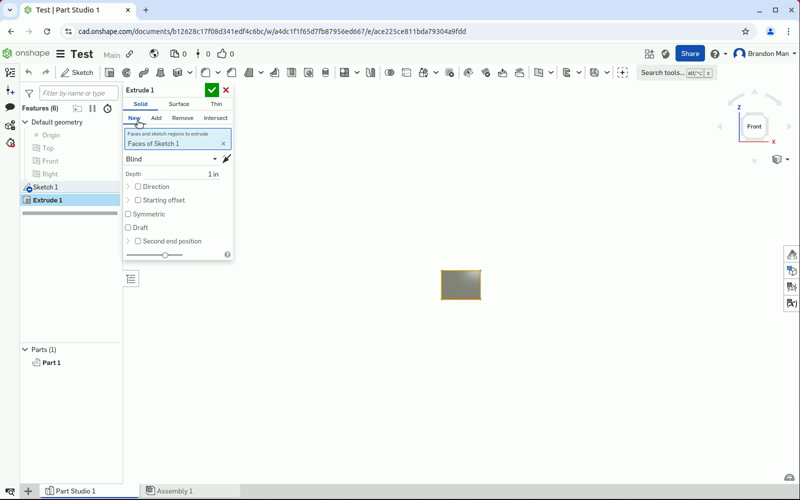
key(tab, 4)
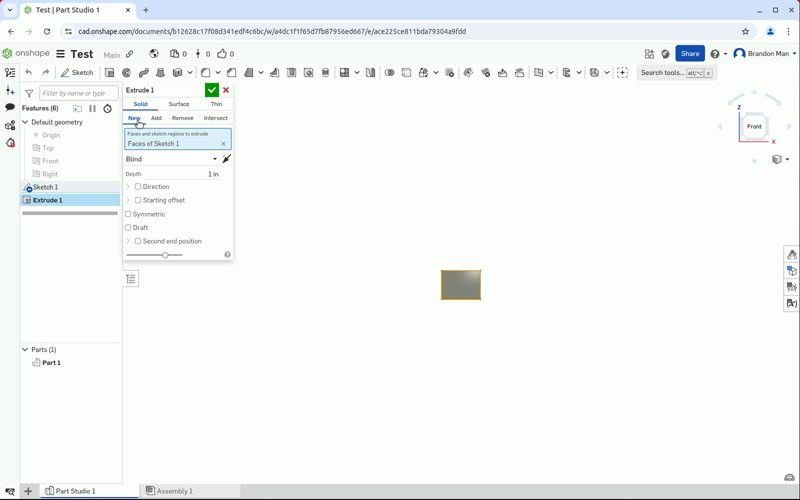
text(22.868)
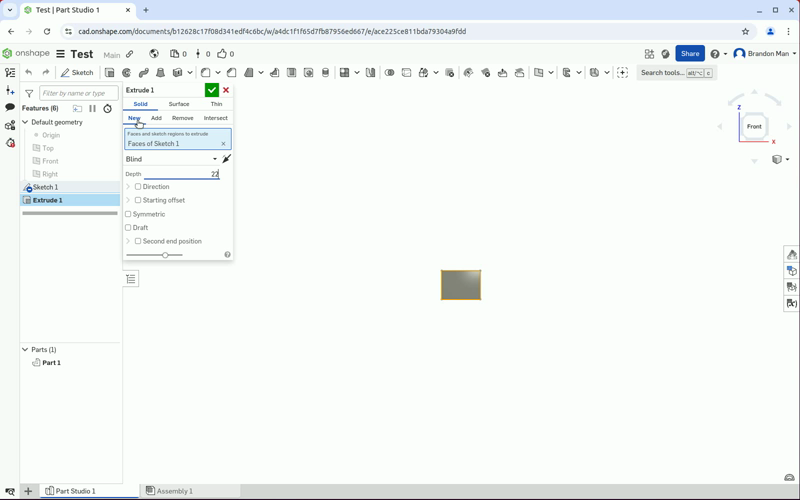
key(enter)
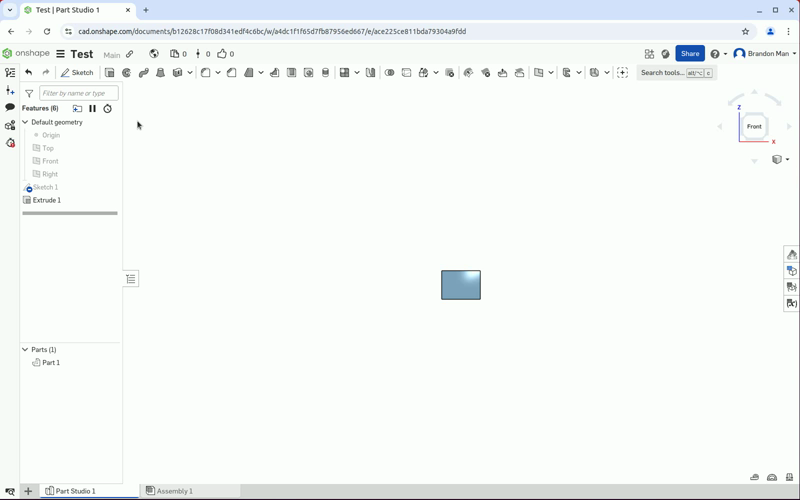
key(shift+h)
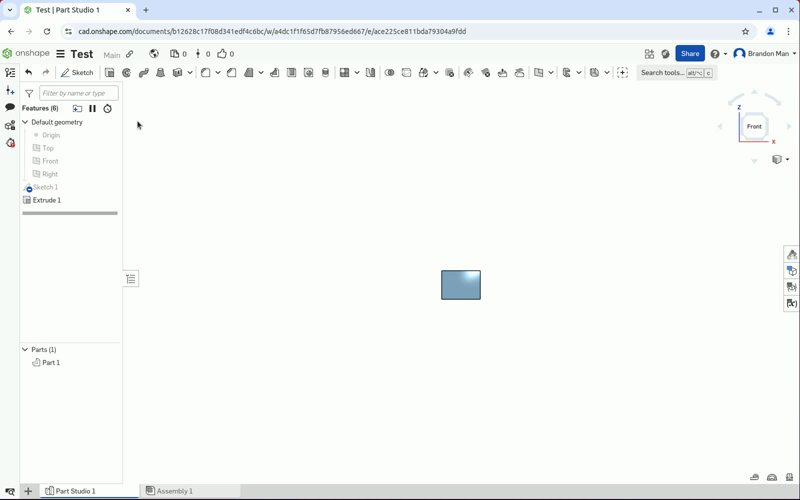
key(shift+h)
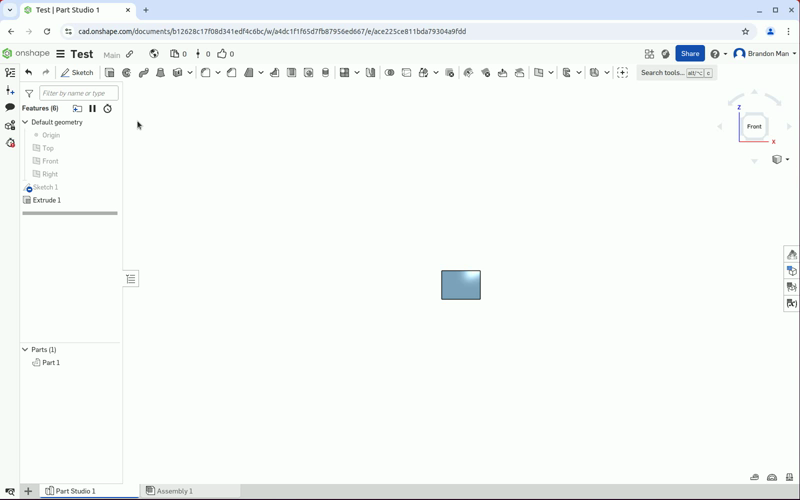
mouse_move(73, 189)
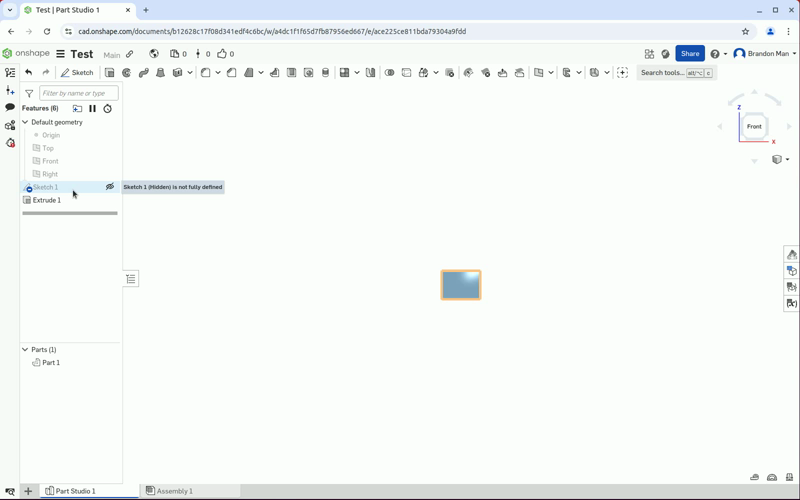
click(73, 189)
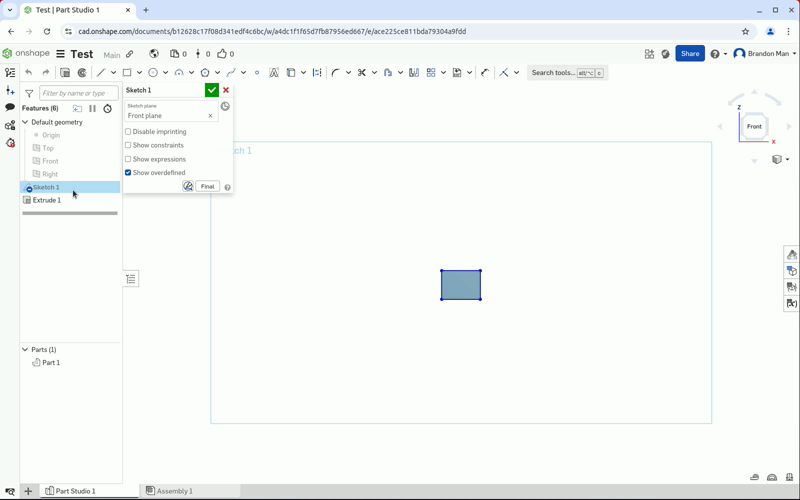
mouse_move(229, 92)
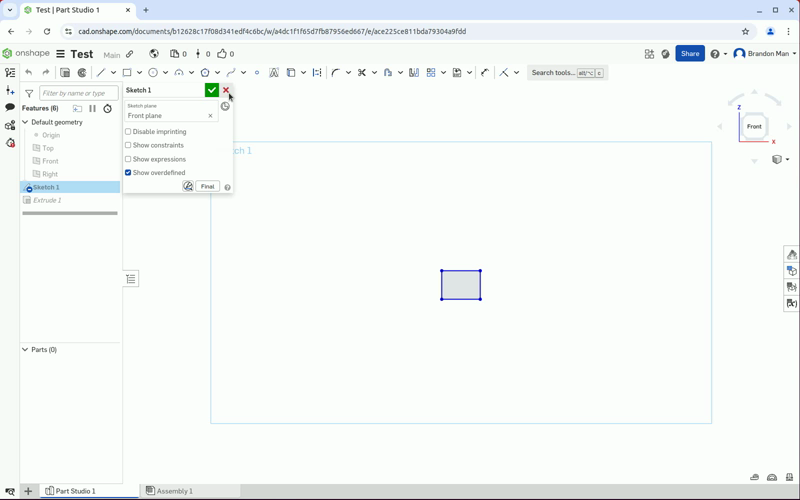
click(229, 92)
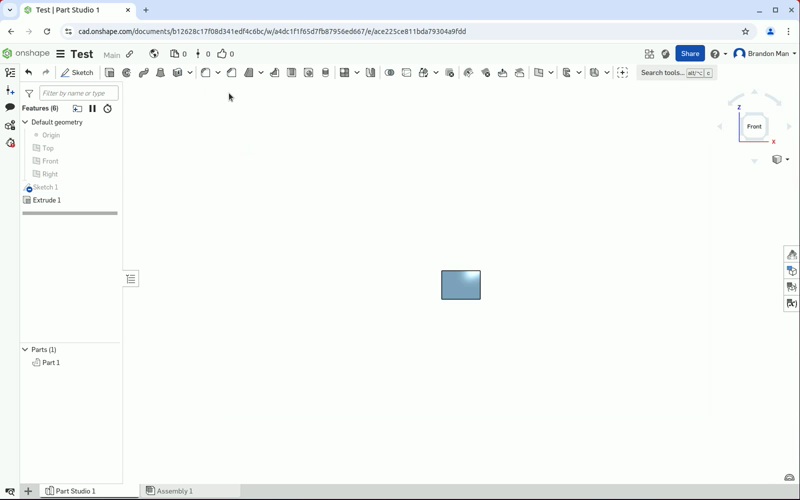
mouse_move(73, 352)
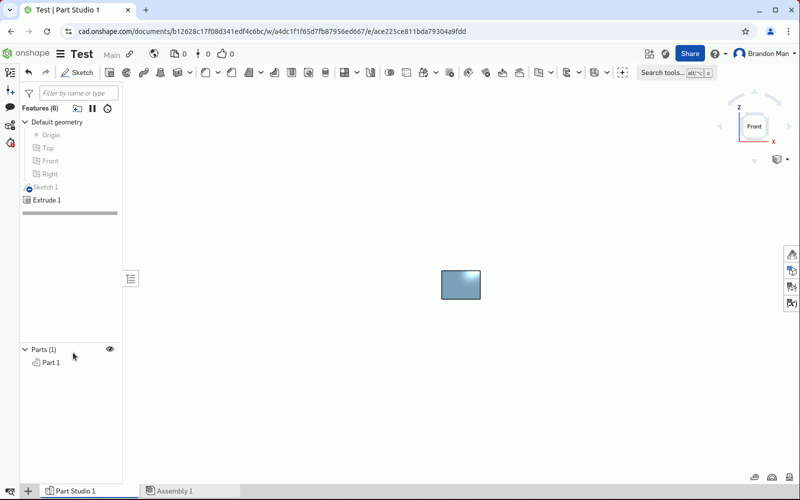
key(y)
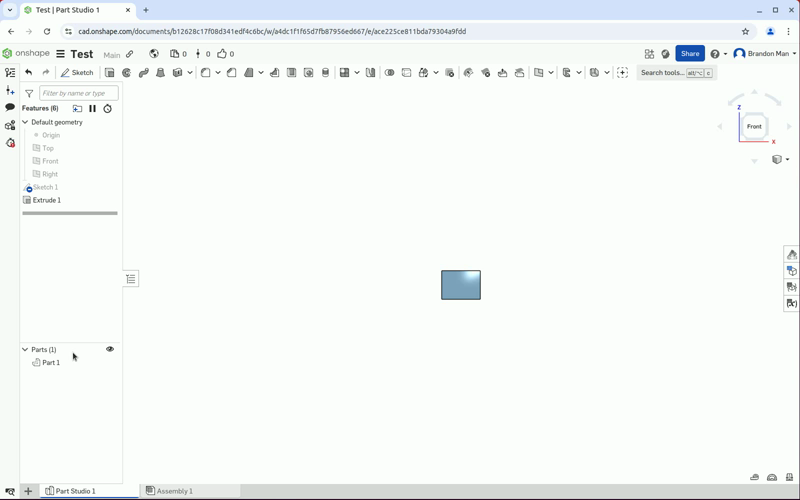
key(shift+p)
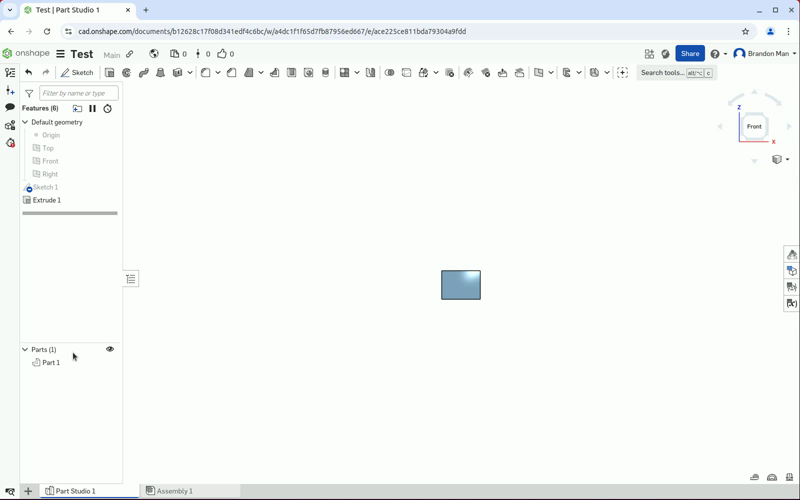
key(space)
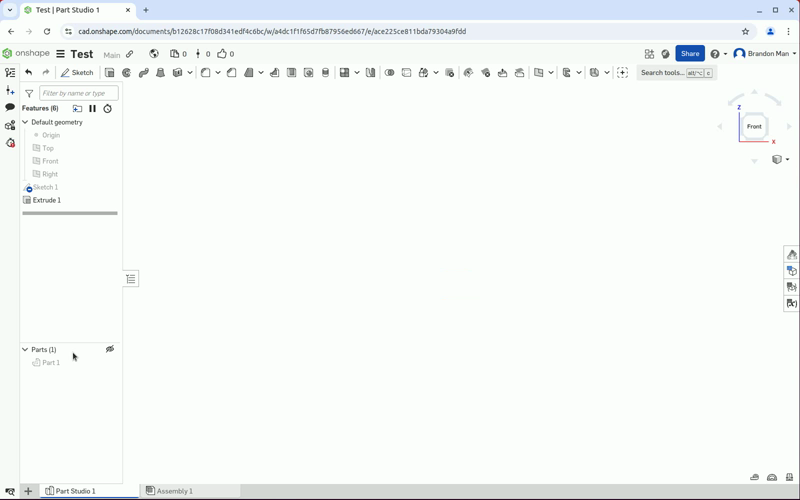
key_down(shift)
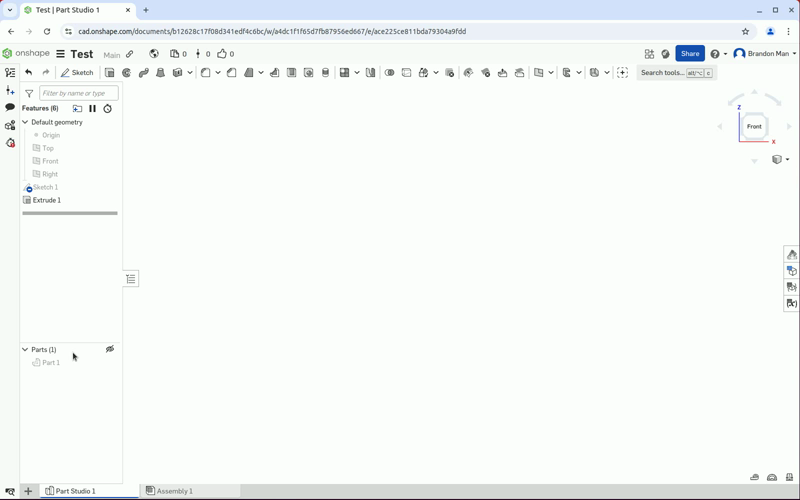
key(left)
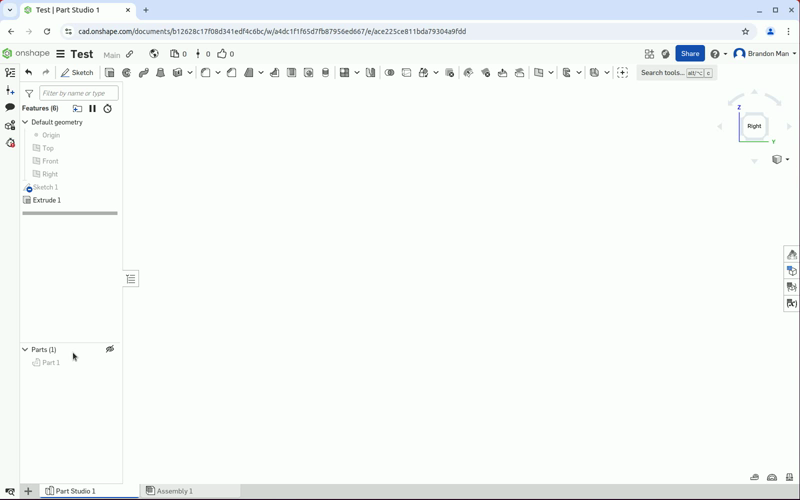
key_up(shift)
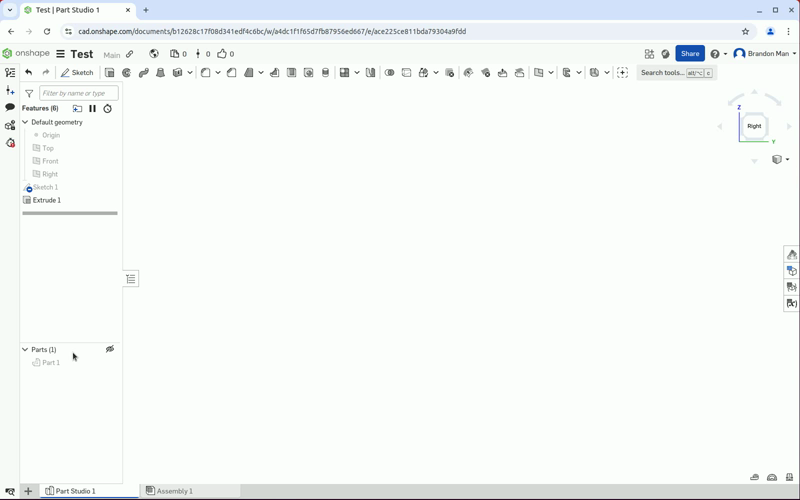
mouse_move(73, 352)
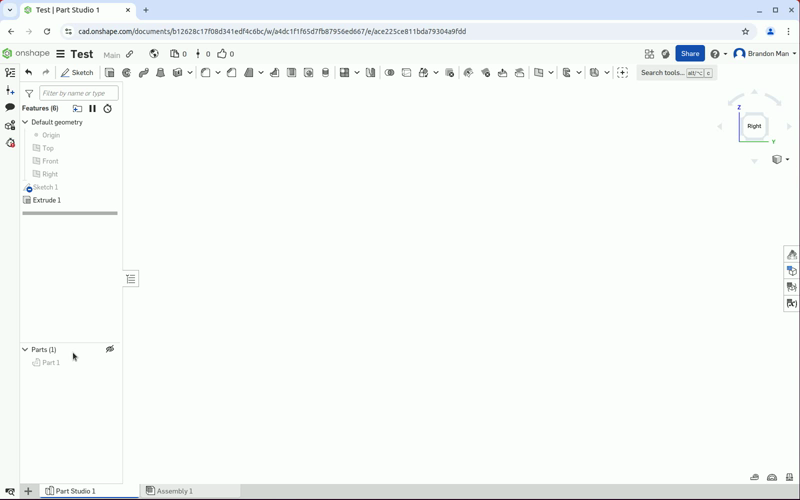
key(shift+y)
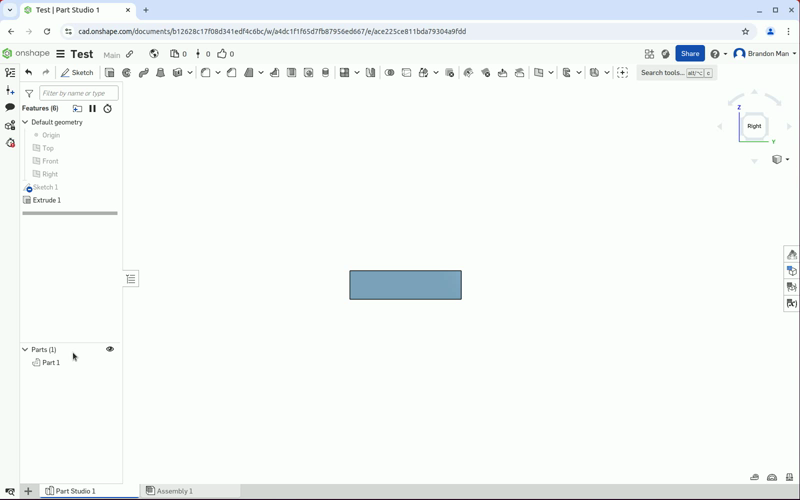
mouse_move(541, 75)
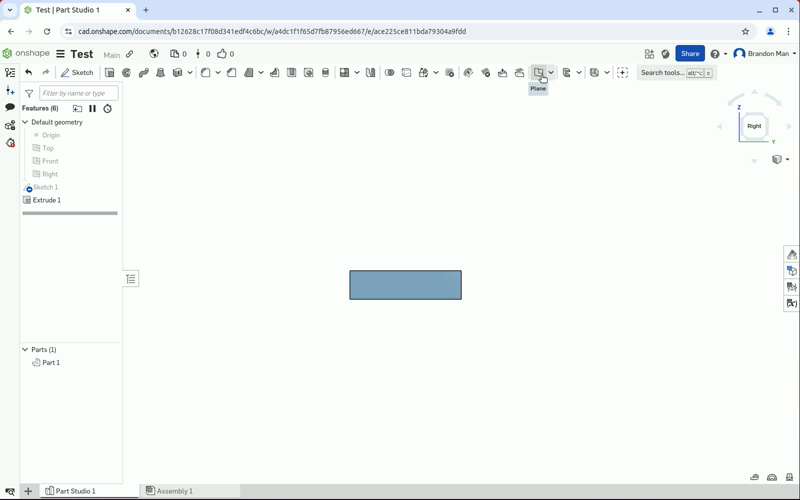
click(541, 75)
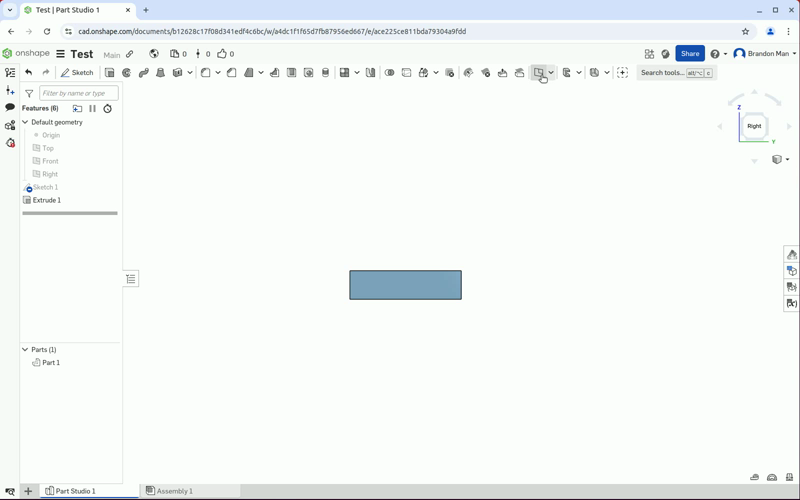
mouse_move(73, 176)
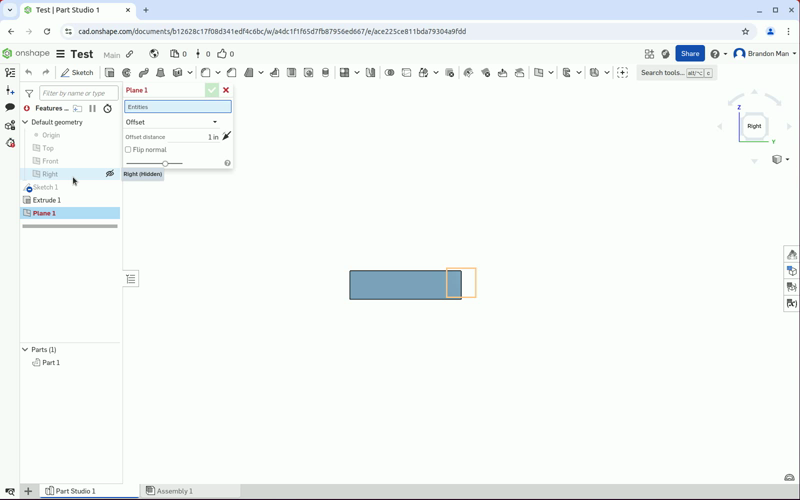
click(73, 176)
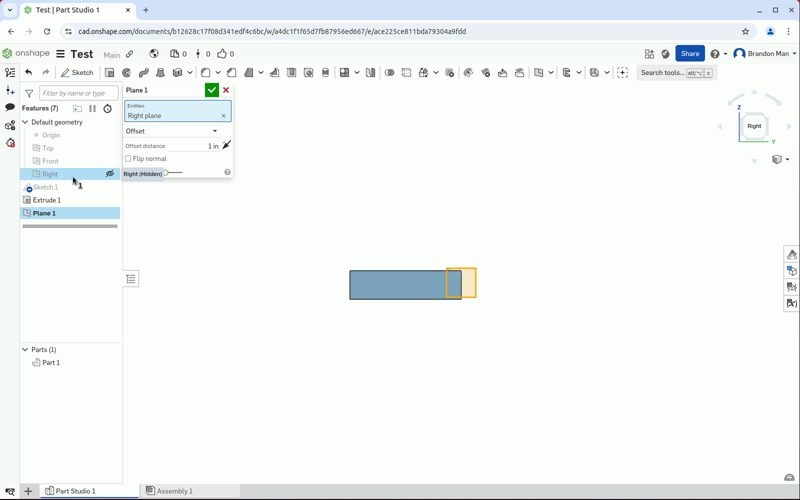
key(tab, 2)
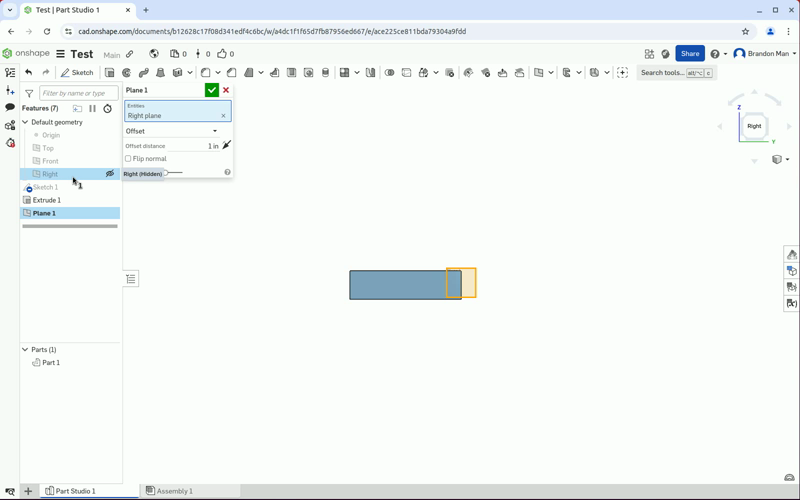
text(3.851)
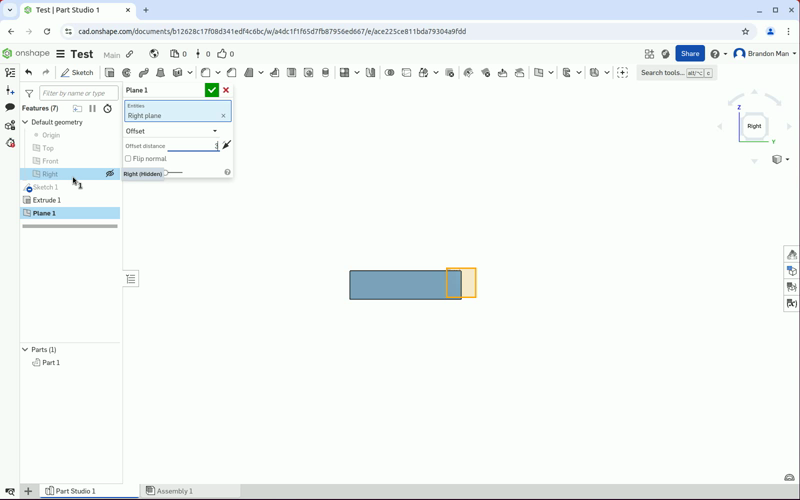
key(enter, 2)
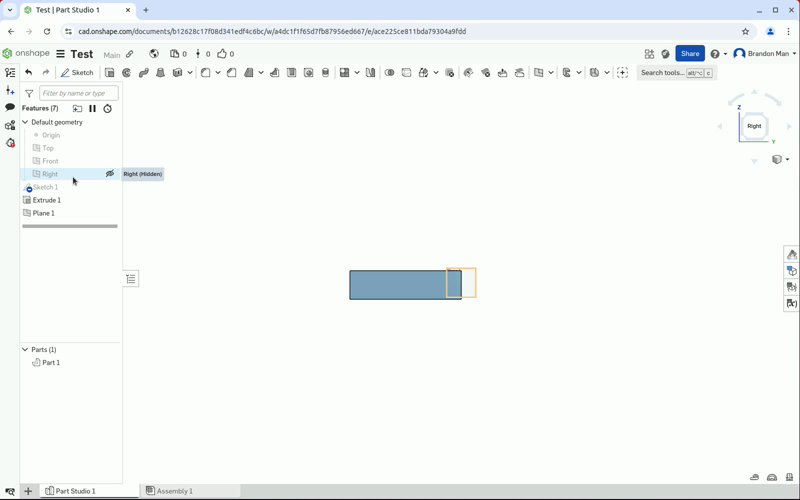
key(shift+s)
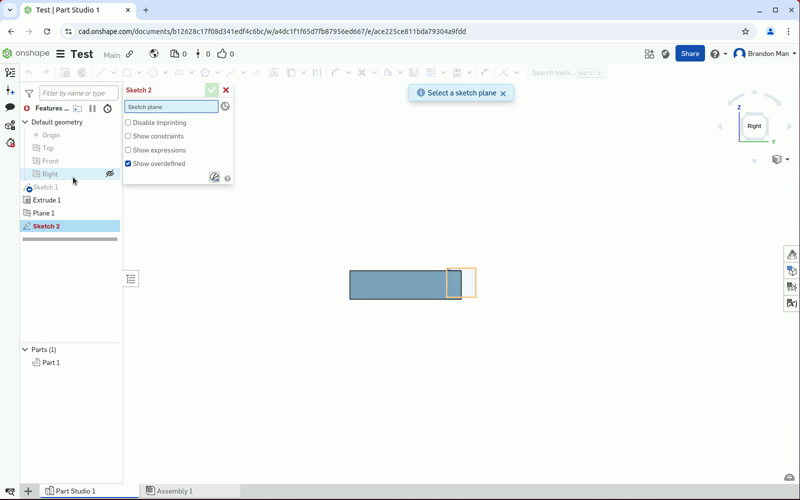
mouse_move(73, 215)
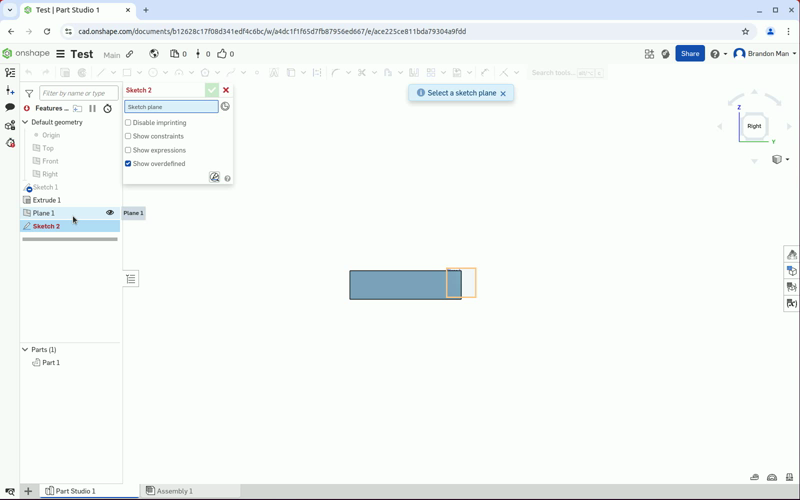
click(73, 215)
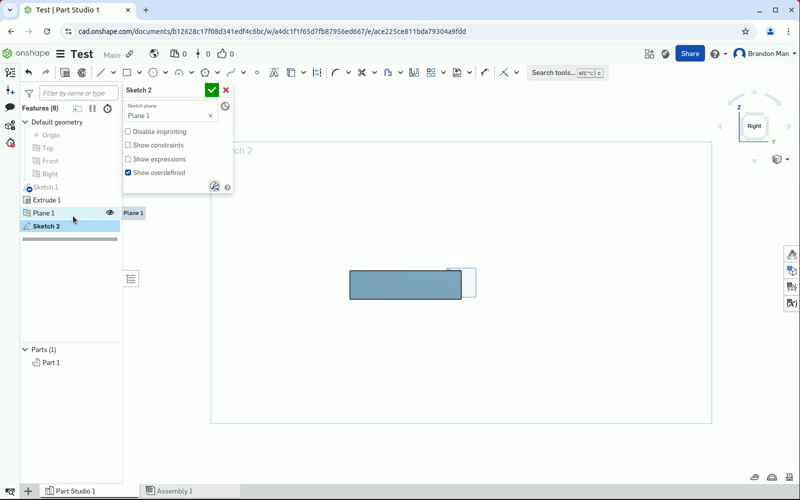
mouse_move(73, 352)
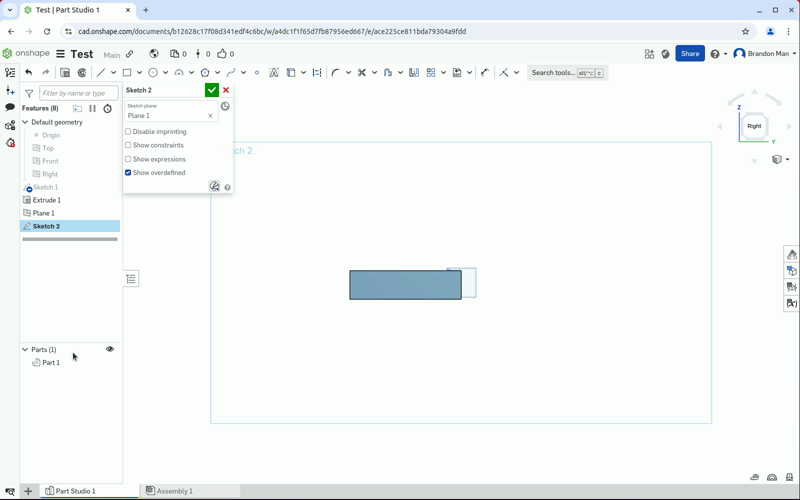
key(y)
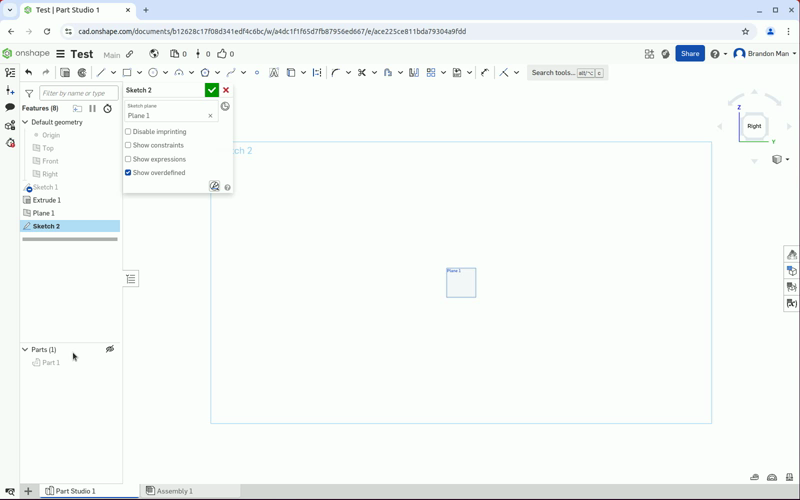
key(l)
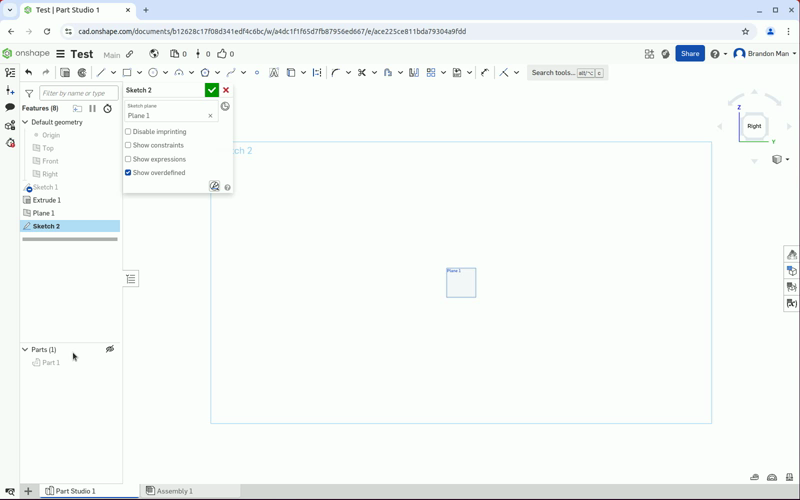
key_down(shift)
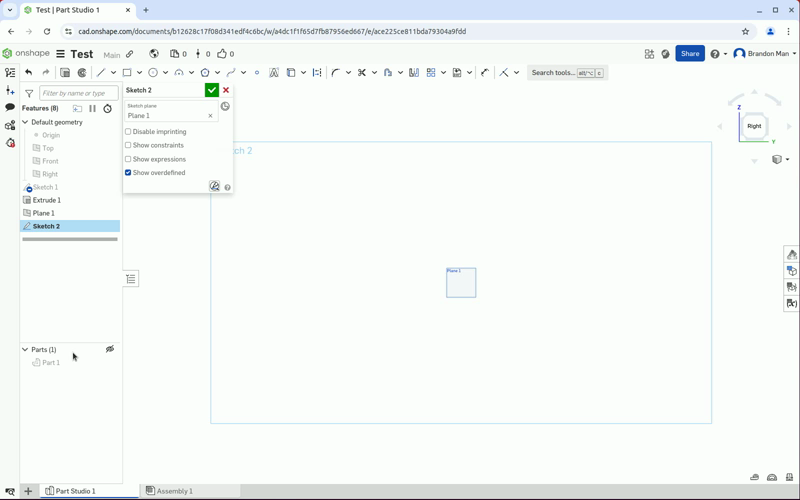
mouse_move(351, 288)
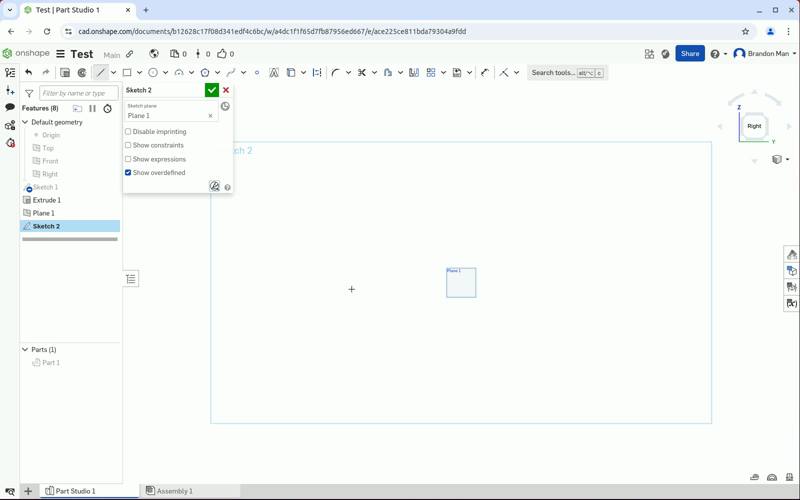
click(351, 288)
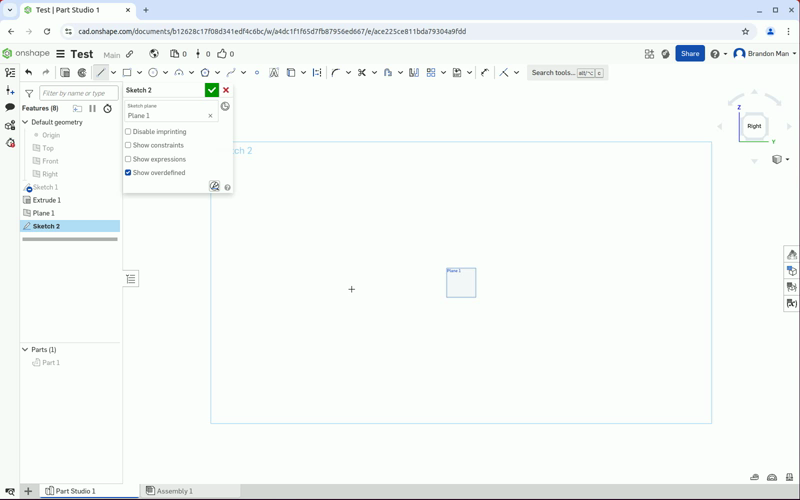
key_up(shift)
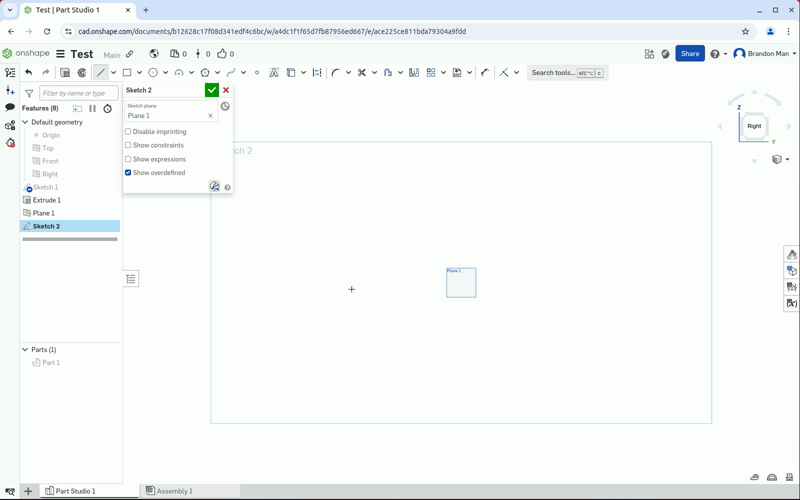
key_down(shift)
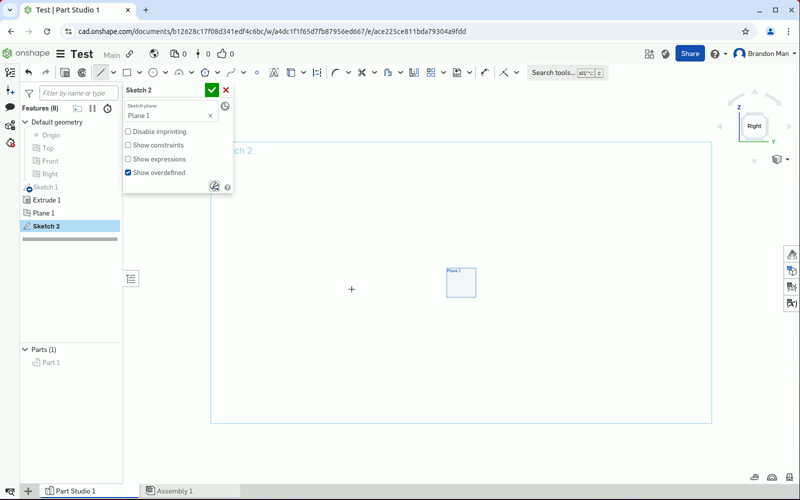
mouse_move(381, 288)
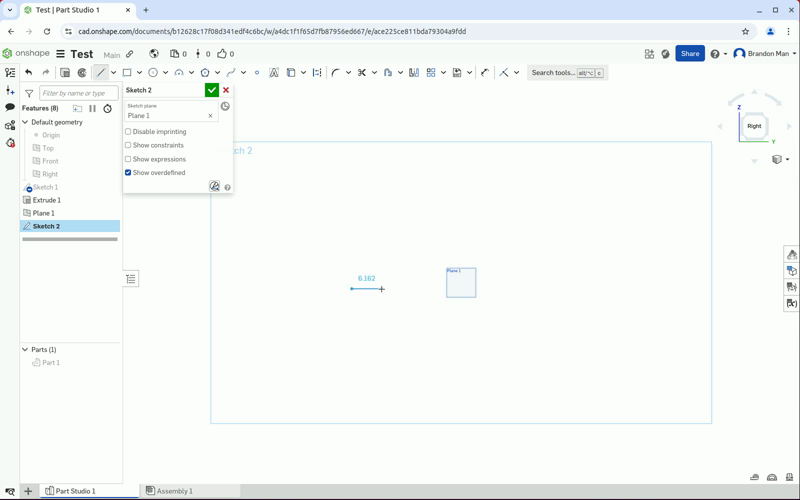
mouse_move(366, 288)
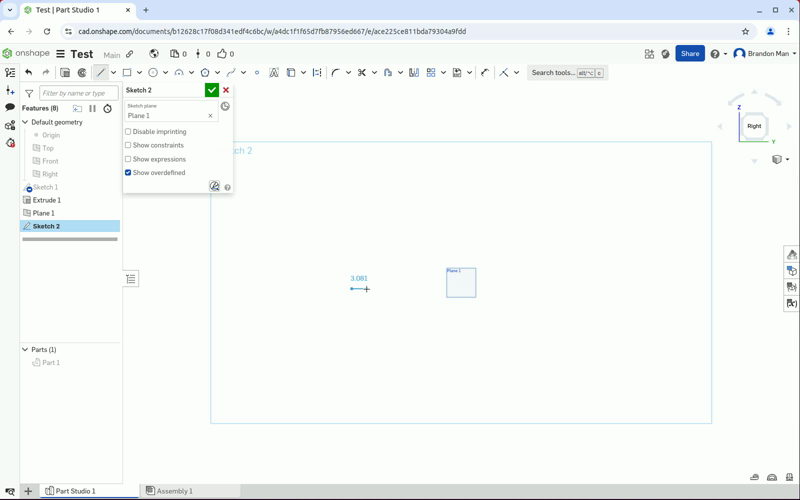
click(366, 288)
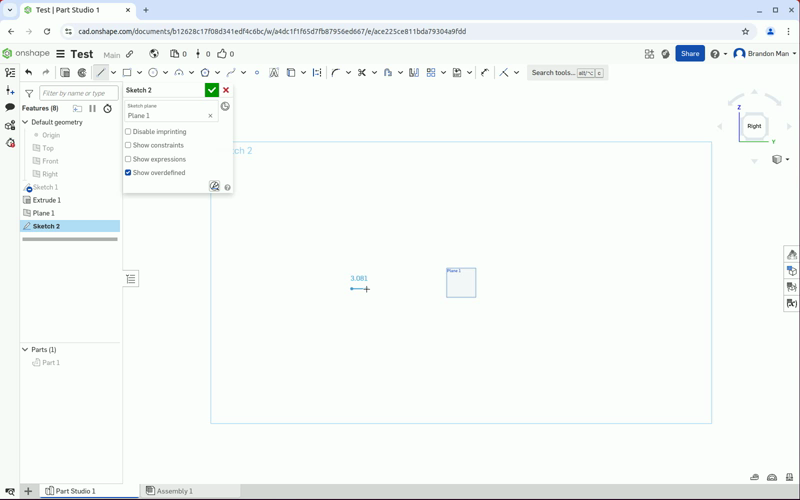
key_up(shift)
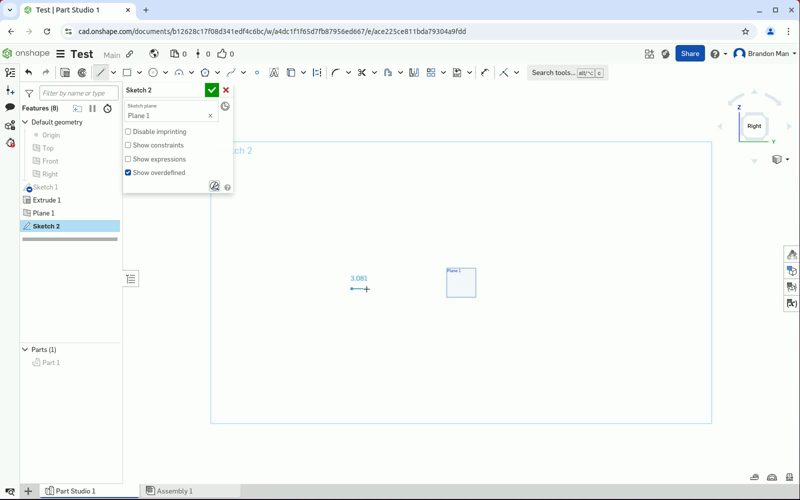
key_down(shift)
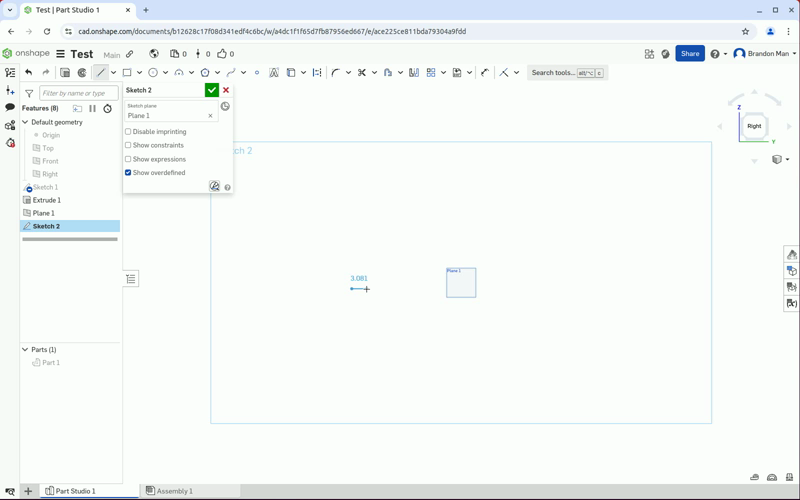
mouse_move(396, 288)
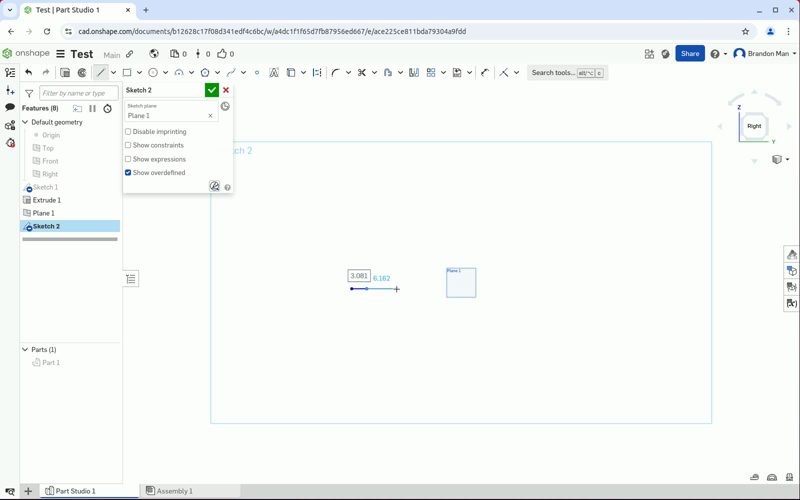
mouse_move(366, 273)
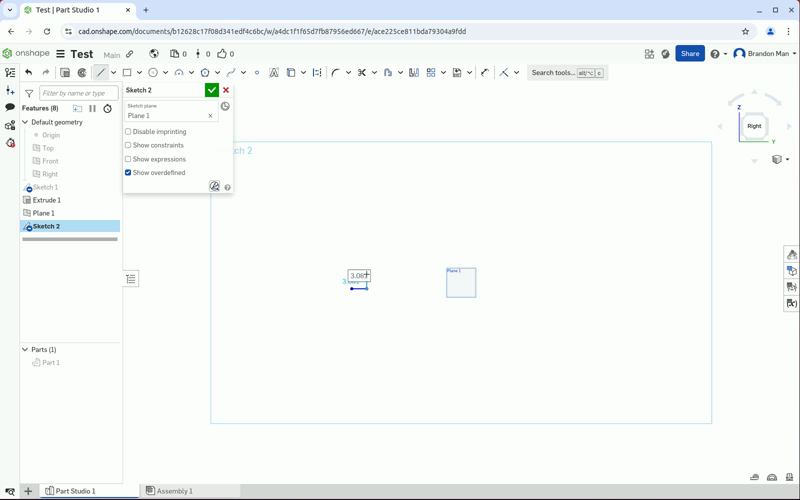
click(366, 273)
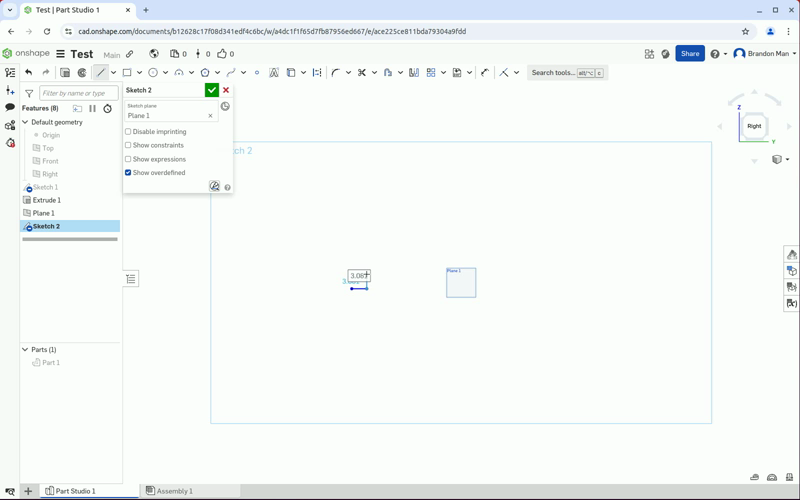
key_up(shift)
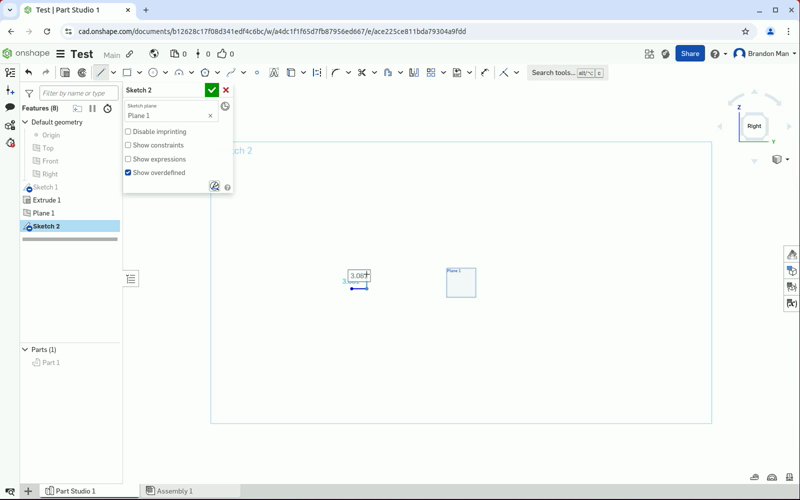
key_down(shift)
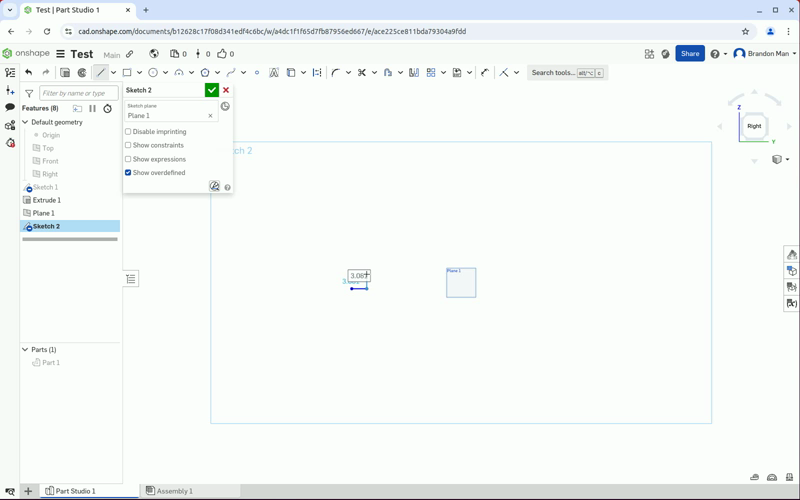
mouse_move(396, 273)
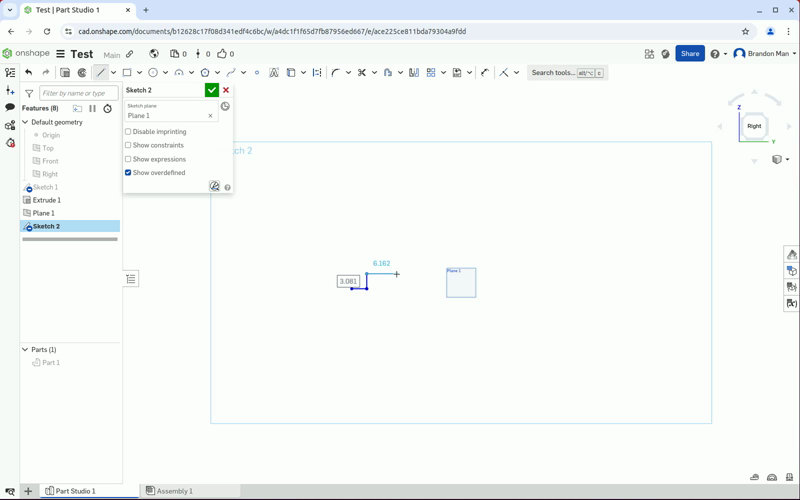
mouse_move(351, 273)
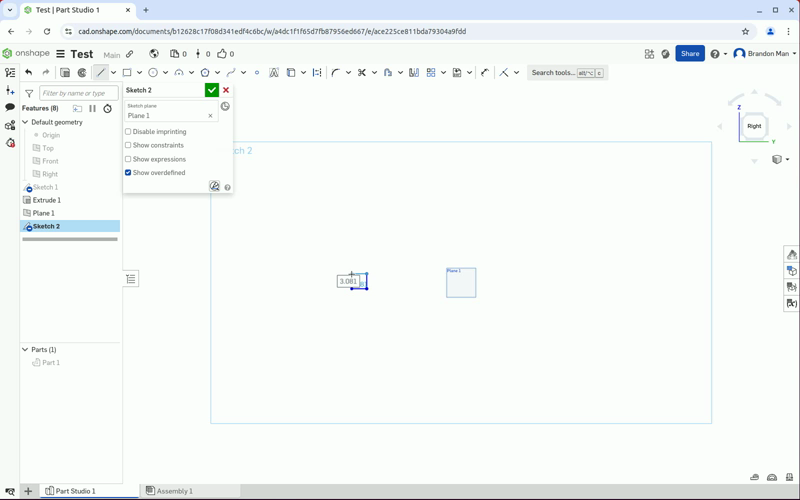
click(351, 273)
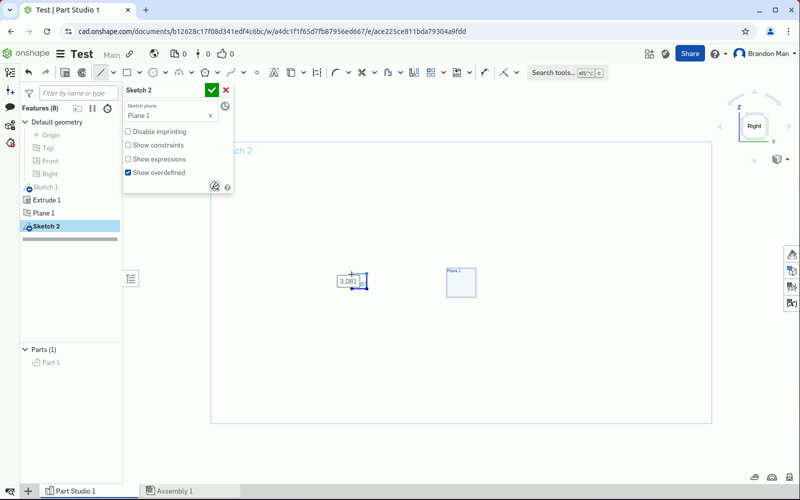
key_up(shift)
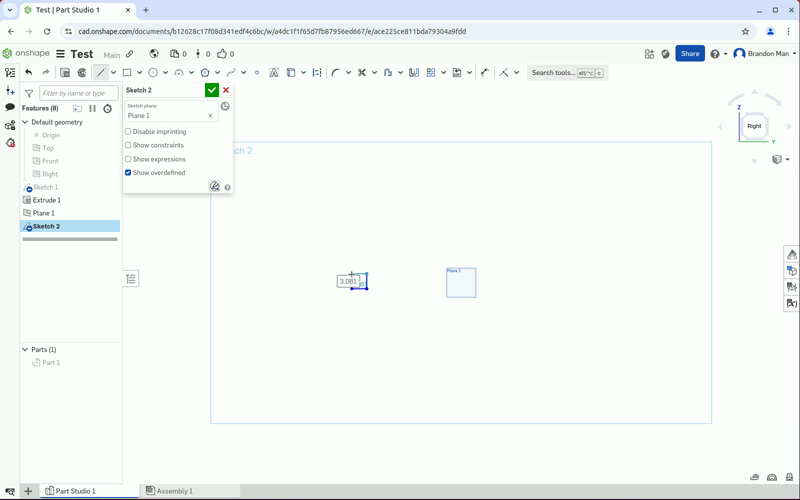
mouse_move(381, 273)
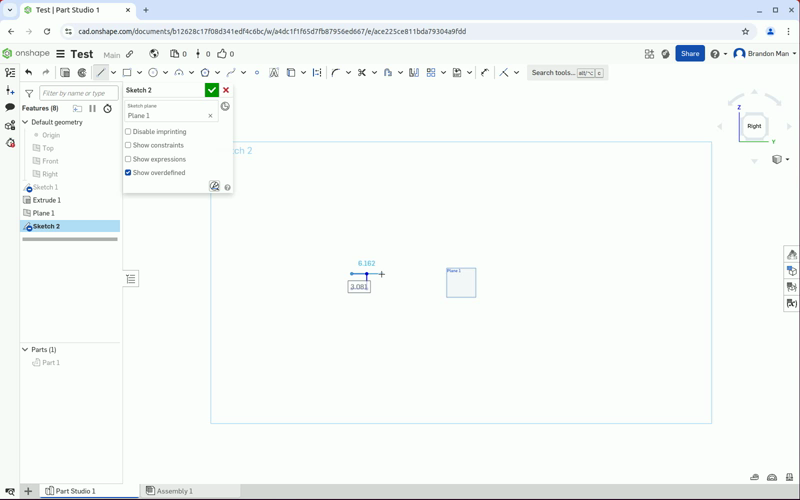
key_down(shift)
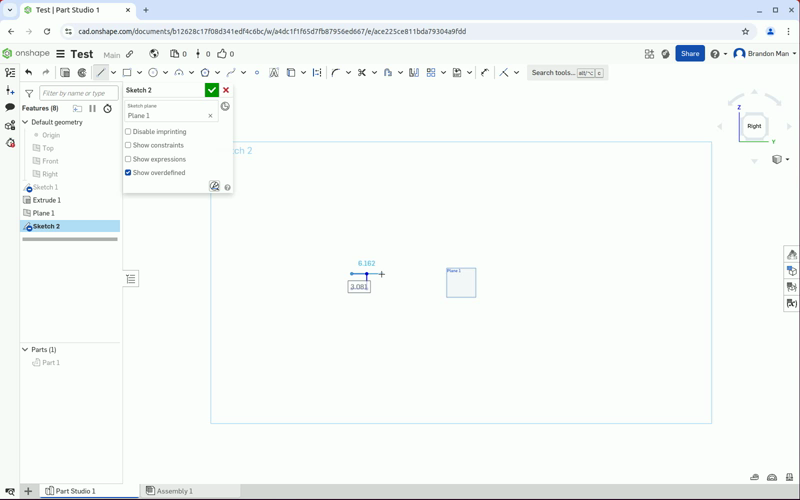
mouse_move(351, 288)
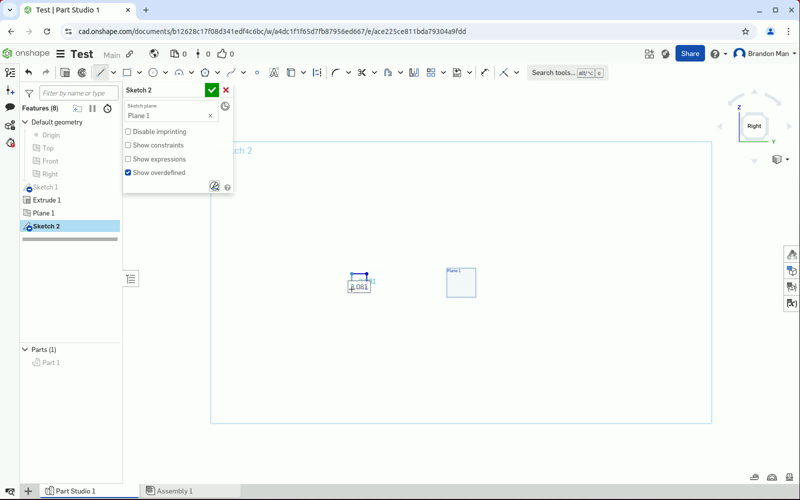
key_up(shift)
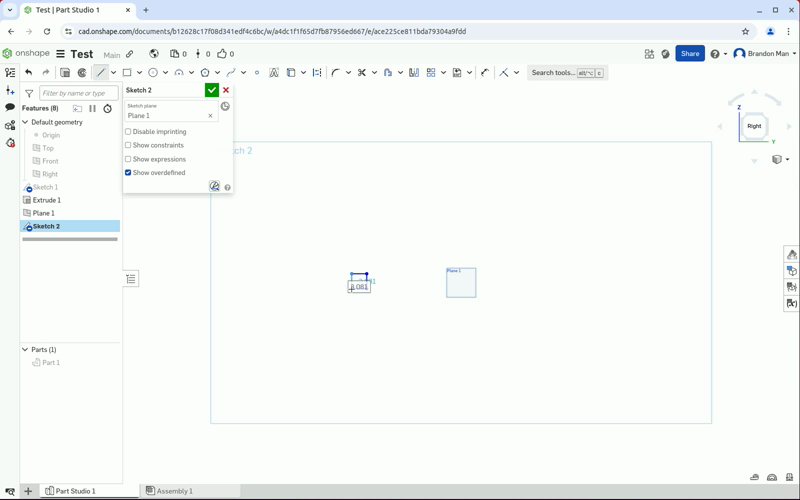
click(351, 288)
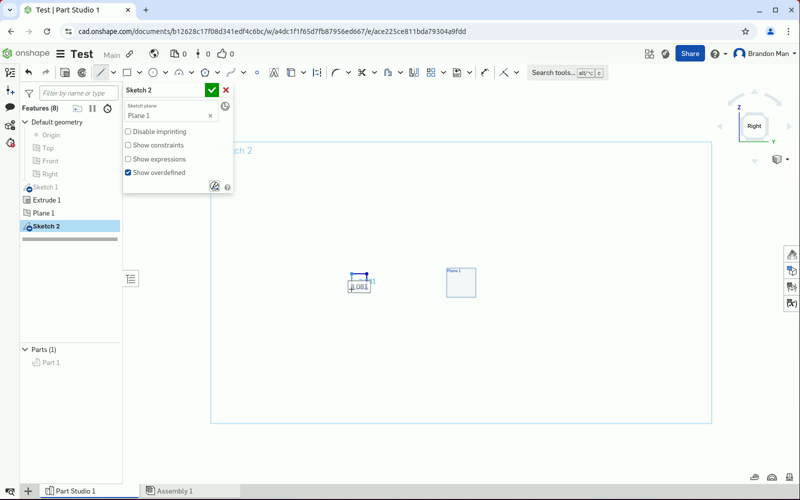
key(esc)
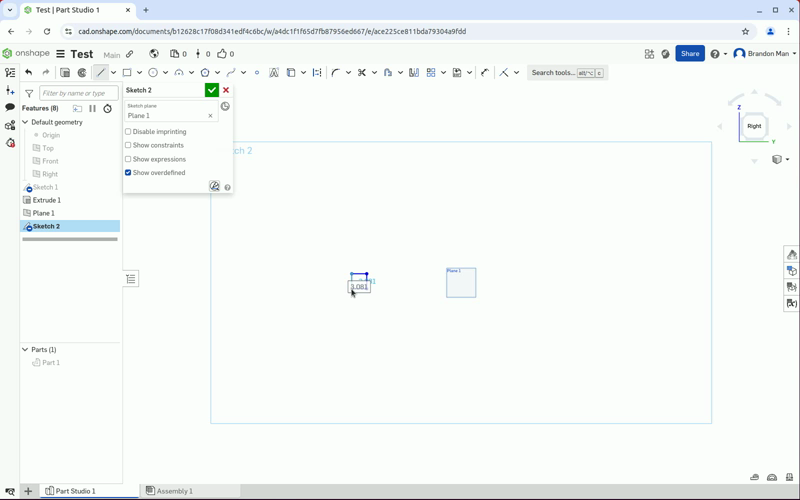
mouse_move(356, 275)
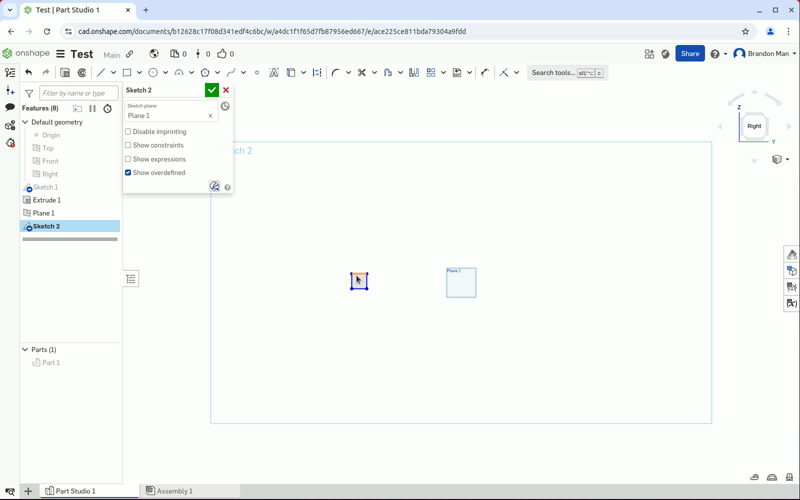
scroll(6)
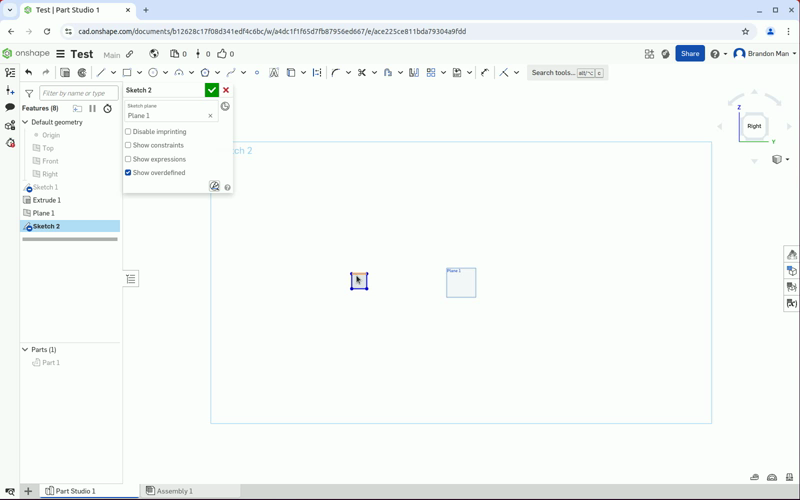
scroll(6)
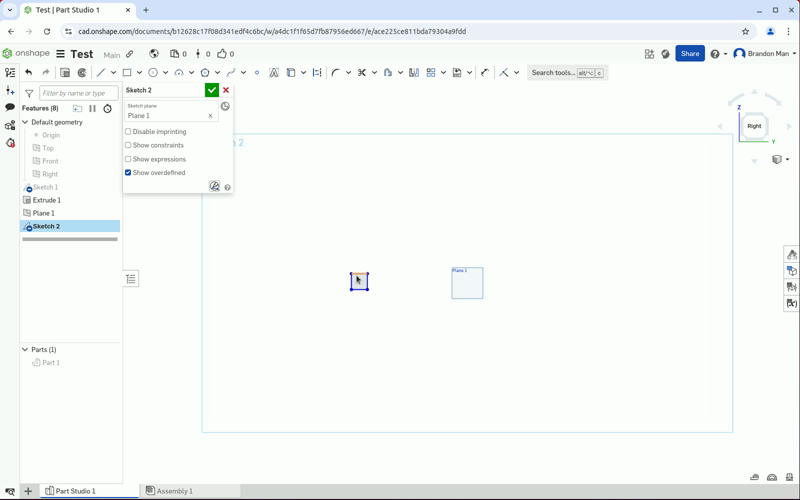
scroll(6)
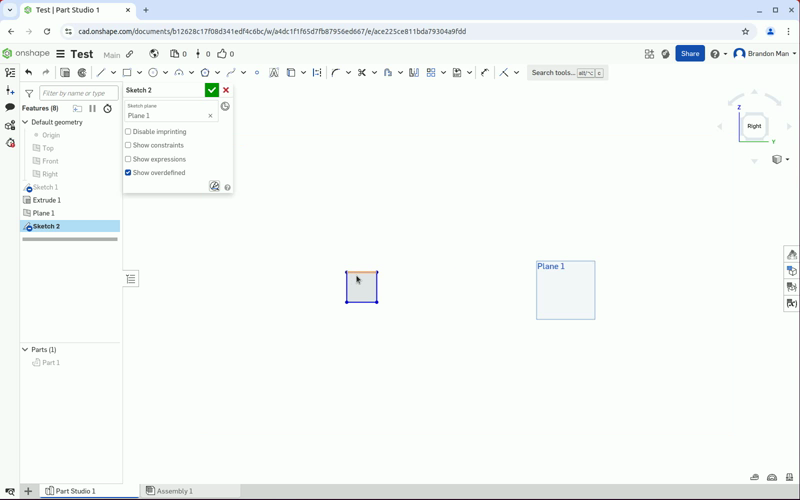
scroll(6)
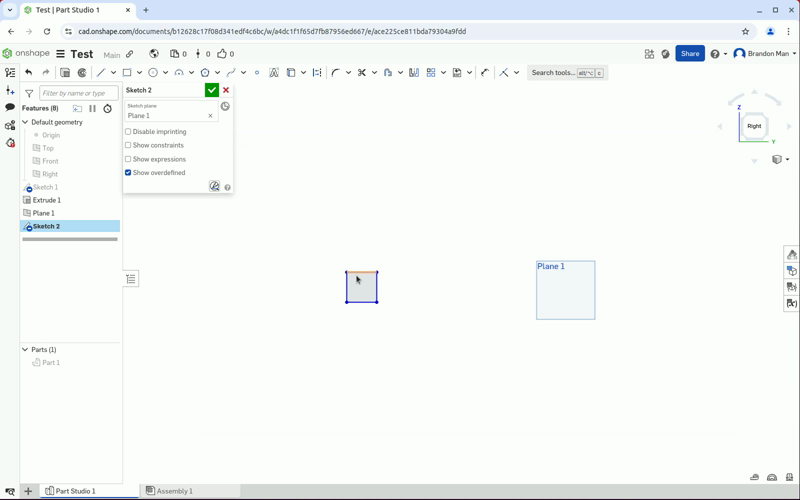
scroll(6)
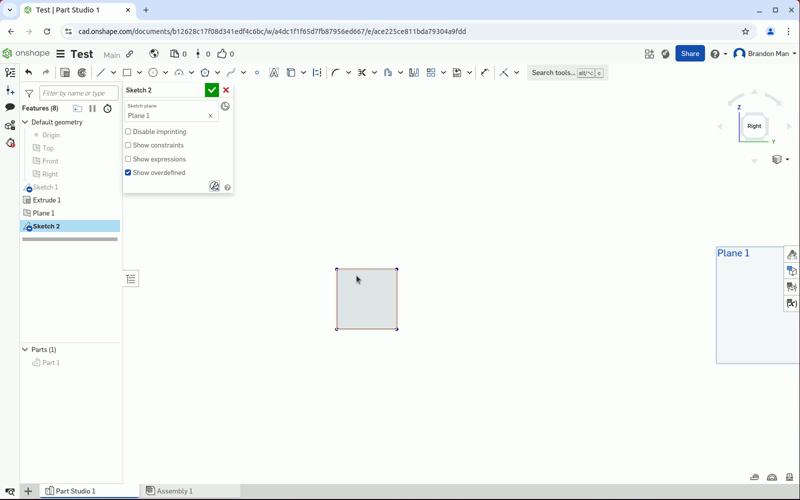
scroll(6)
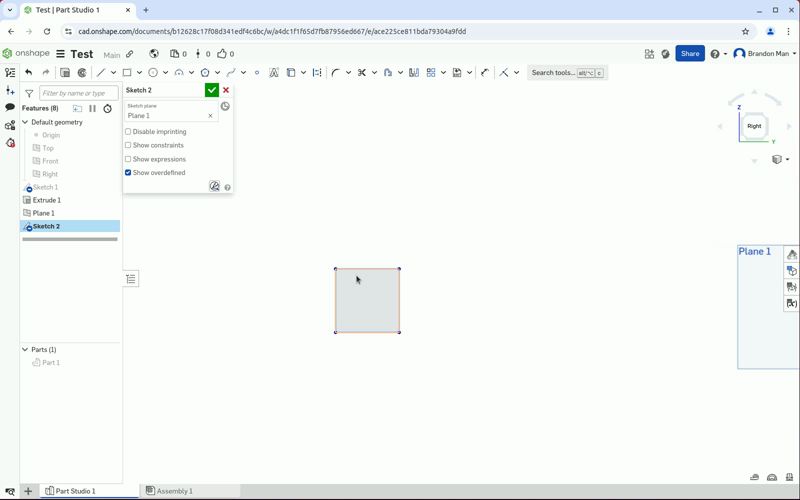
scroll(6)
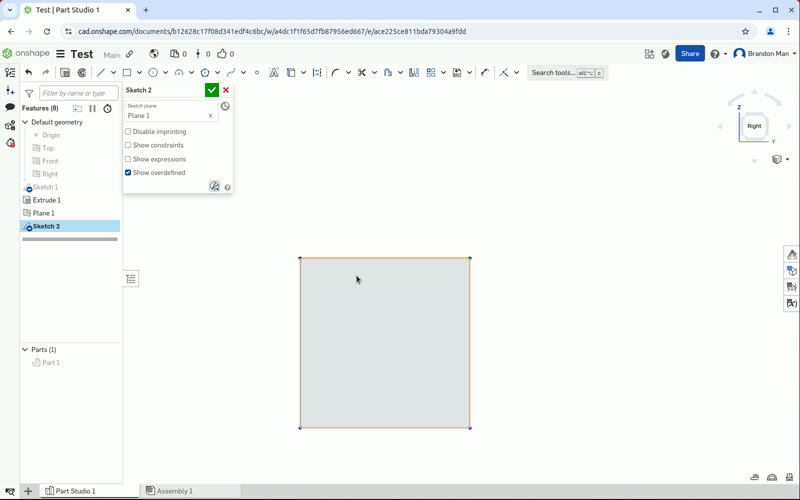
click(356, 275)
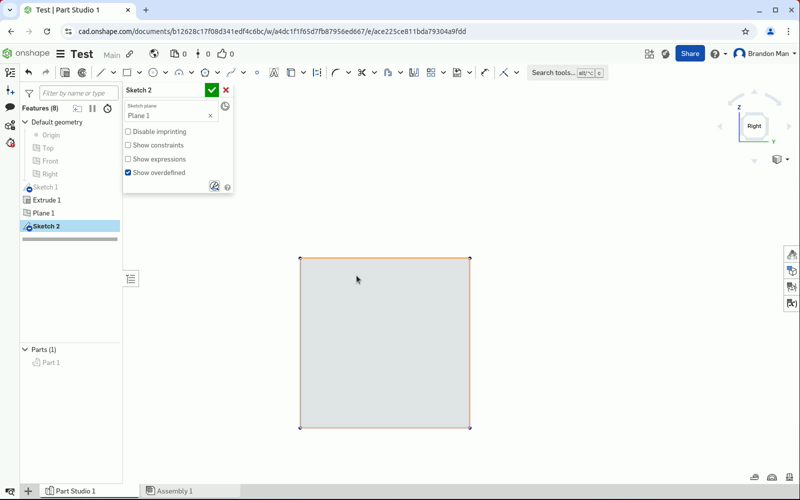
scroll(-6)
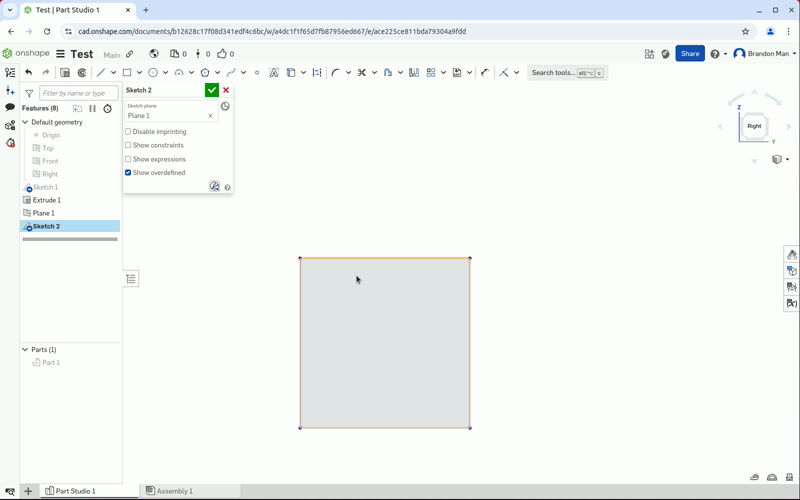
scroll(-6)
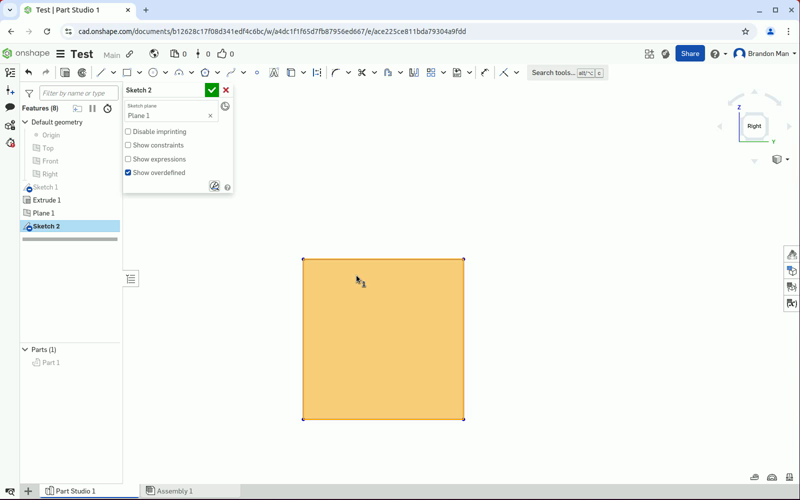
scroll(-6)
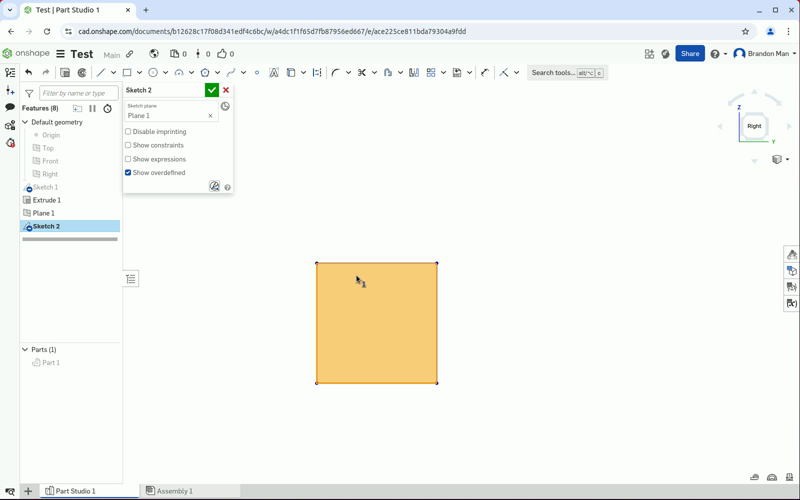
scroll(-6)
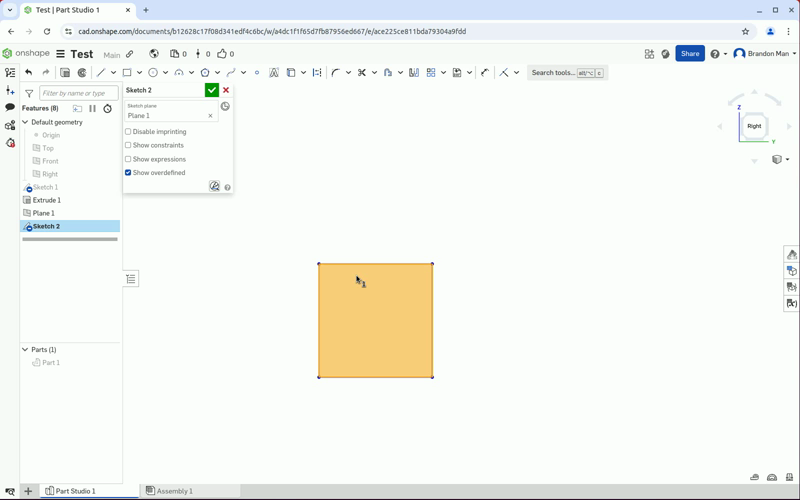
scroll(-6)
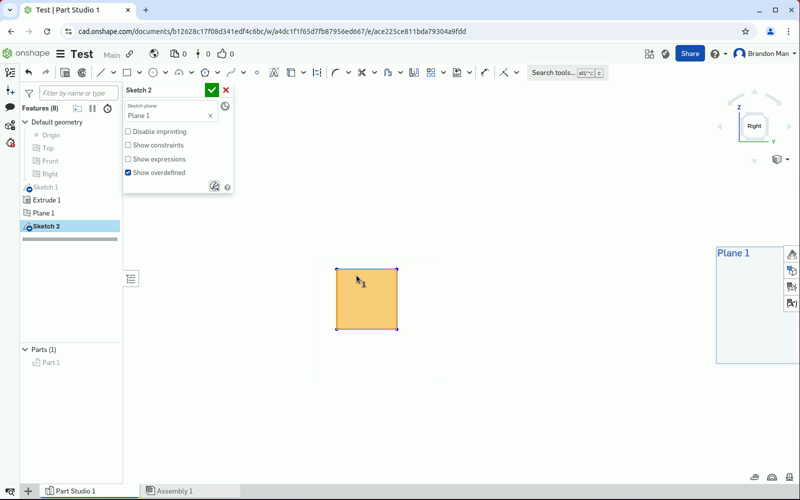
scroll(-6)
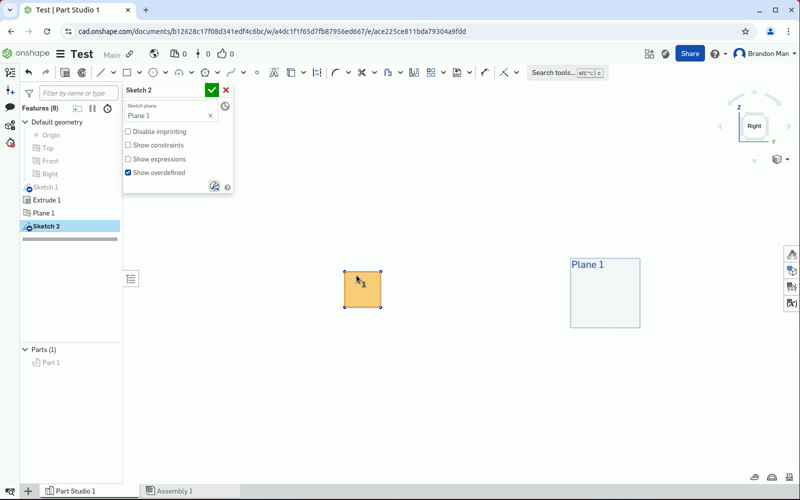
scroll(-6)
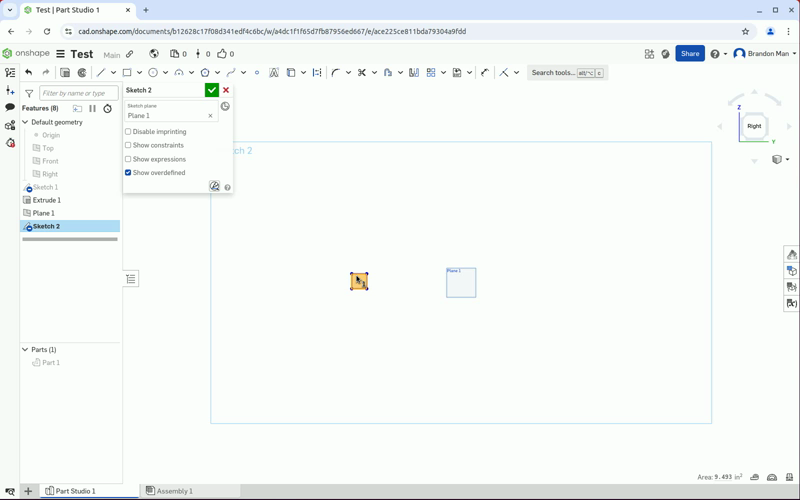
mouse_move(73, 352)
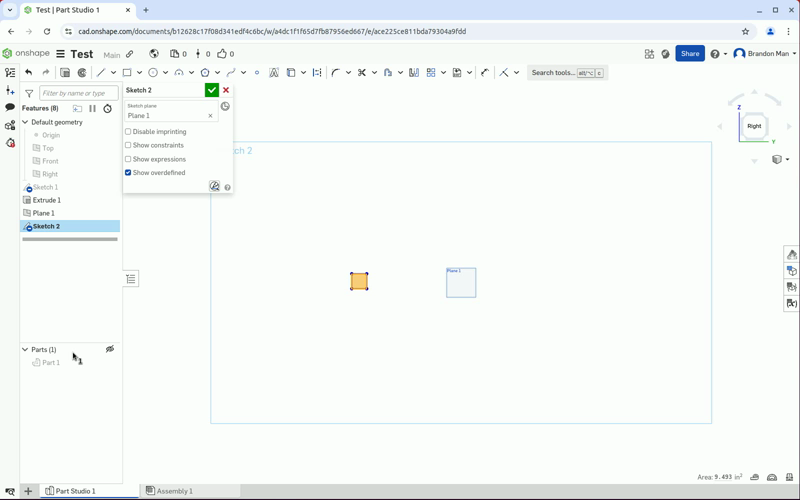
key(shift+y)
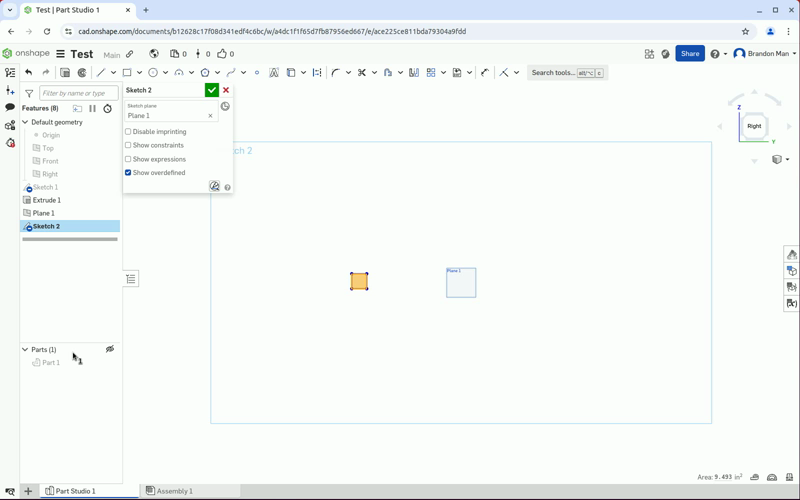
key(shift+e)
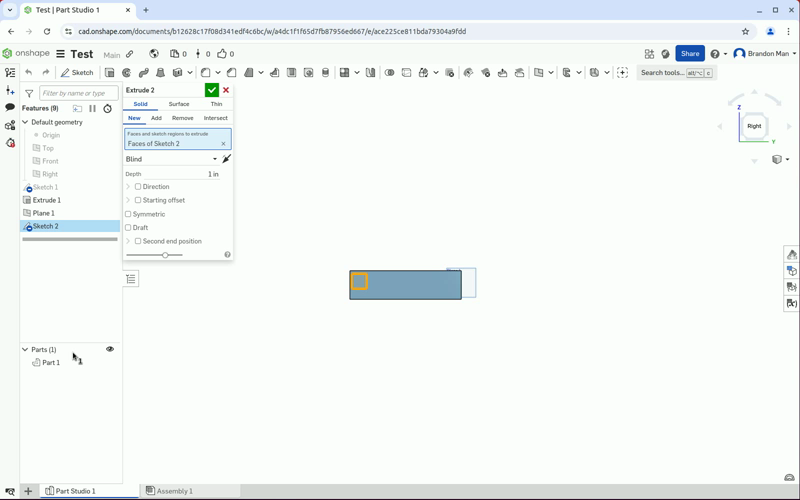
mouse_move(143, 106)
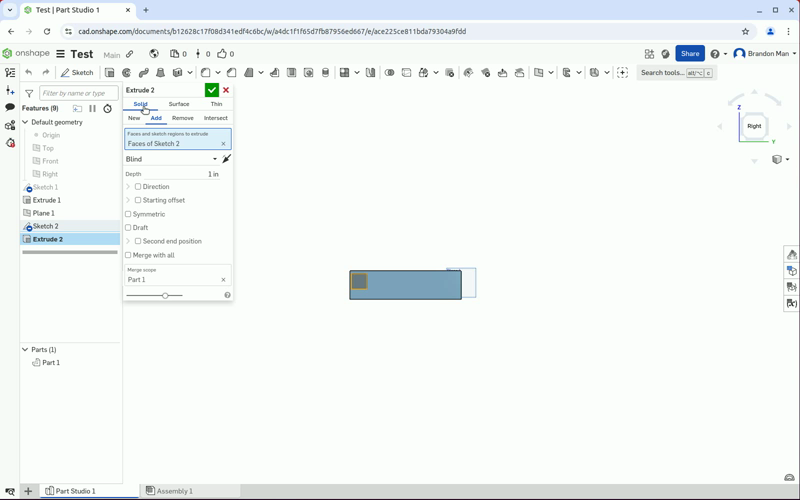
click(143, 106)
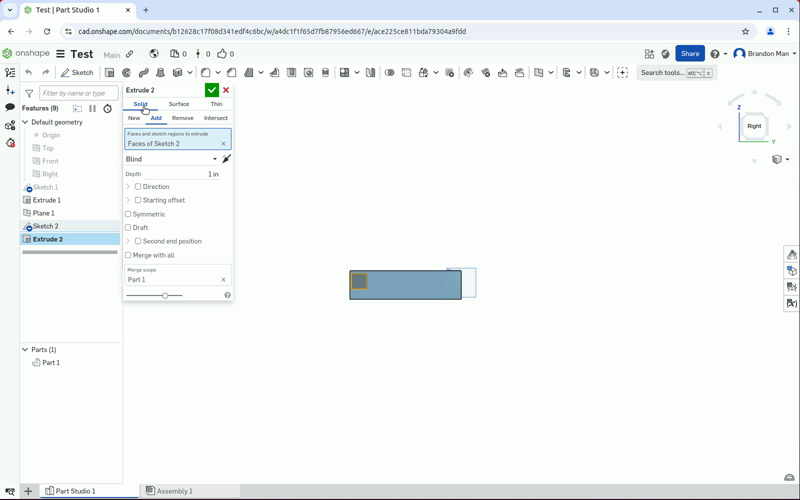
mouse_move(137, 120)
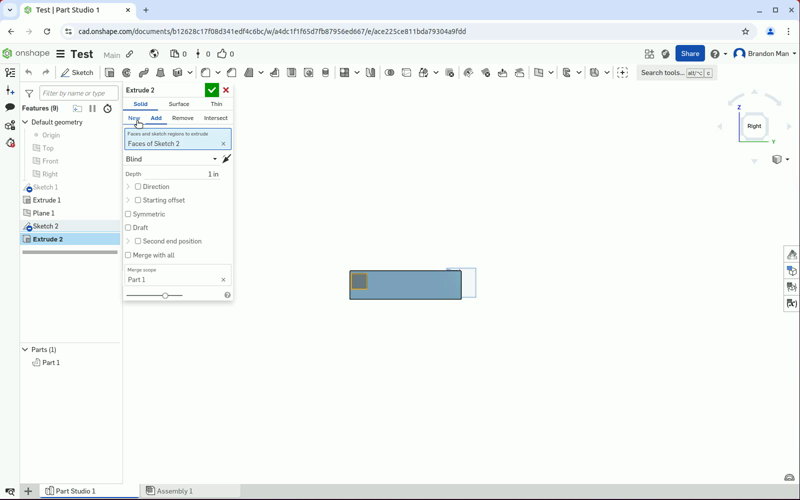
click(137, 120)
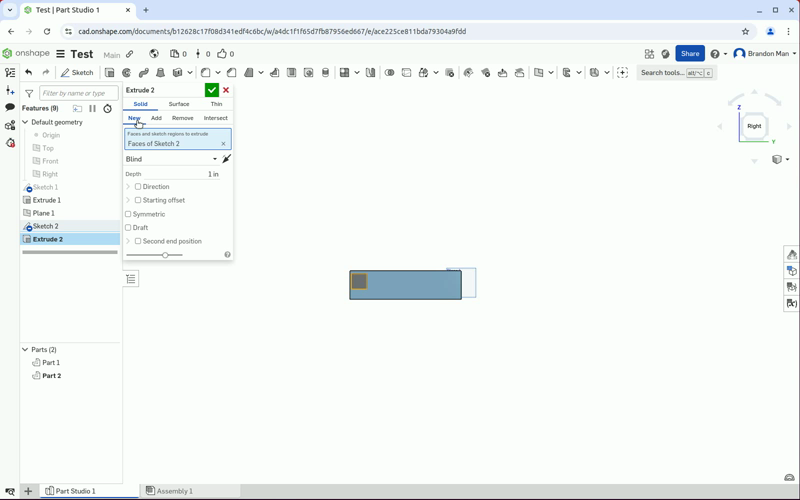
key(tab, 4)
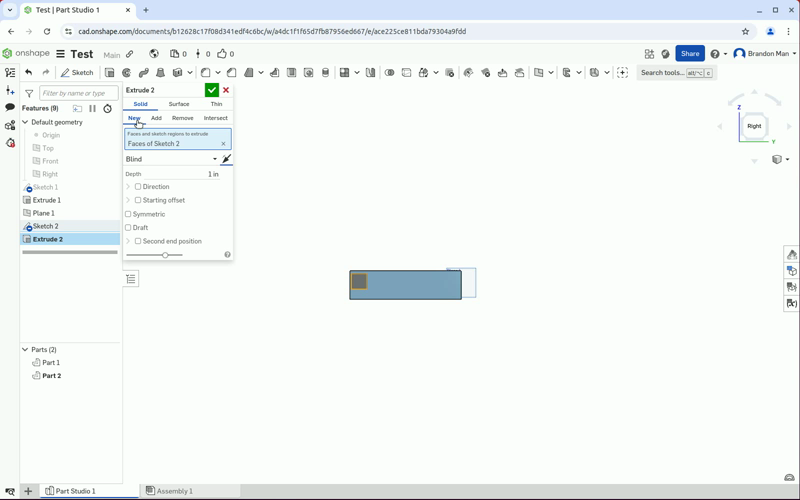
text(0.241)
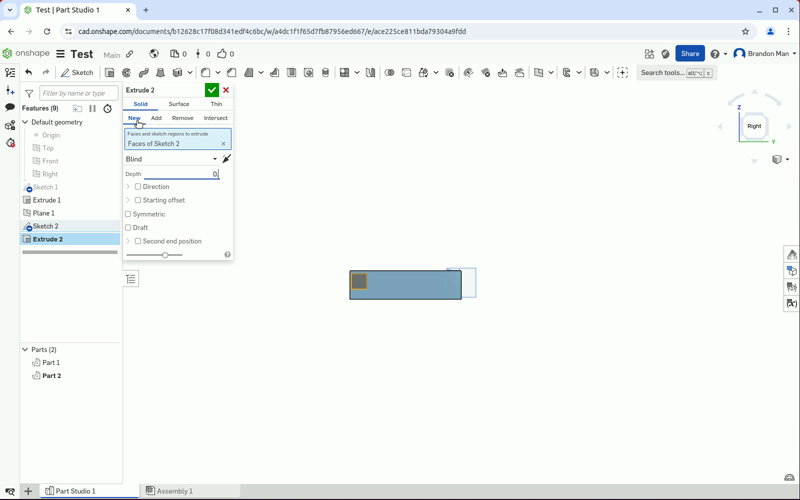
key(enter)
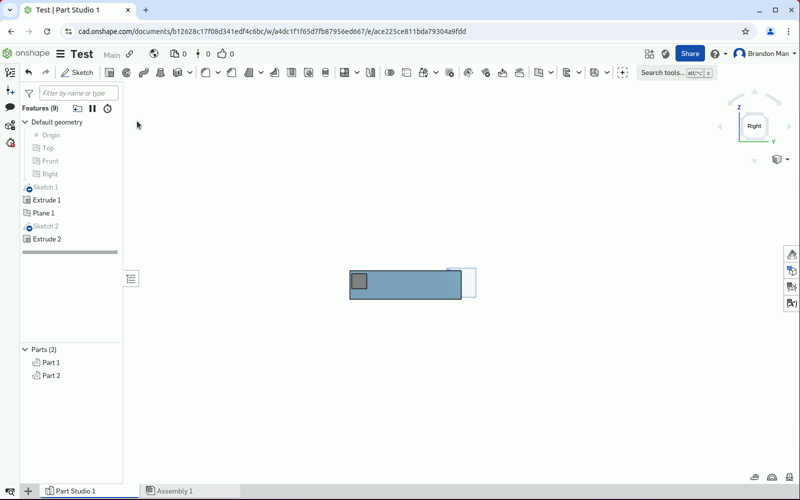
key(shift+h)
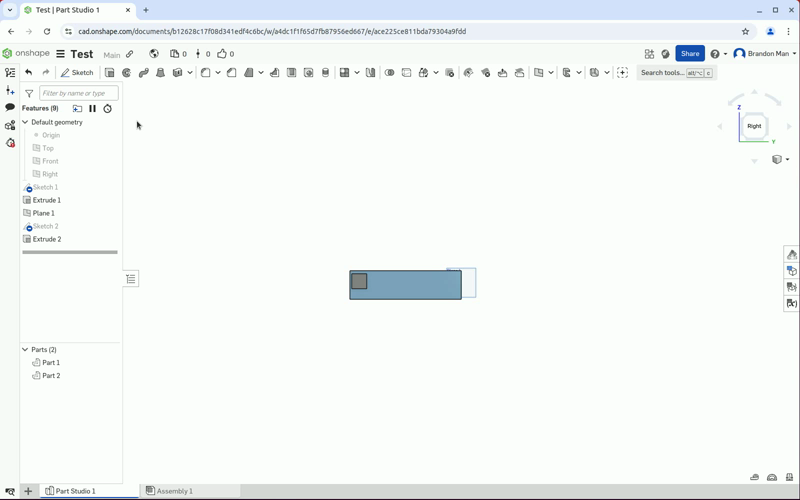
key(shift+h)
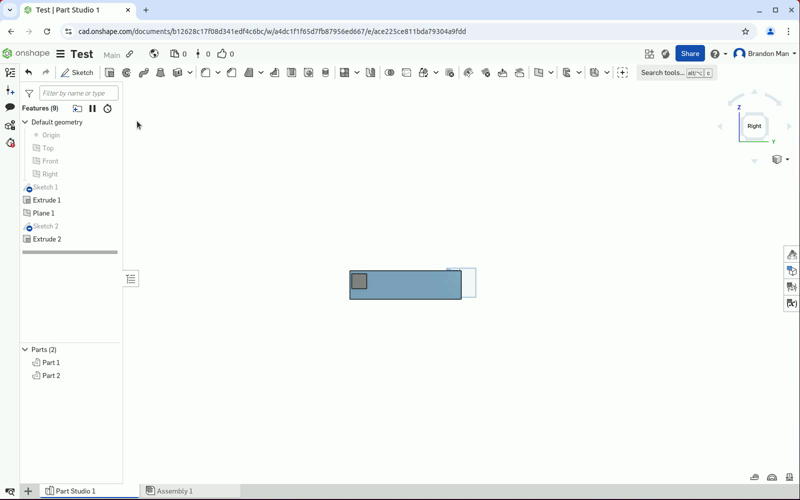
mouse_move(73, 189)
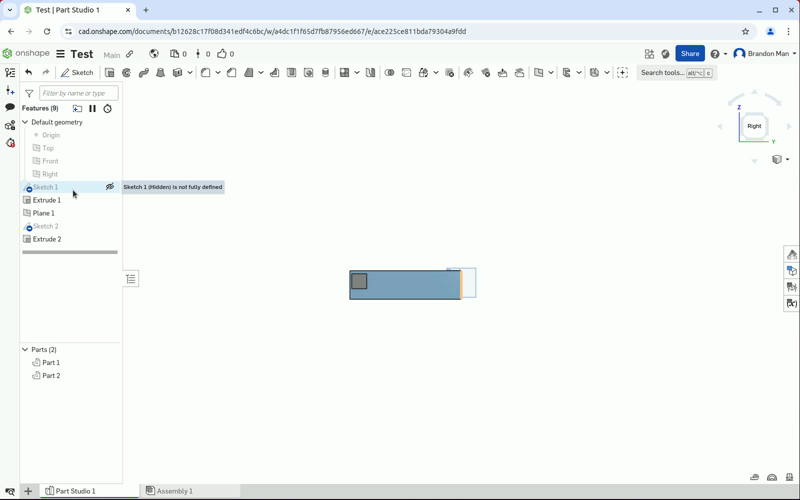
click(73, 189)
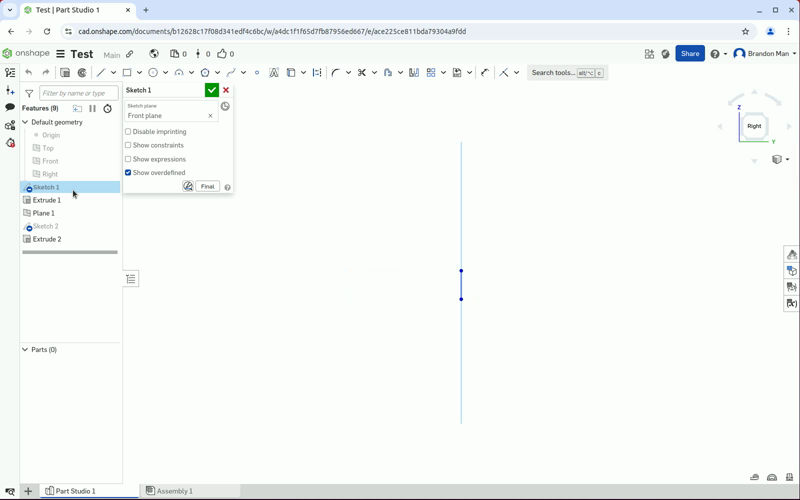
mouse_move(229, 92)
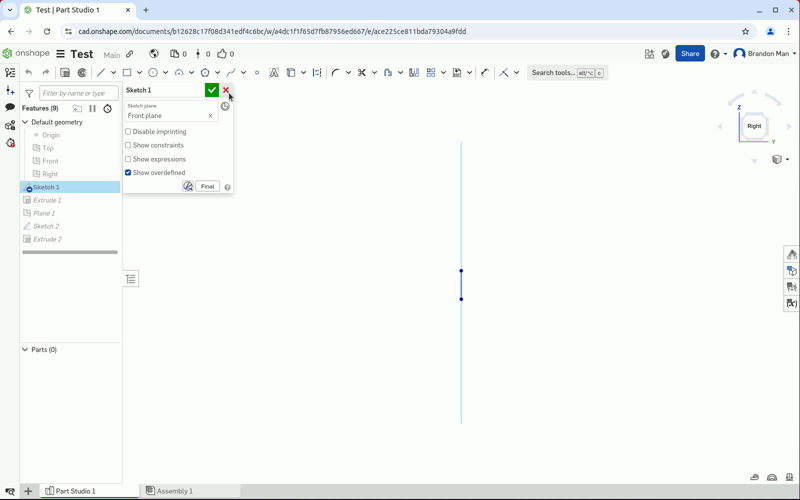
click(229, 92)
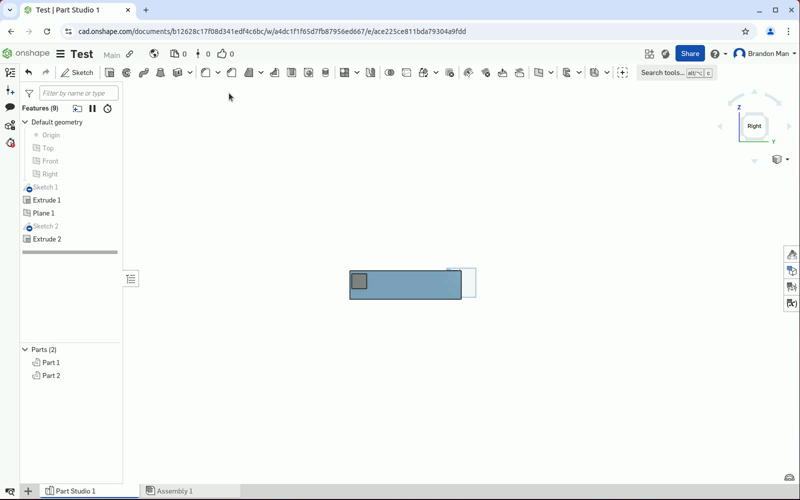
mouse_move(541, 75)
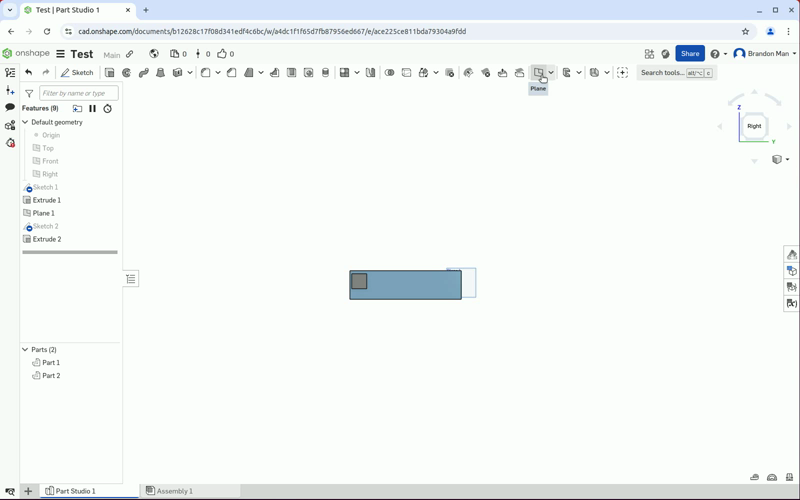
click(541, 75)
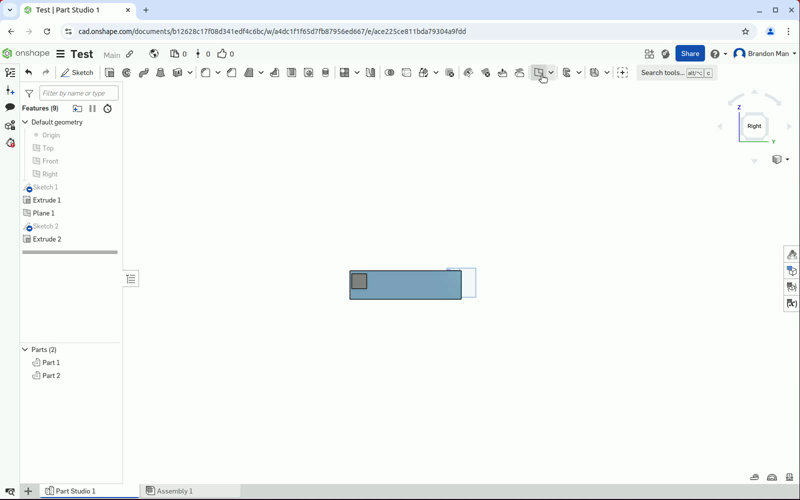
mouse_move(73, 176)
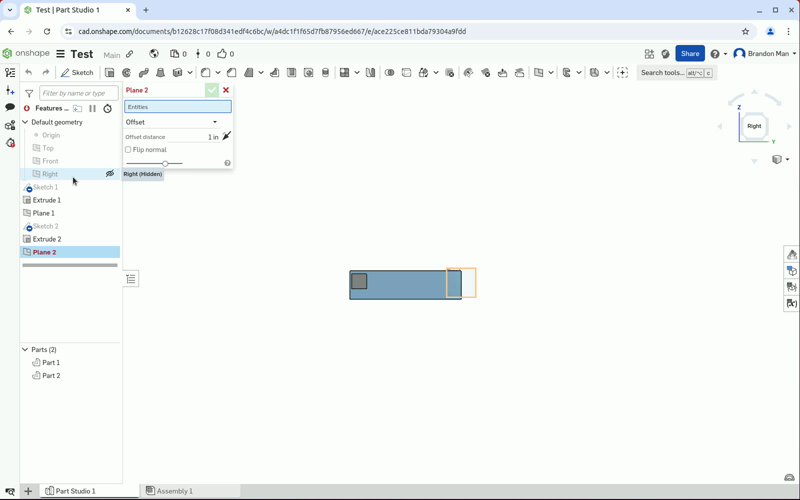
click(73, 176)
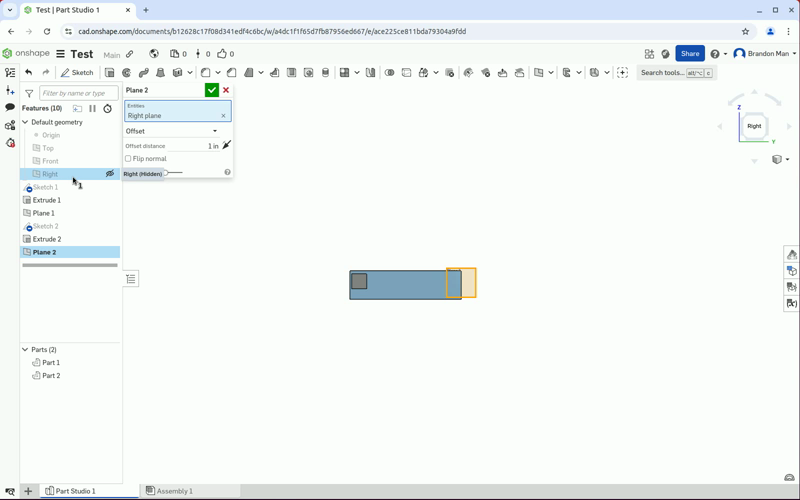
key(tab, 2)
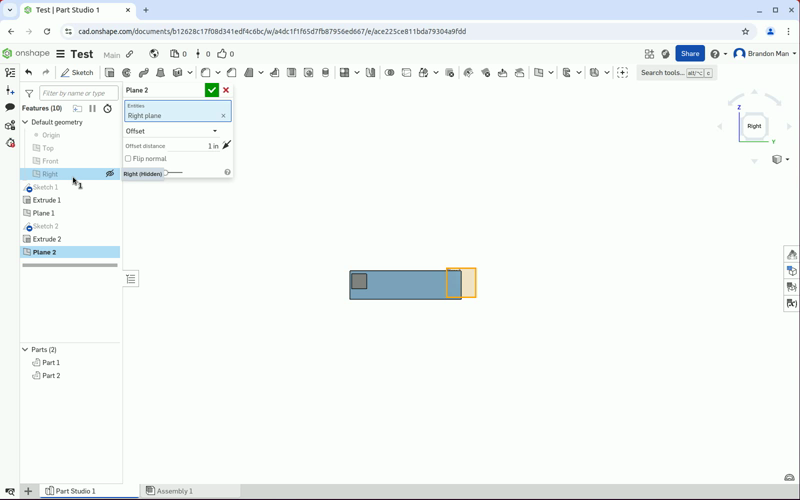
text(3.851)
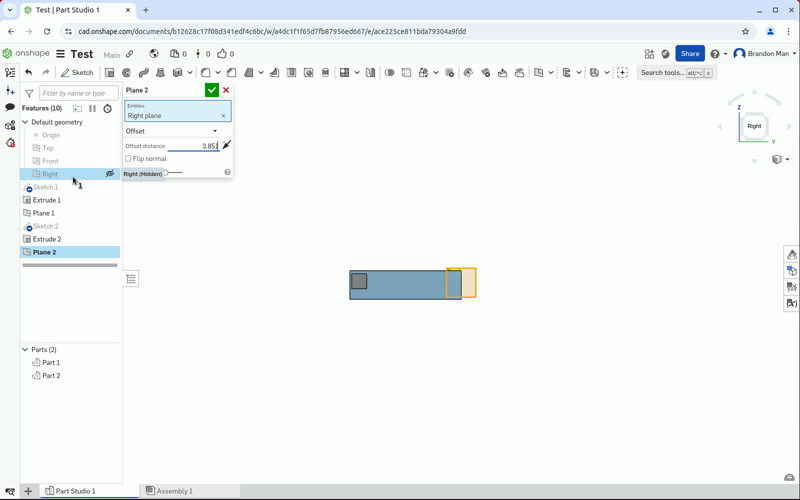
mouse_move(229, 147)
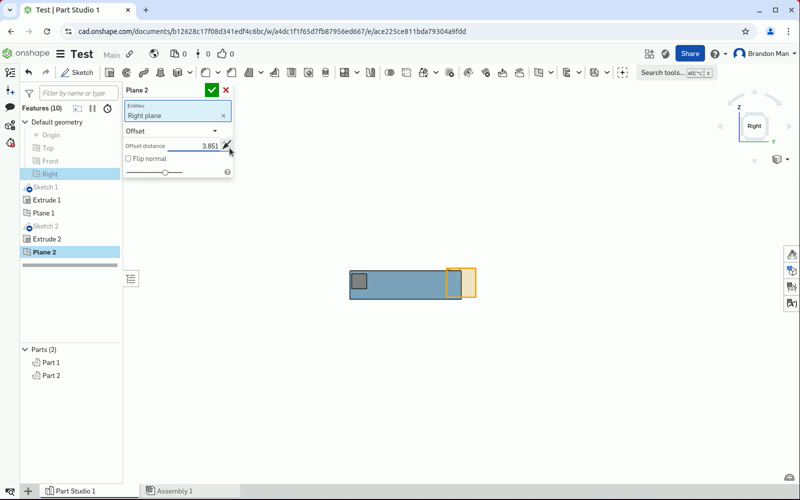
click(229, 147)
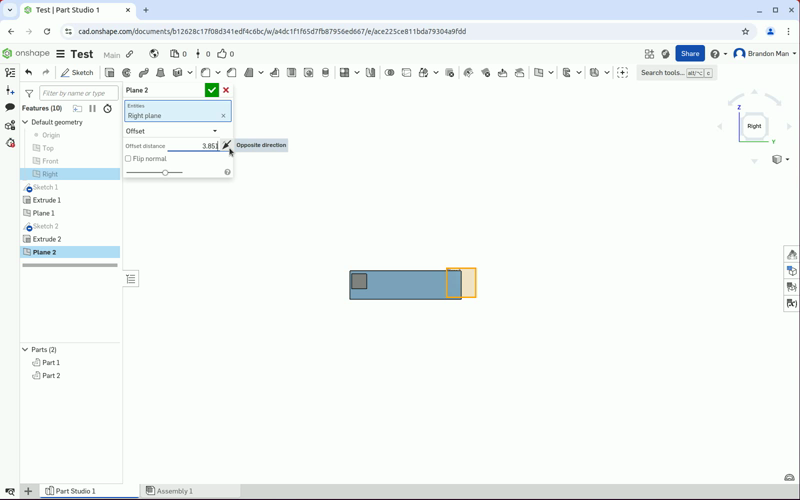
key(enter, 2)
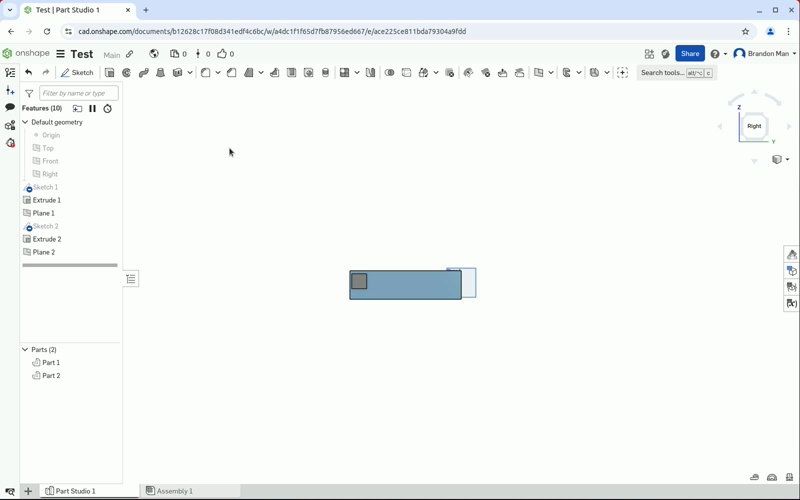
key(shift+s)
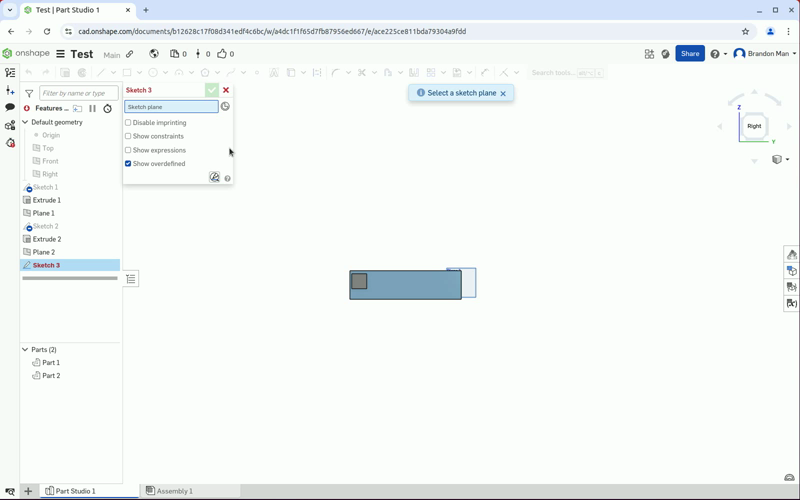
mouse_move(73, 254)
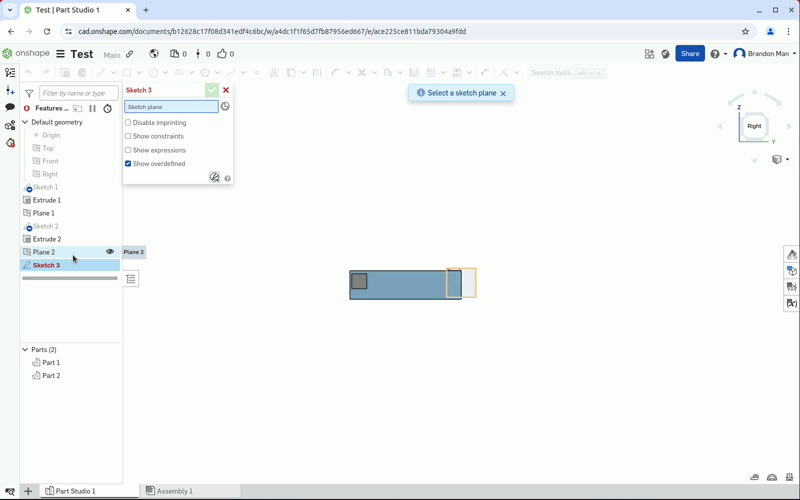
click(73, 254)
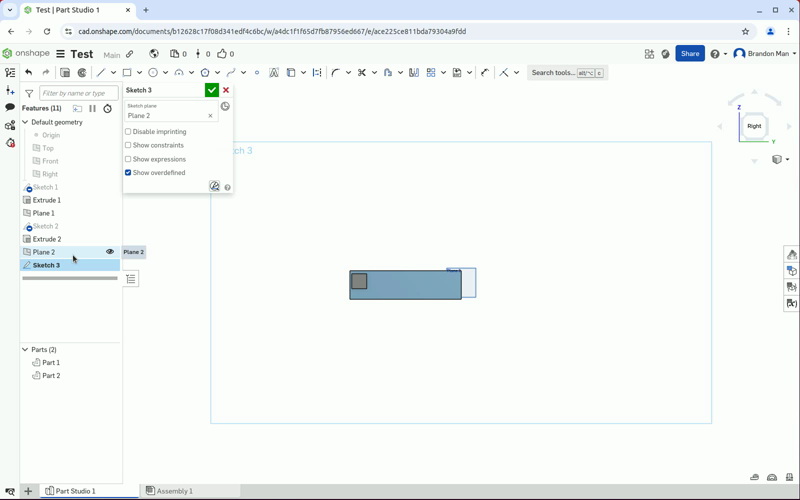
mouse_move(73, 352)
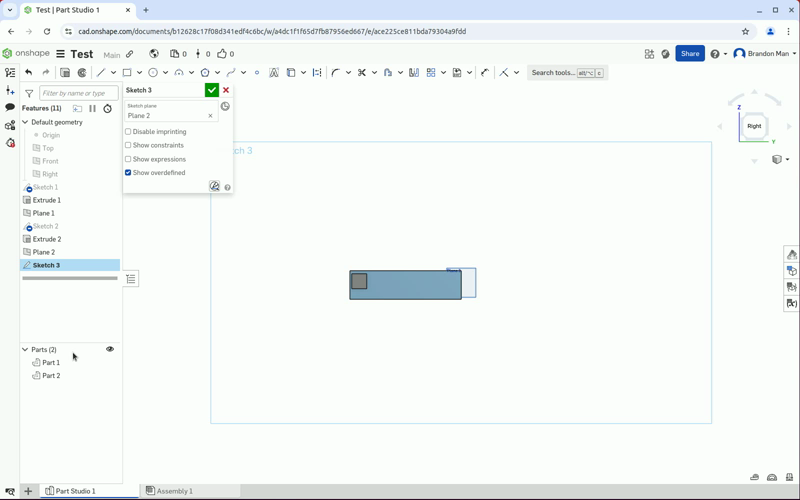
key(y)
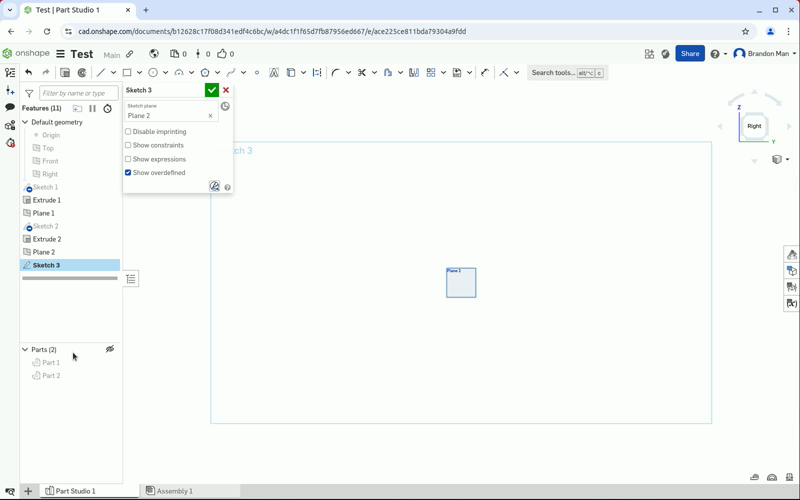
key(l)
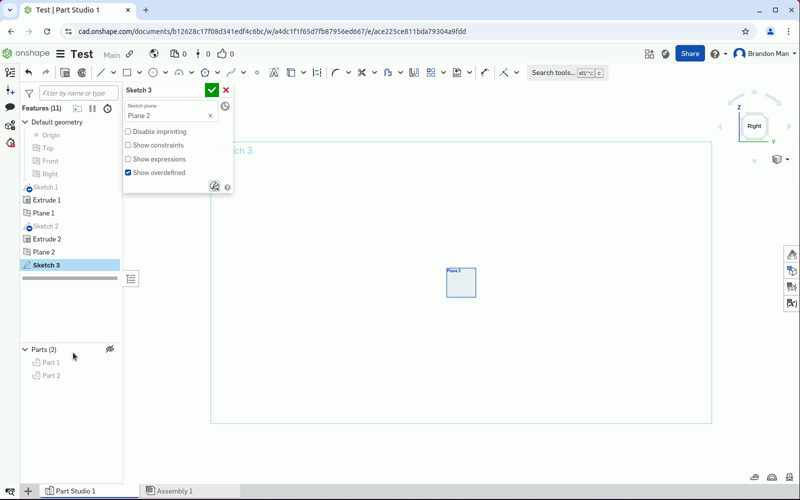
key_down(shift)
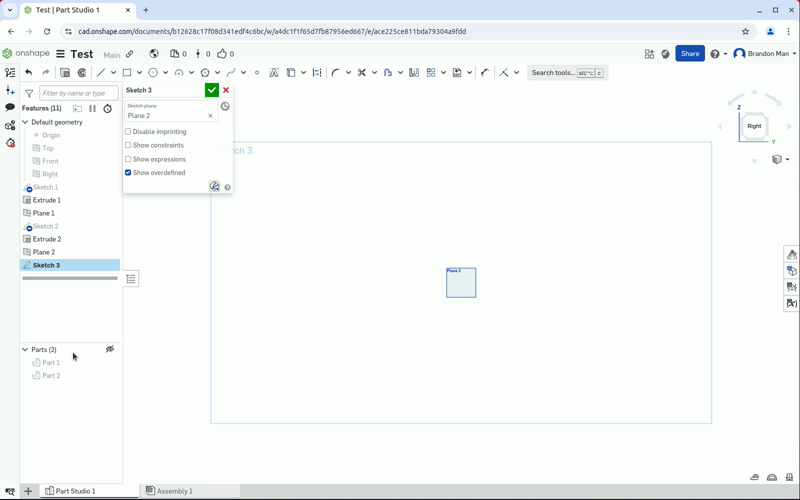
mouse_move(429, 293)
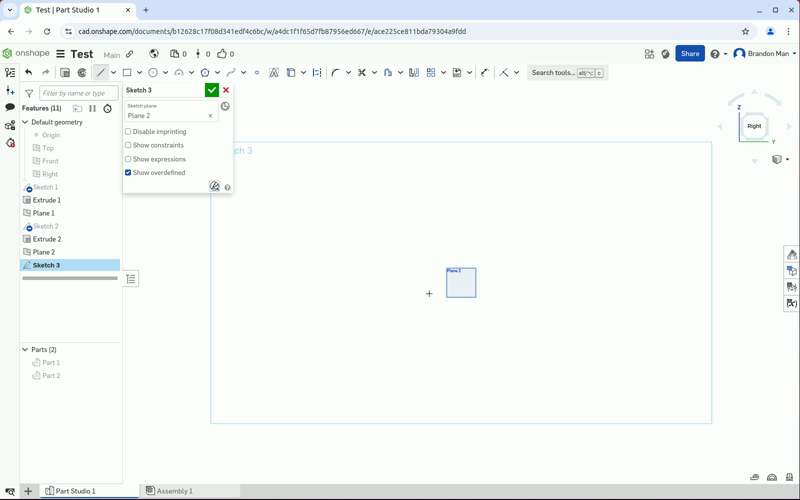
click(429, 293)
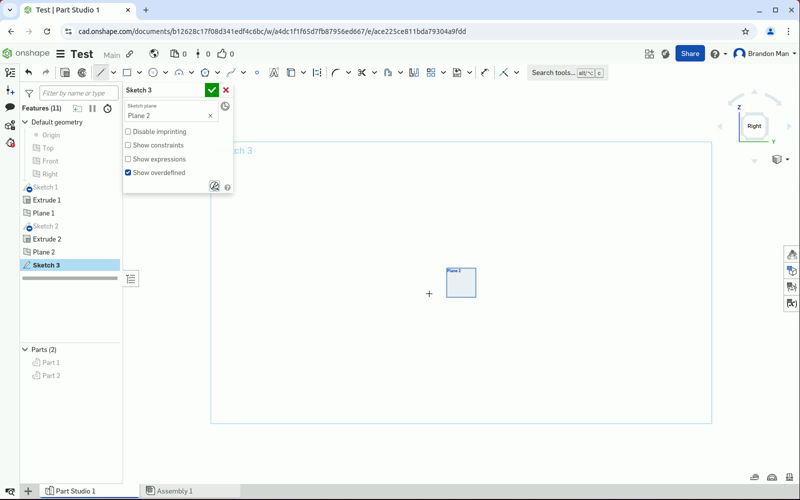
key_up(shift)
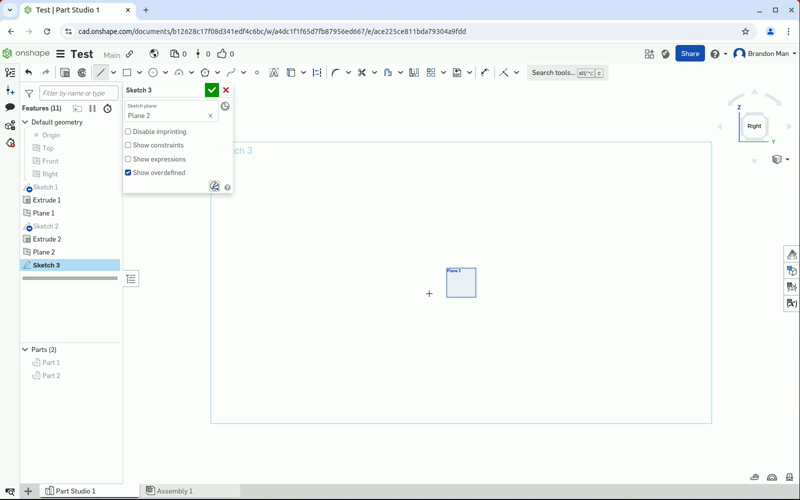
key_down(shift)
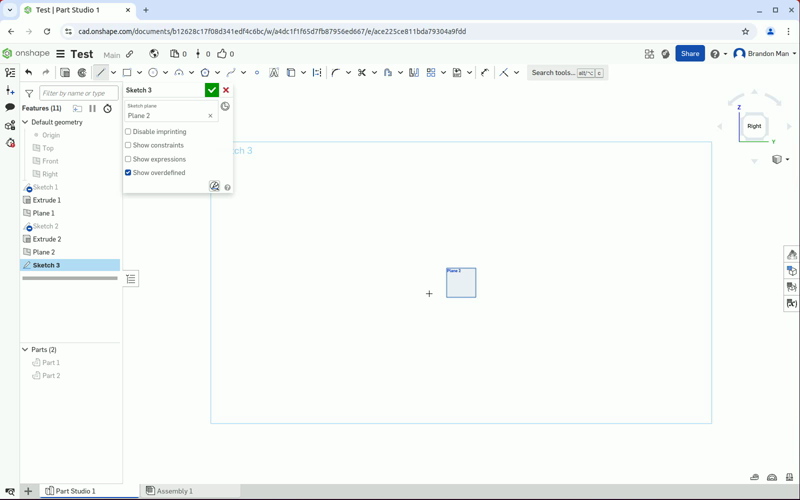
mouse_move(459, 293)
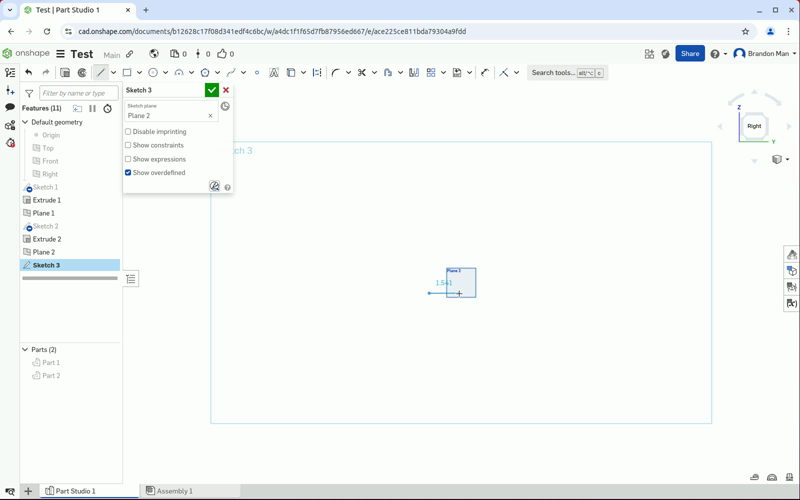
mouse_move(443, 293)
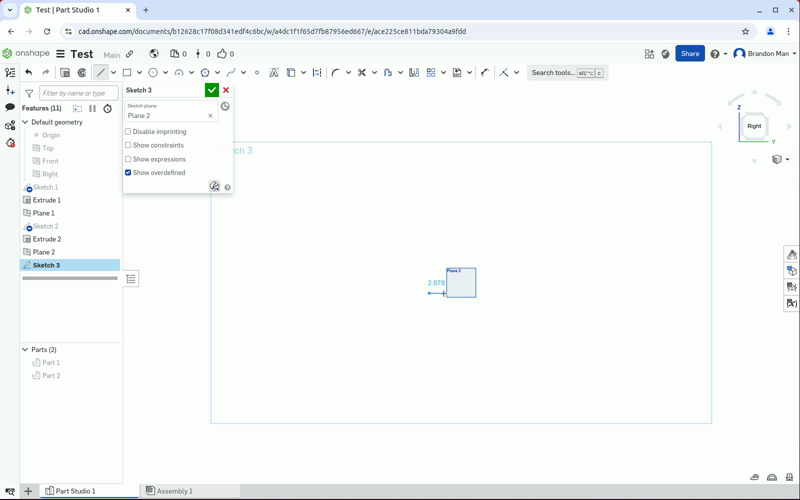
click(443, 293)
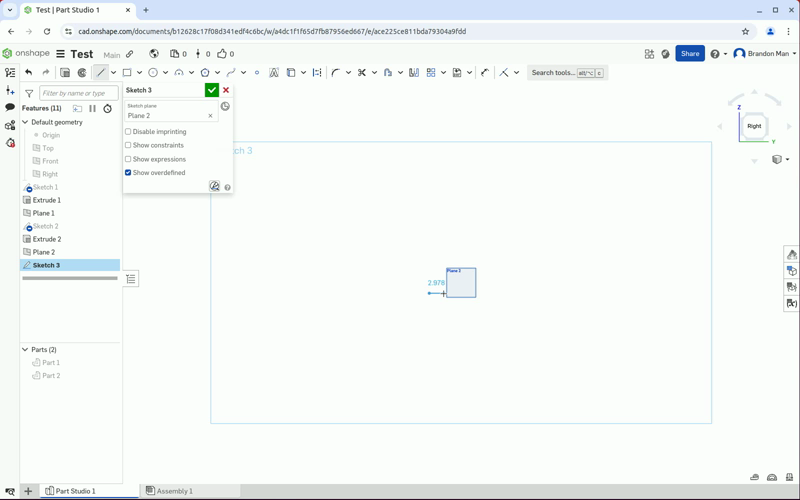
key_up(shift)
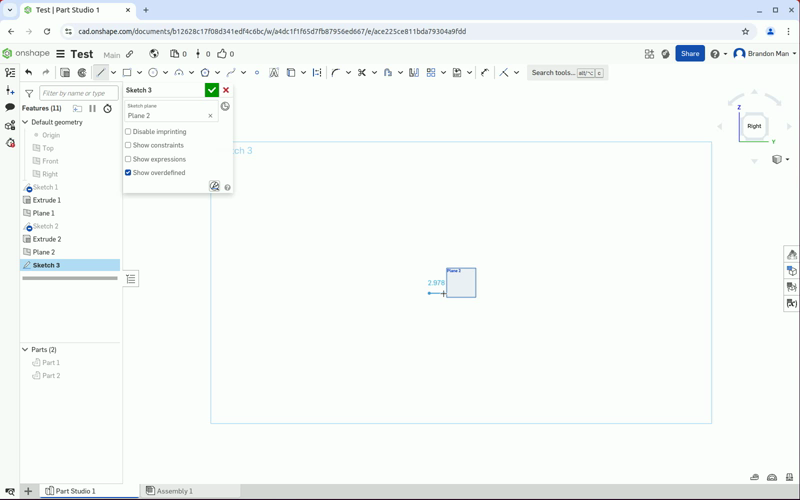
key_down(shift)
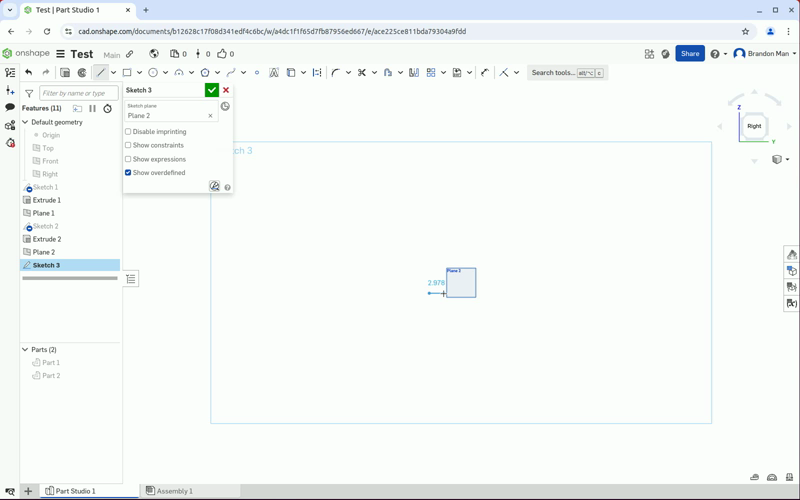
mouse_move(473, 293)
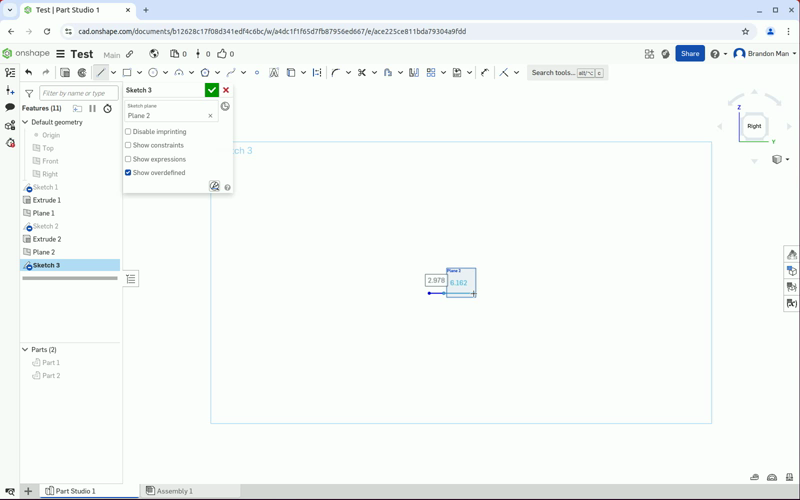
mouse_move(443, 270)
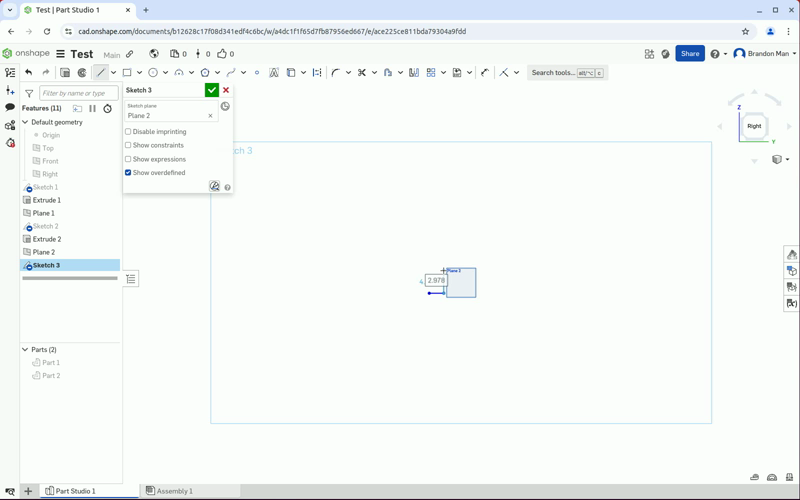
click(443, 270)
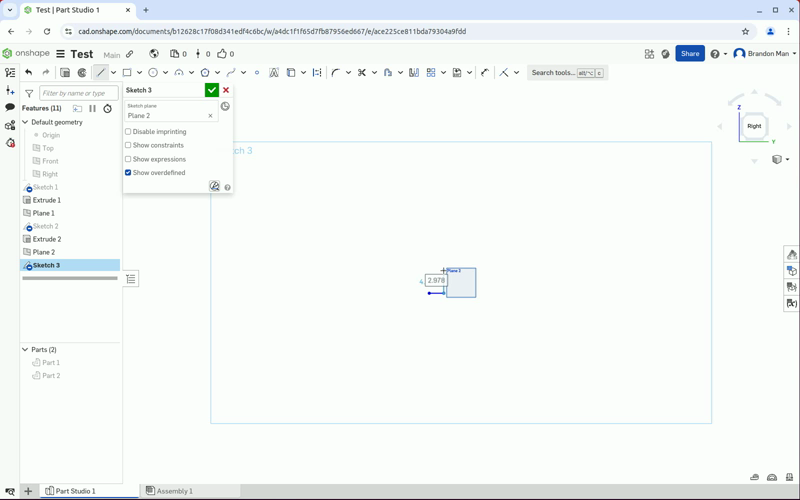
key_up(shift)
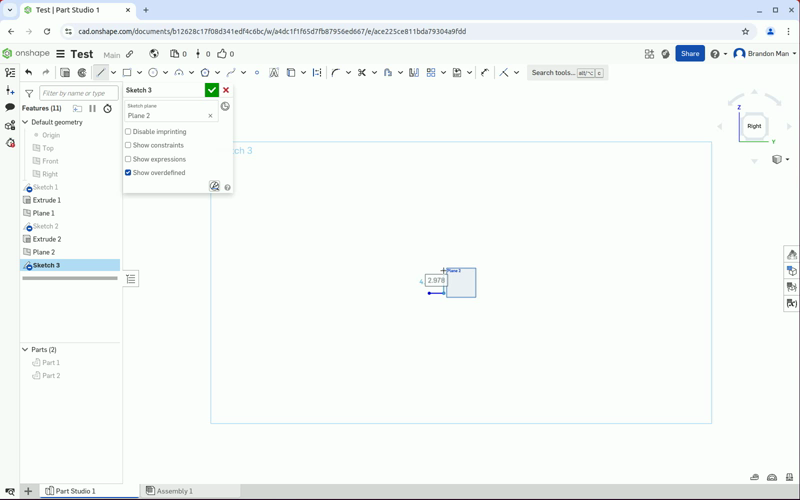
key_down(shift)
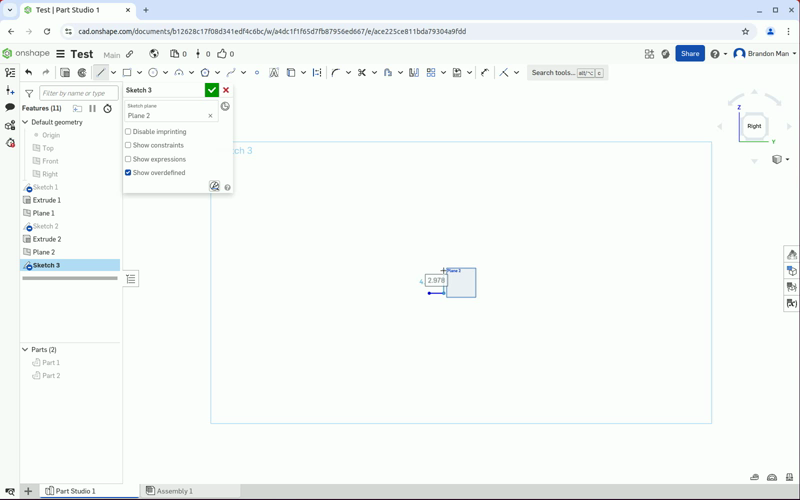
mouse_move(473, 270)
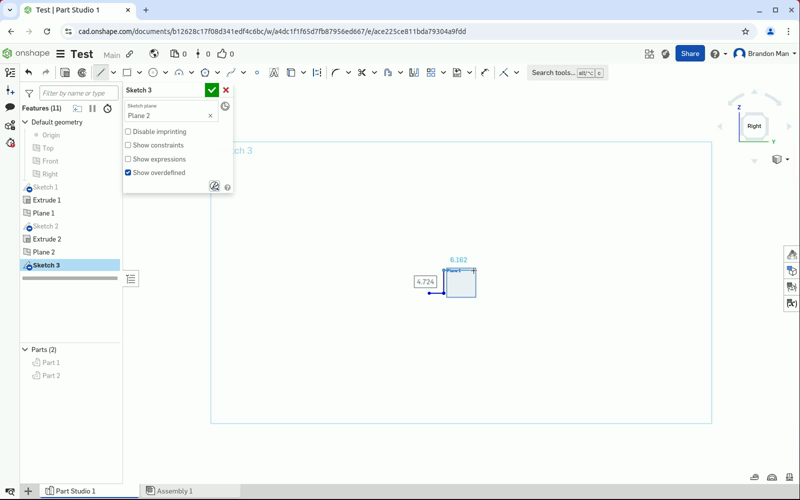
mouse_move(429, 270)
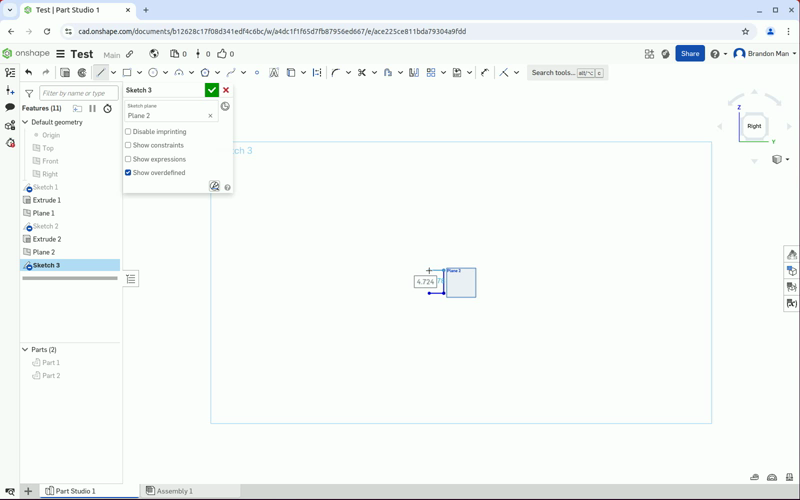
click(429, 270)
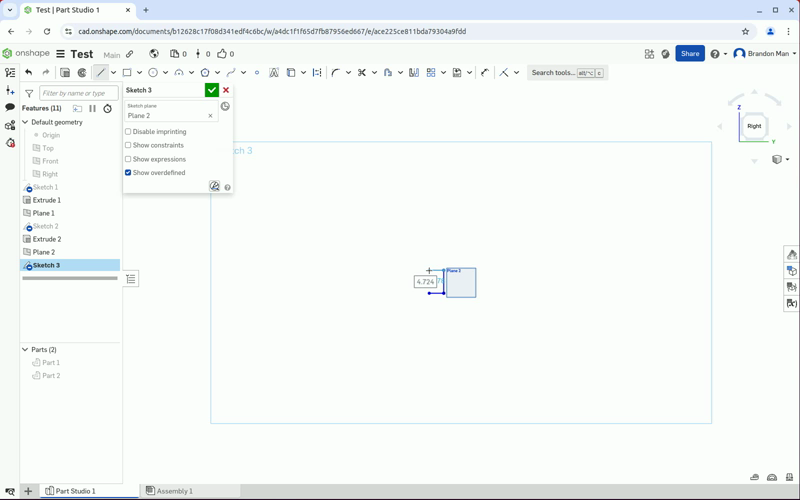
key_up(shift)
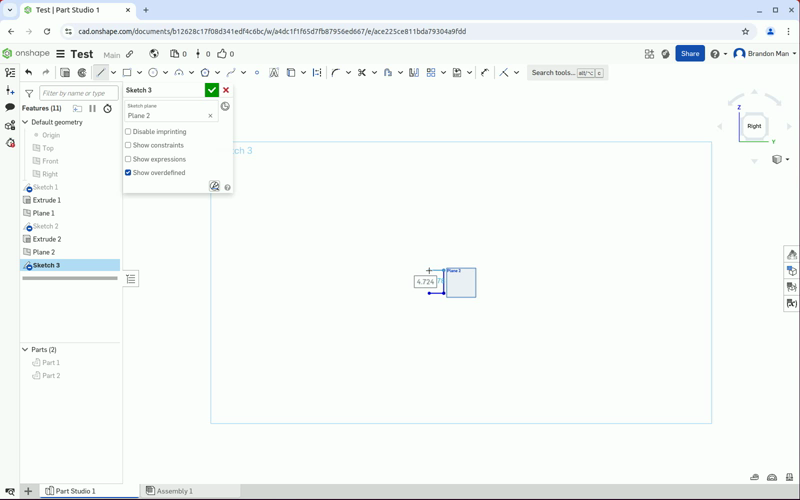
mouse_move(459, 270)
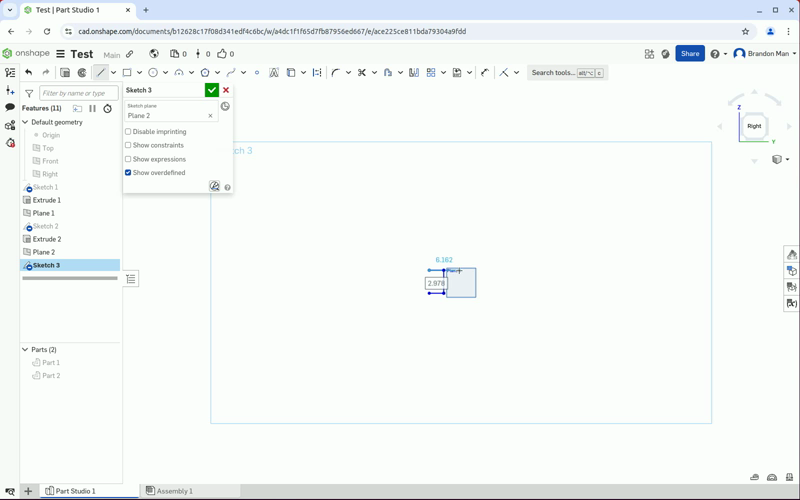
key_down(shift)
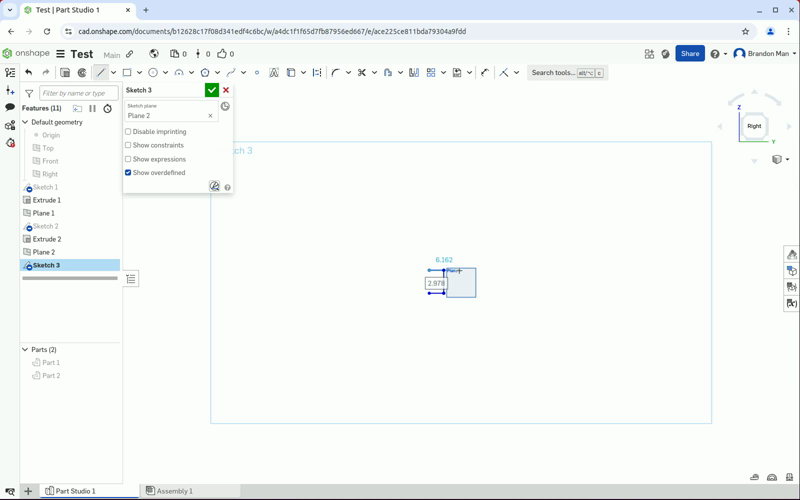
mouse_move(429, 293)
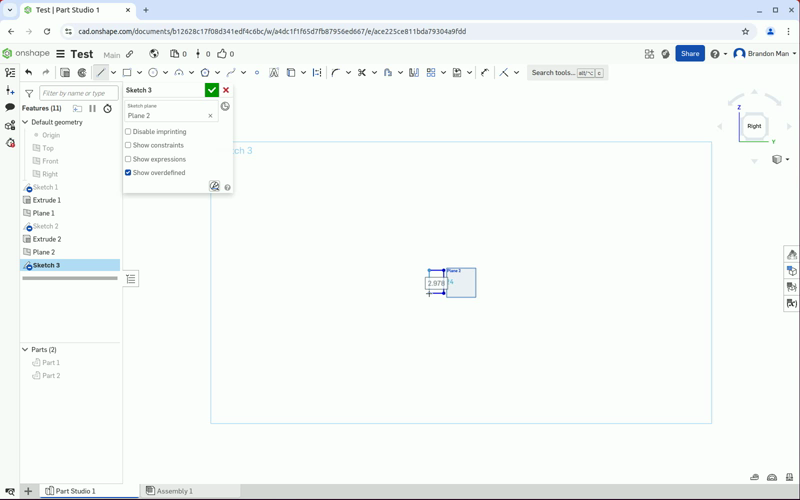
key_up(shift)
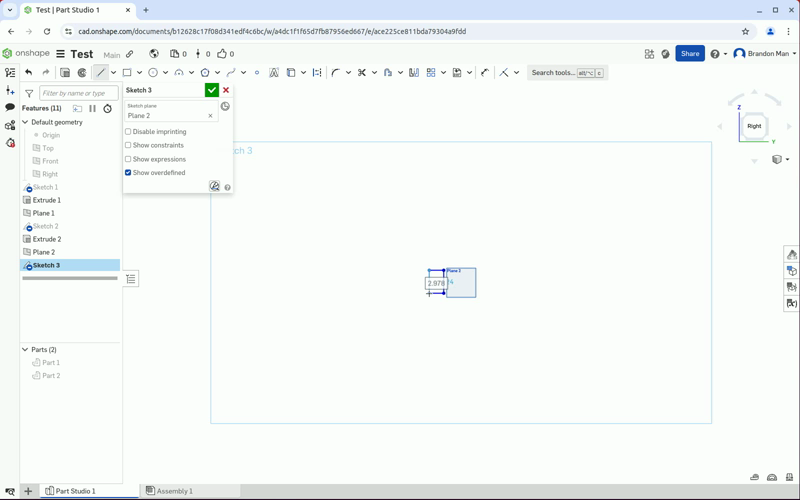
click(429, 293)
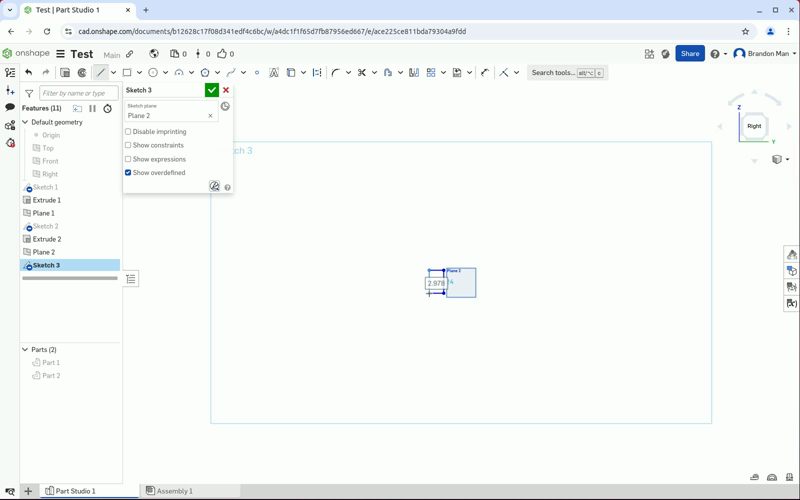
key(esc)
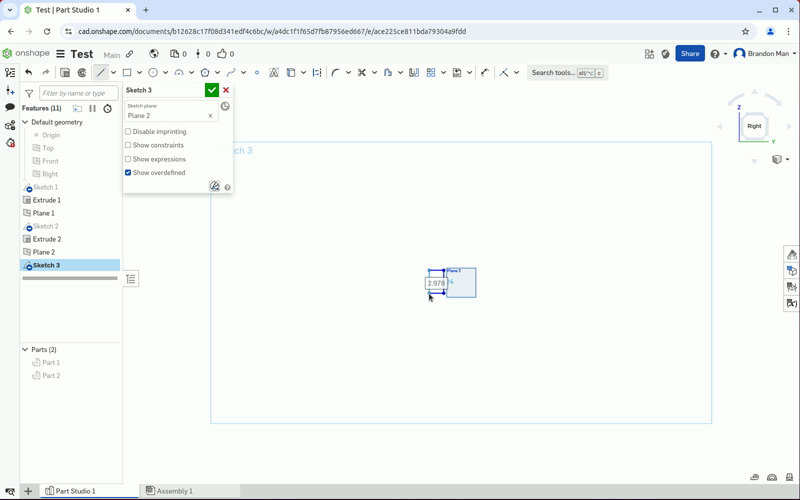
mouse_move(437, 276)
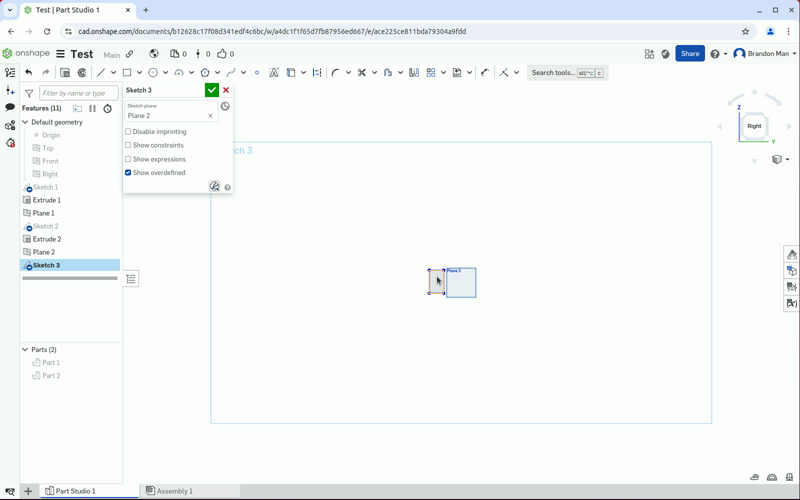
scroll(6)
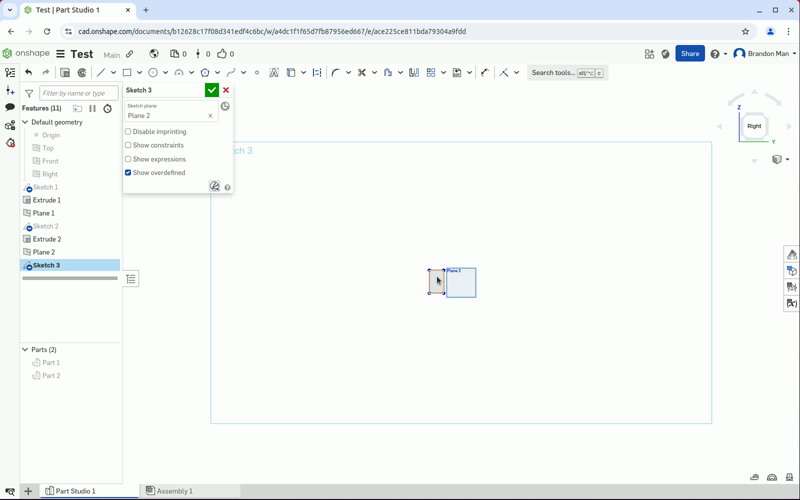
scroll(6)
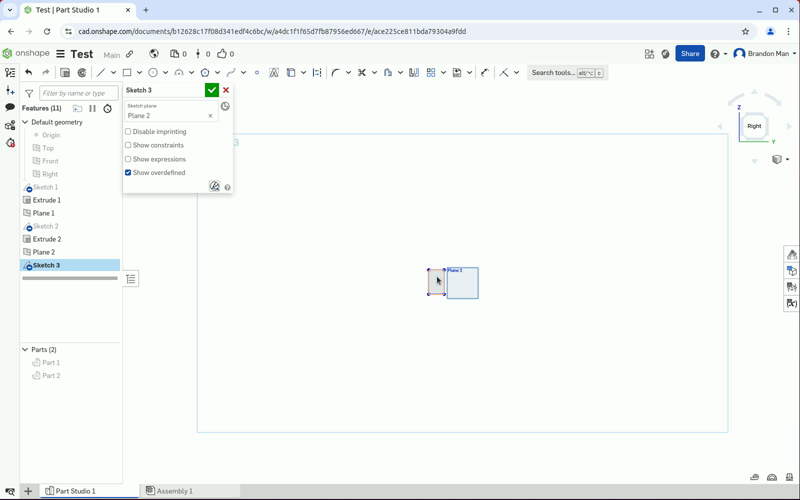
scroll(6)
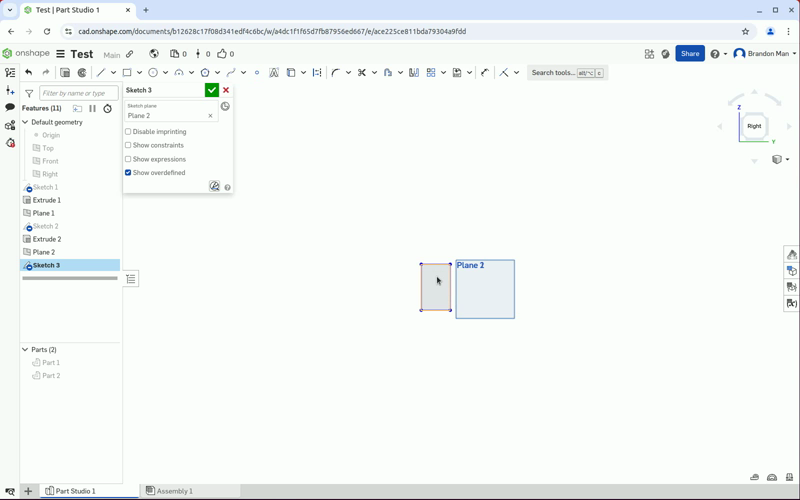
scroll(6)
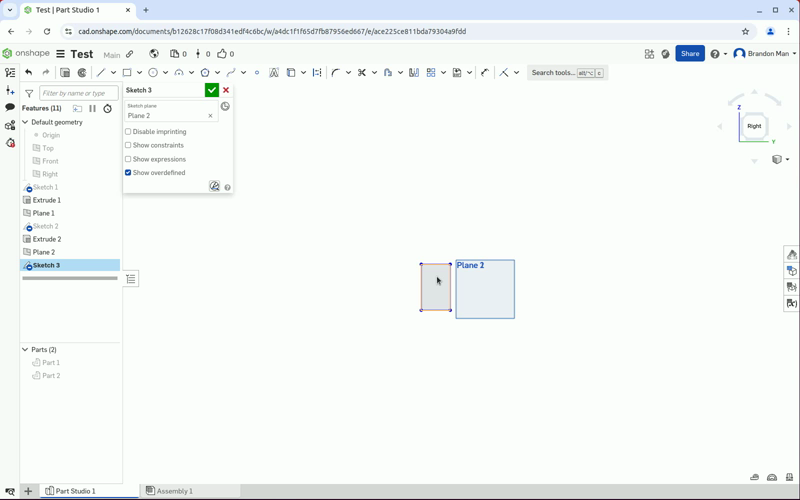
scroll(6)
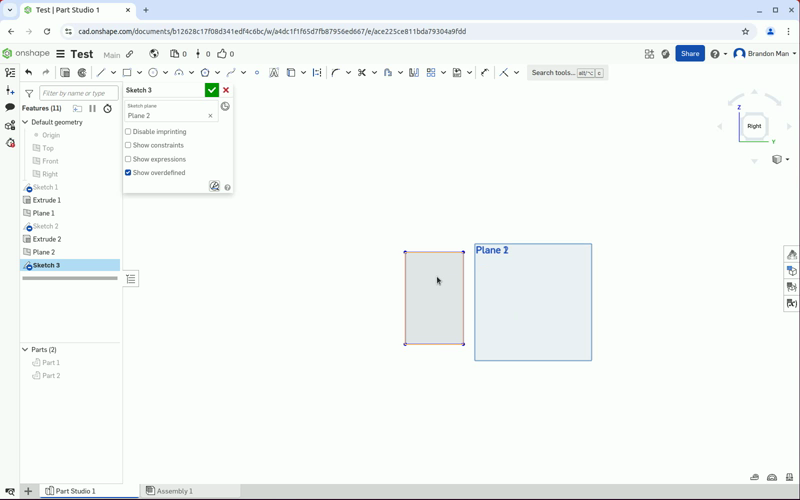
scroll(6)
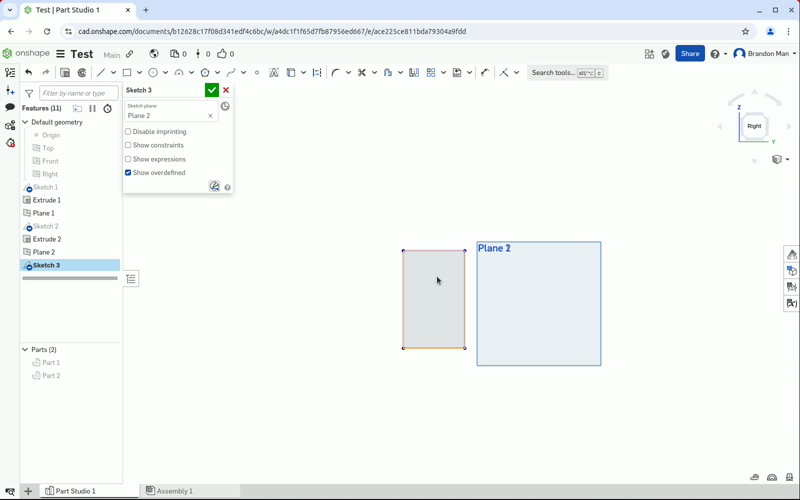
scroll(6)
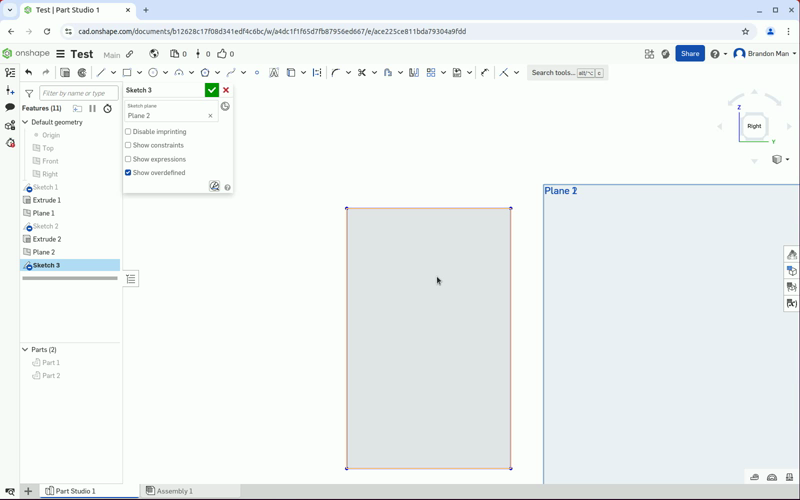
click(437, 276)
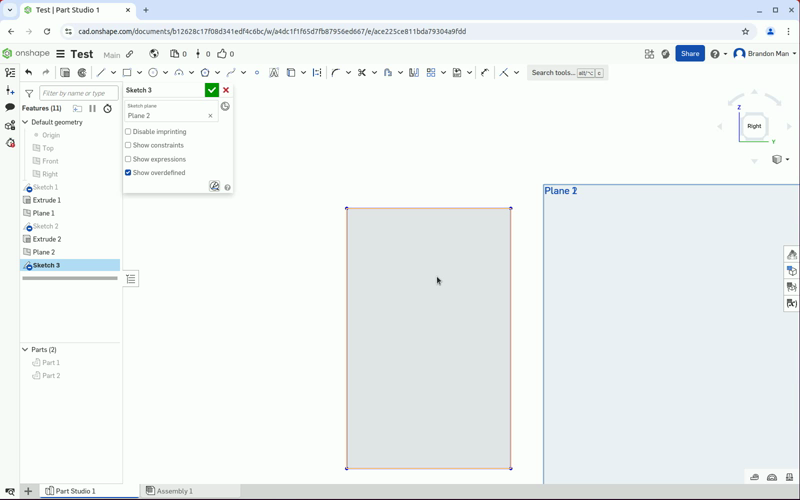
scroll(-6)
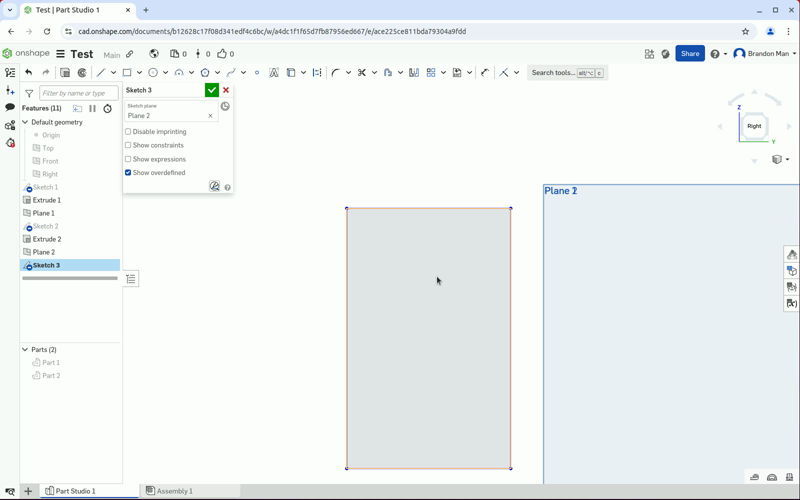
scroll(-6)
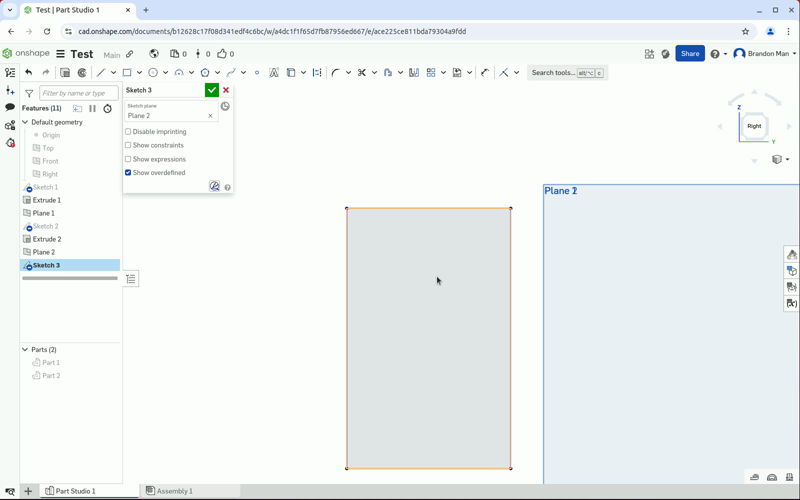
scroll(-6)
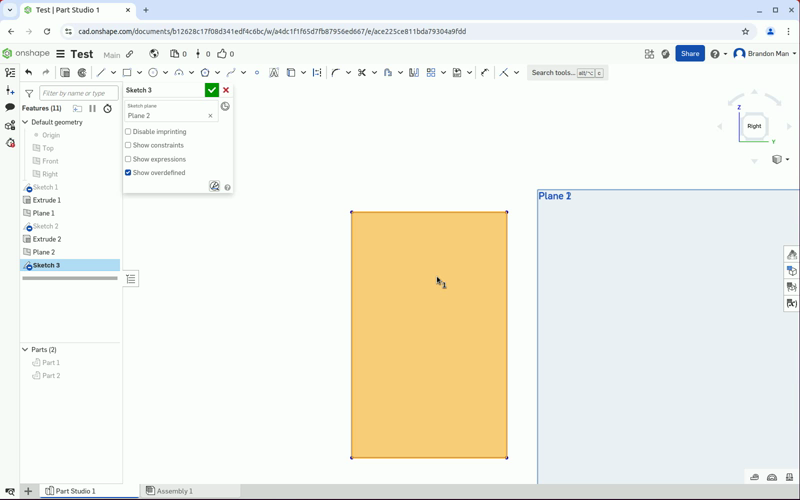
scroll(-6)
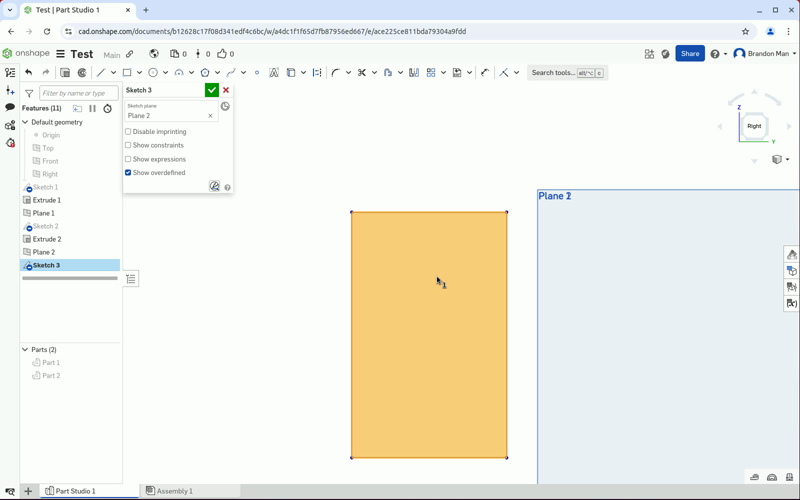
scroll(-6)
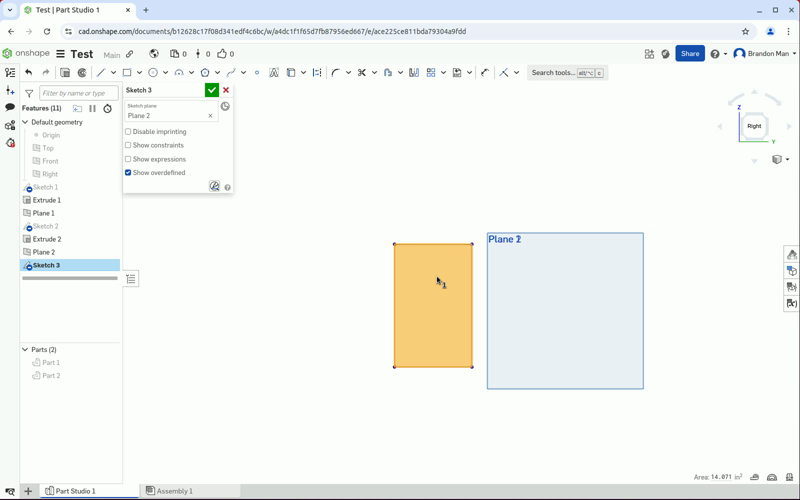
scroll(-6)
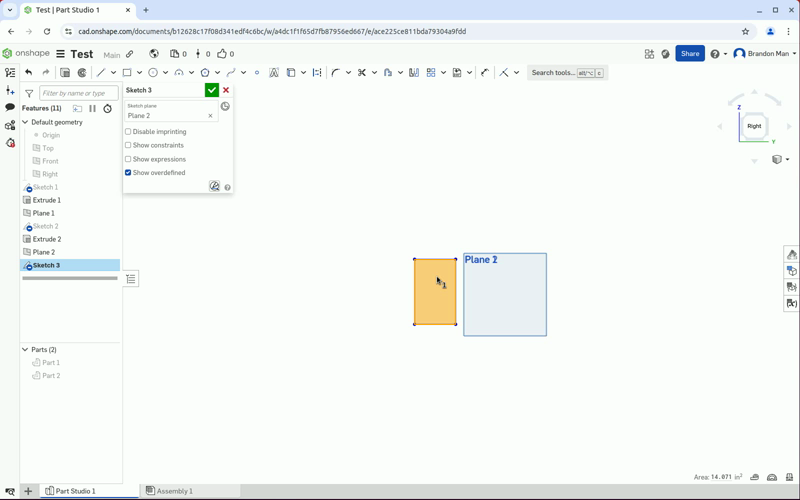
scroll(-6)
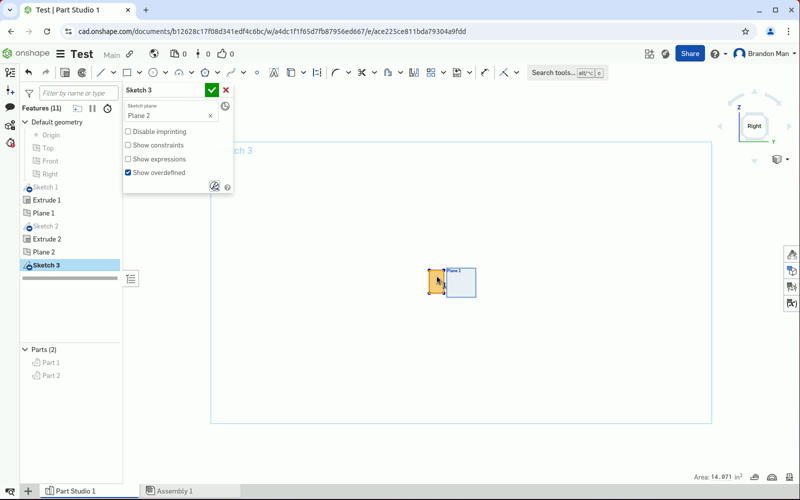
mouse_move(73, 352)
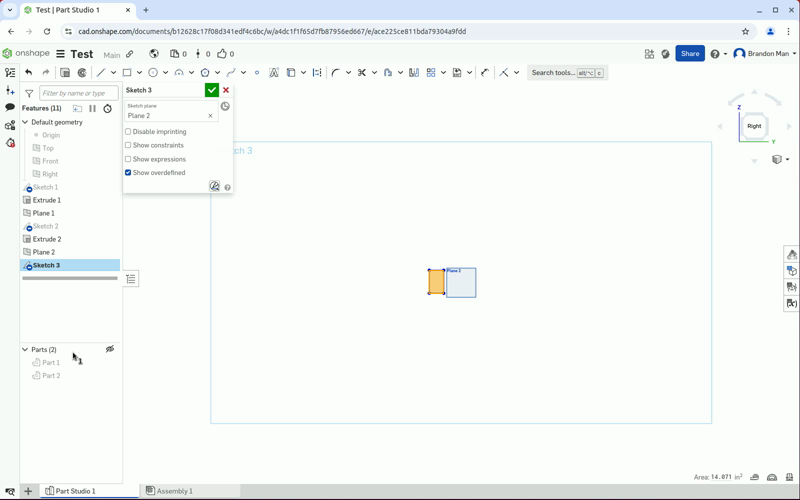
key(shift+y)
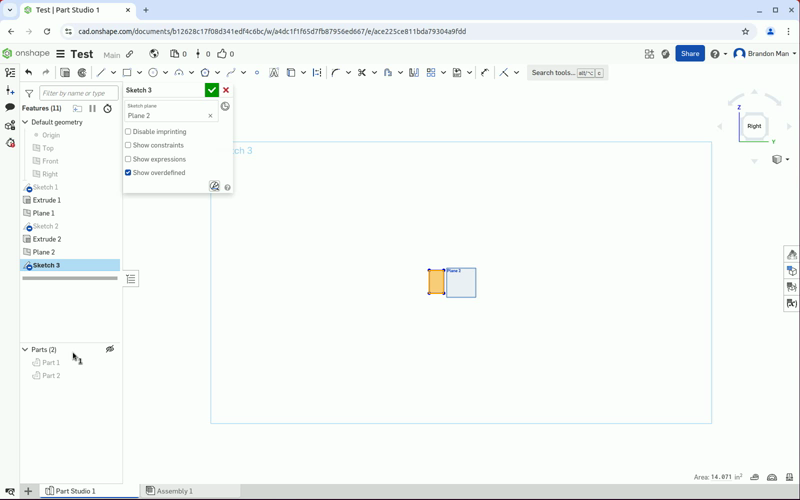
key(shift+e)
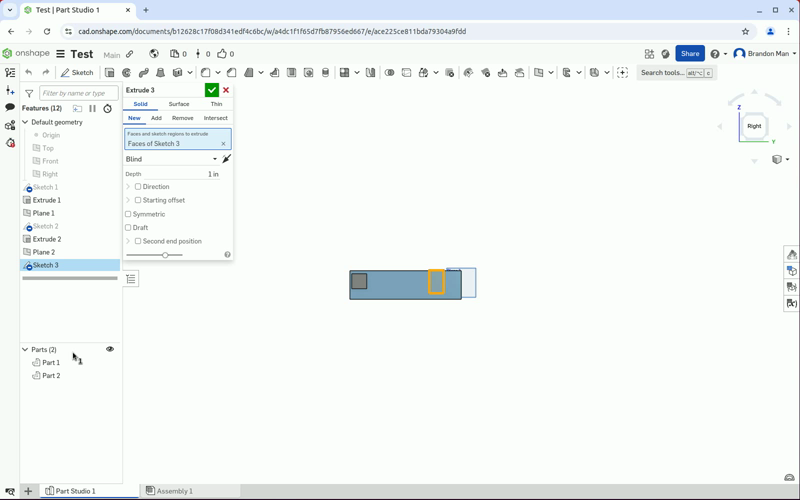
mouse_move(143, 106)
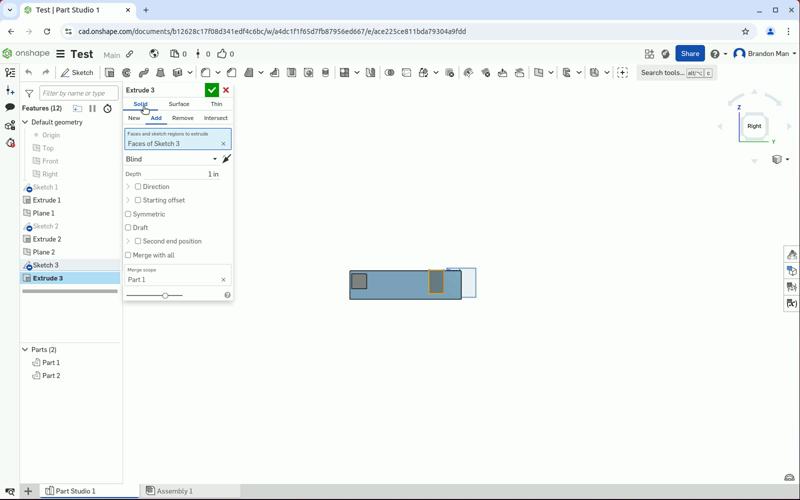
click(143, 106)
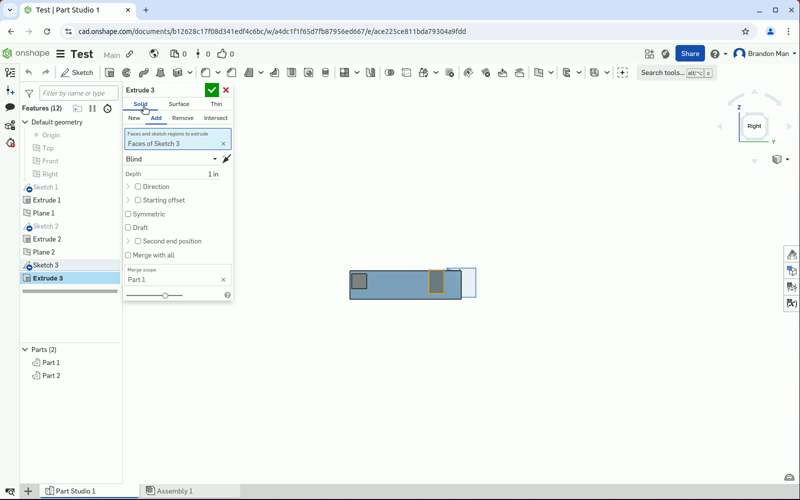
mouse_move(137, 120)
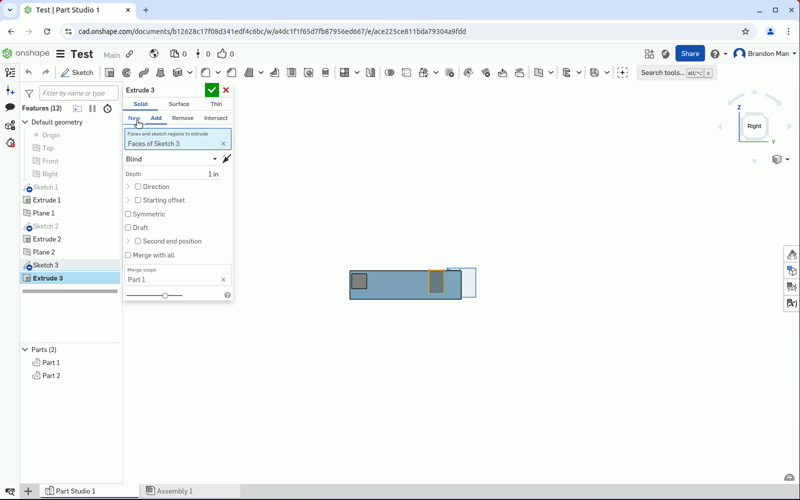
click(137, 120)
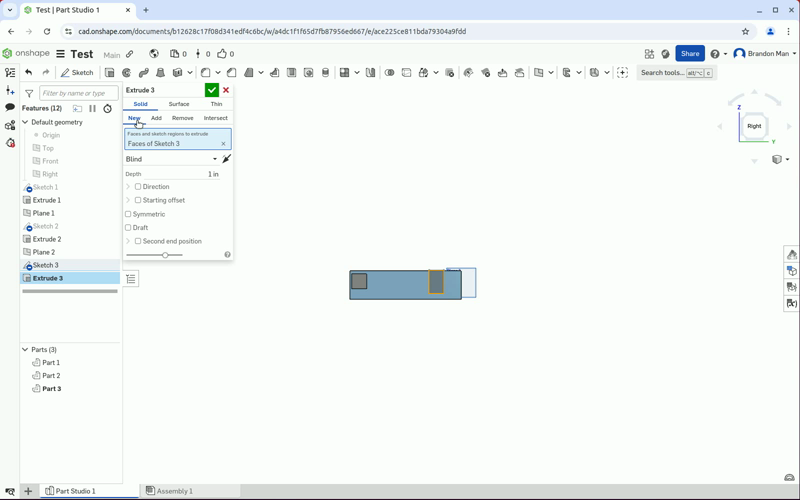
key(tab, 4)
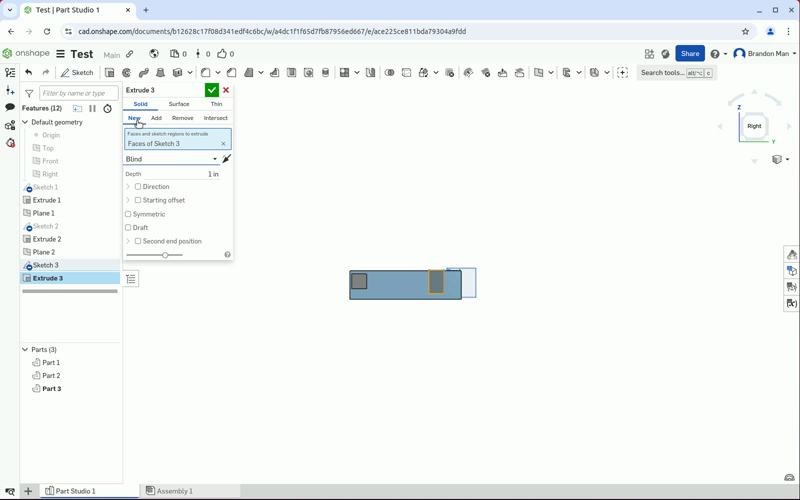
text(1.926)
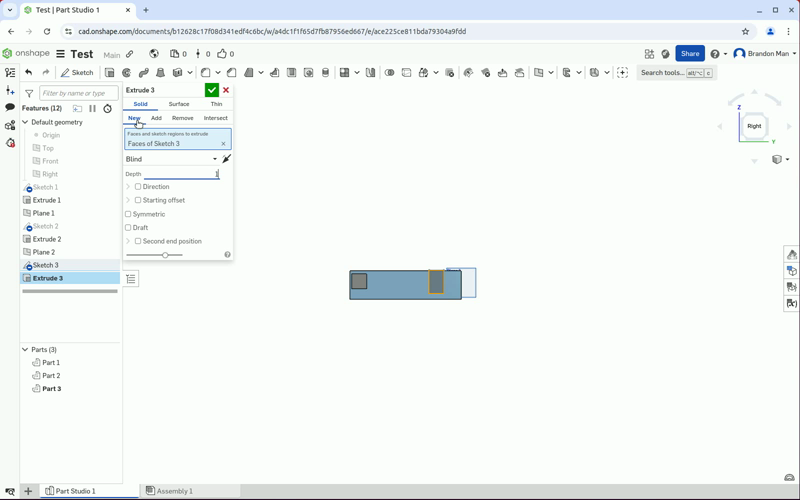
key(enter)
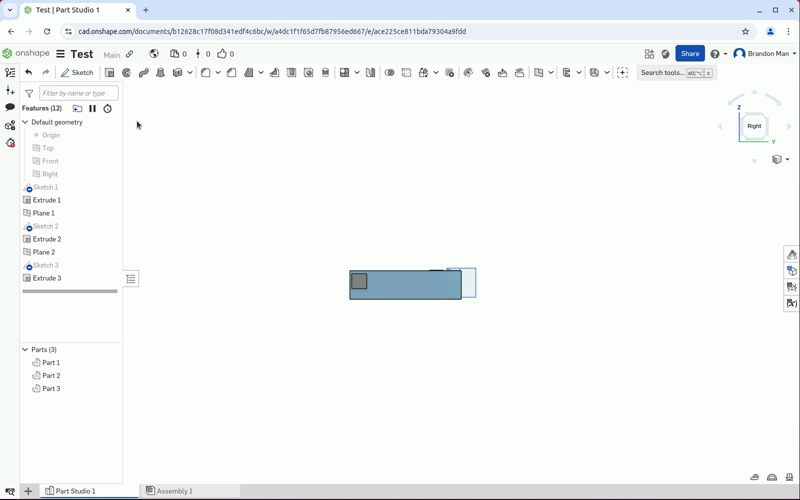
key(shift+h)
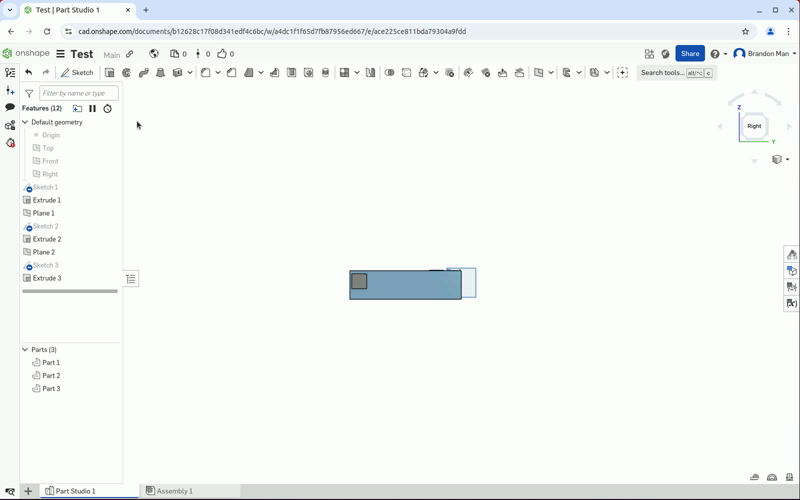
key(shift+h)
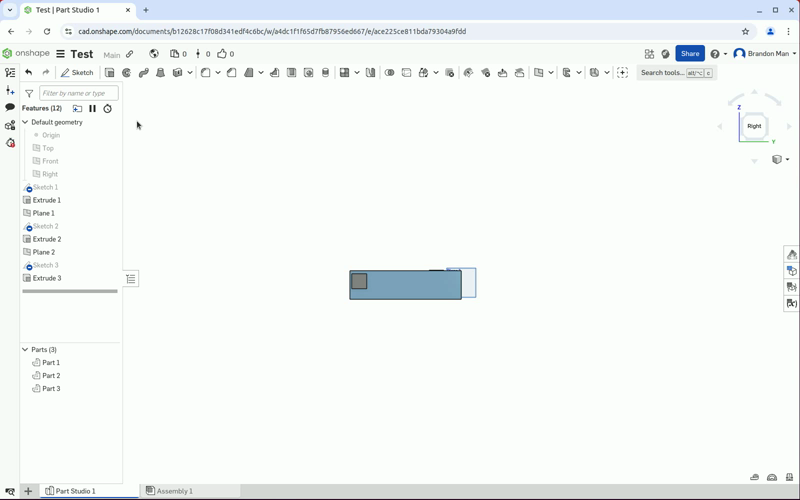
key(shift+7)
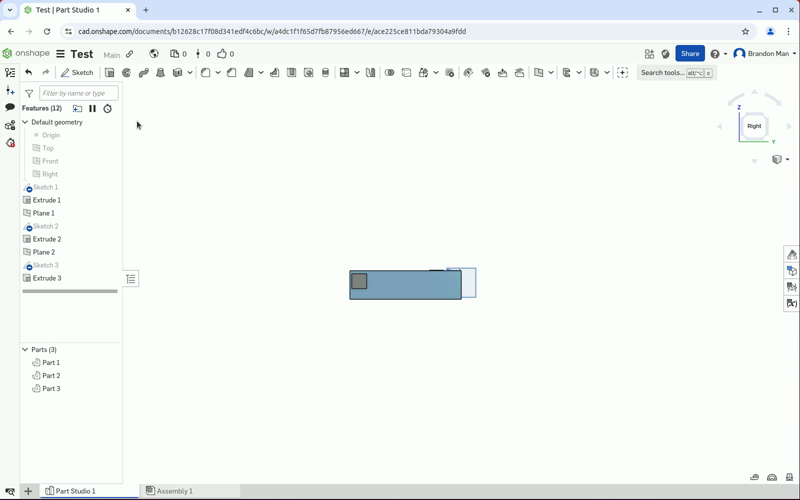
key(right, 2)
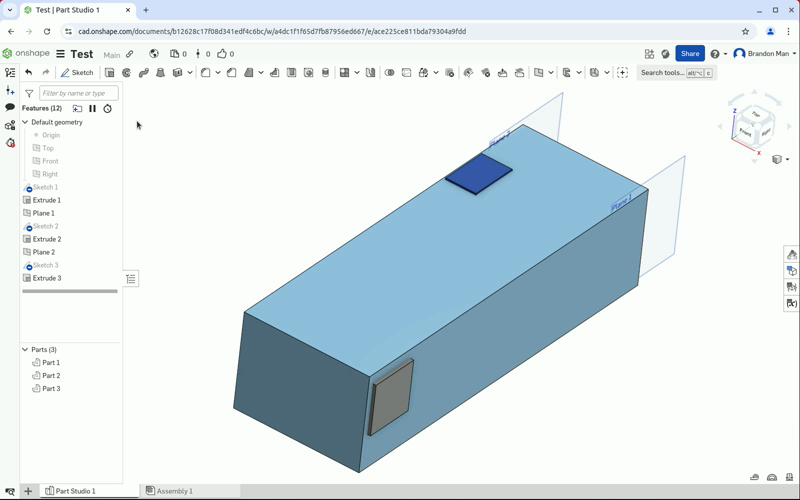
key(down, 2)
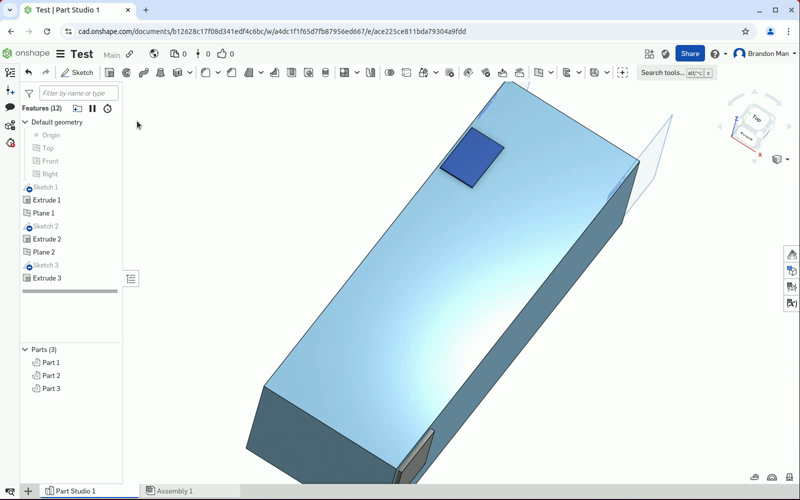
key(up, 2)
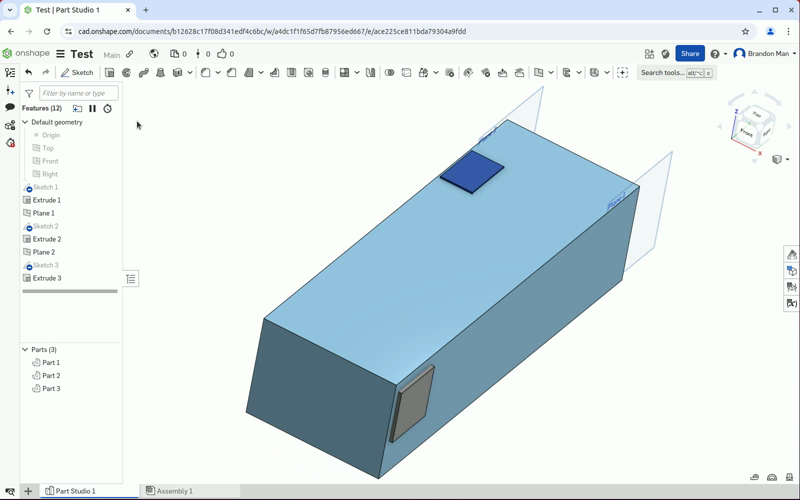
key(left, 2)
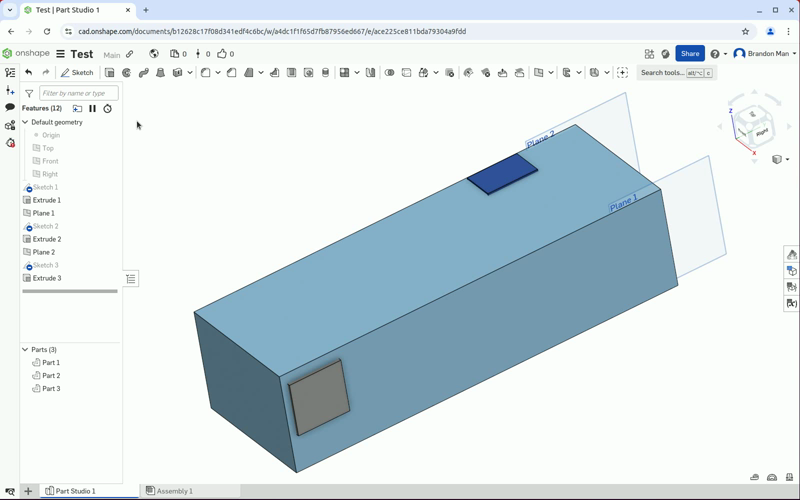
mouse_move(73, 189)
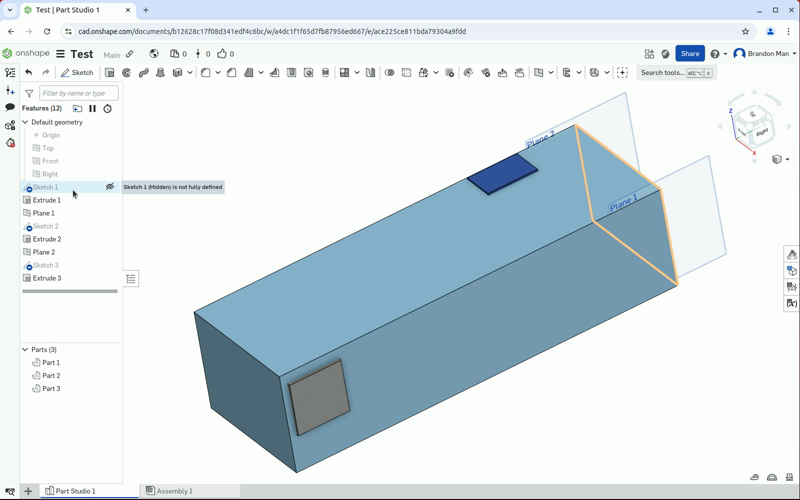
click(73, 189)